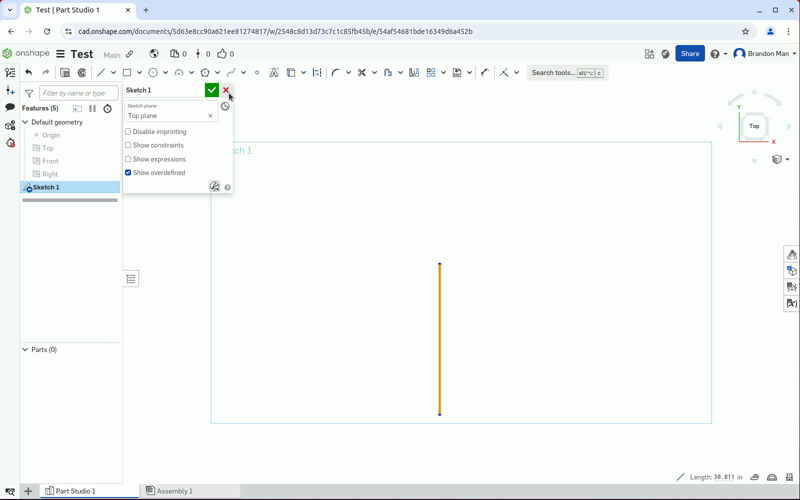
key(shift+h)
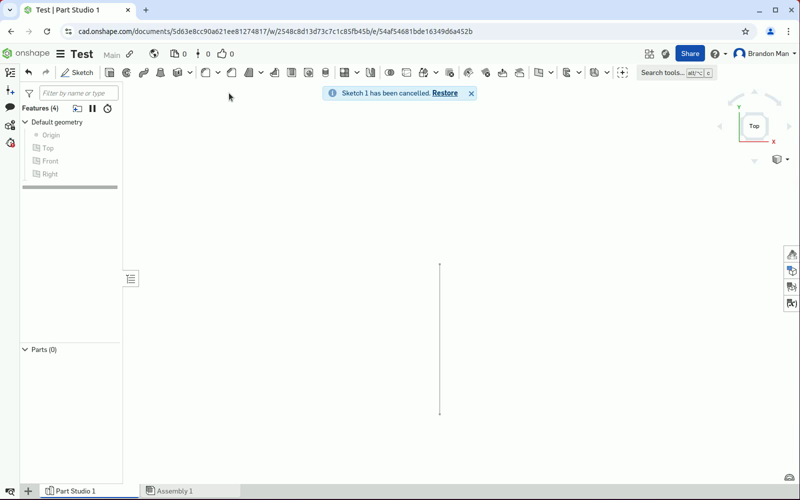
mouse_move(73, 352)
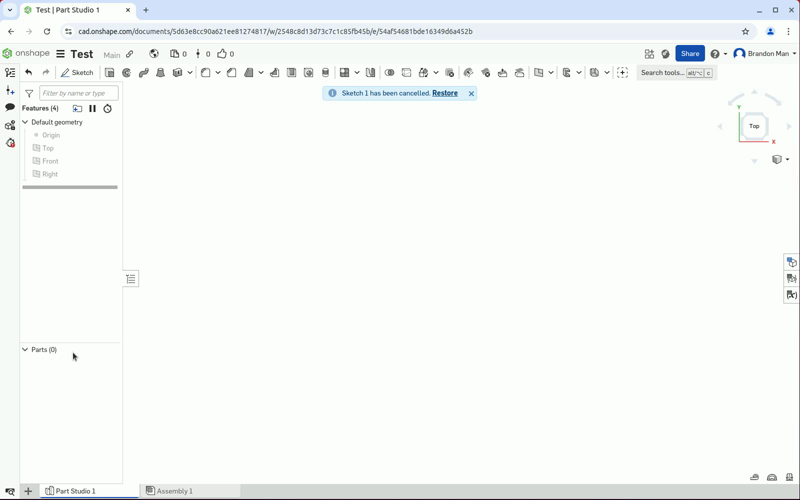
key(y)
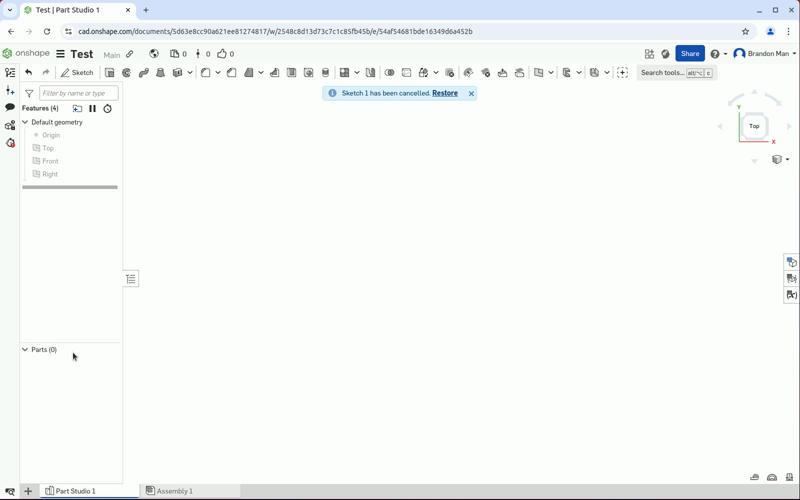
key(shift+p)
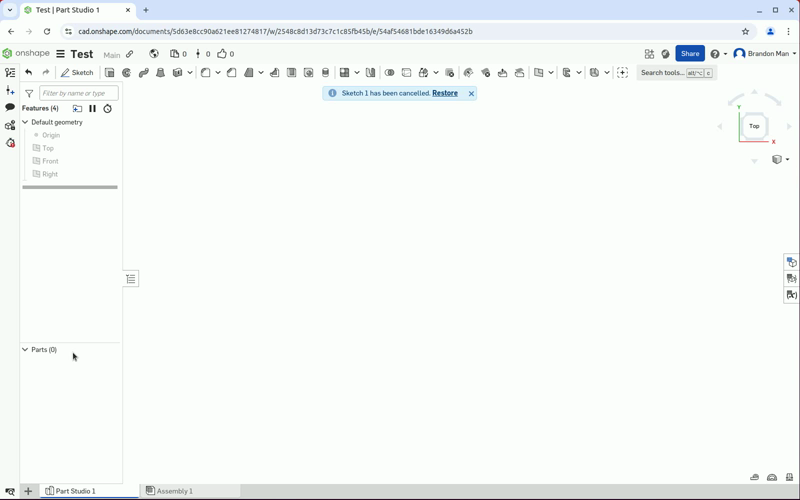
key(space)
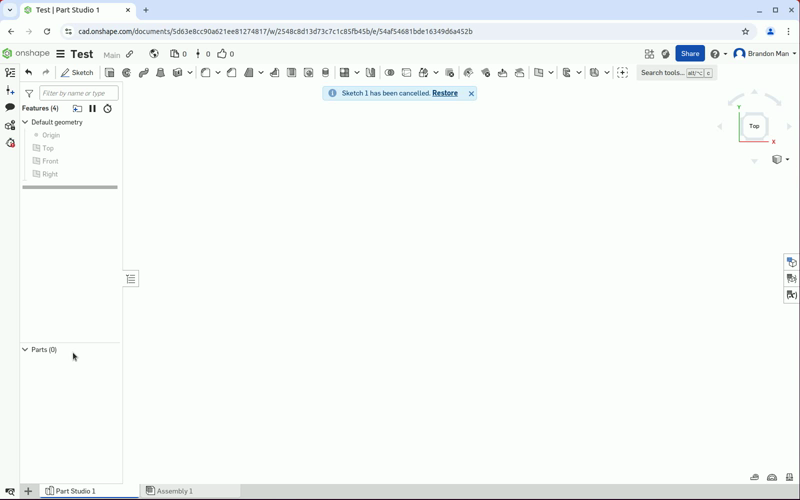
key_down(shift)
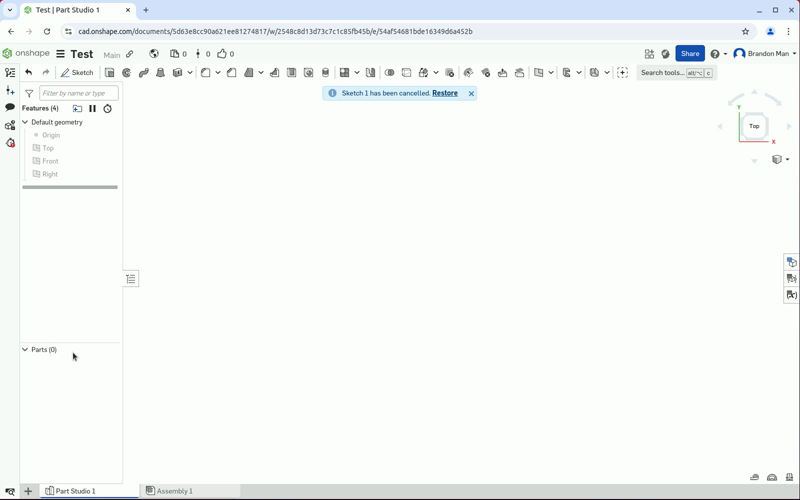
key(up)
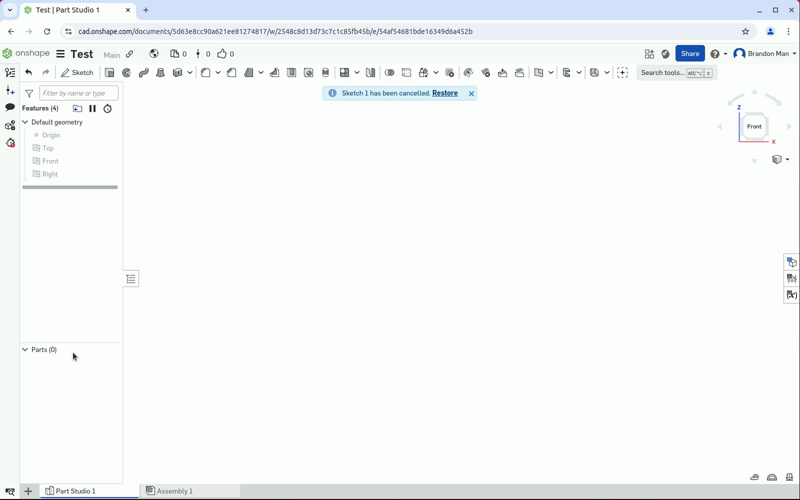
key_up(shift)
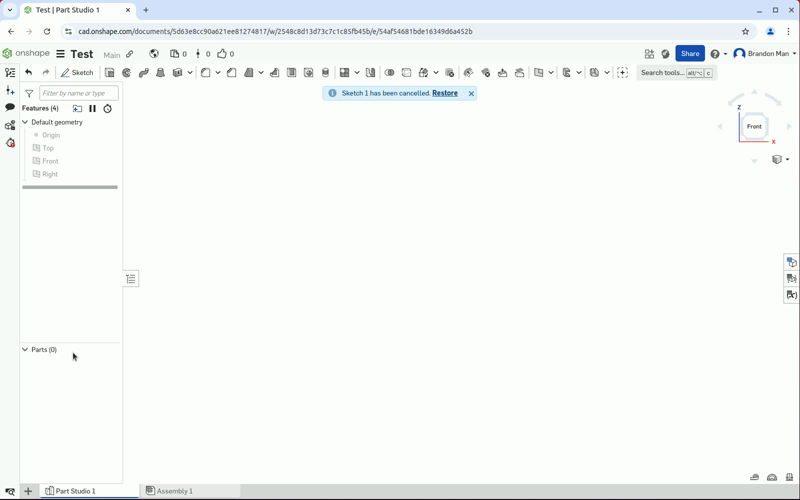
mouse_move(73, 352)
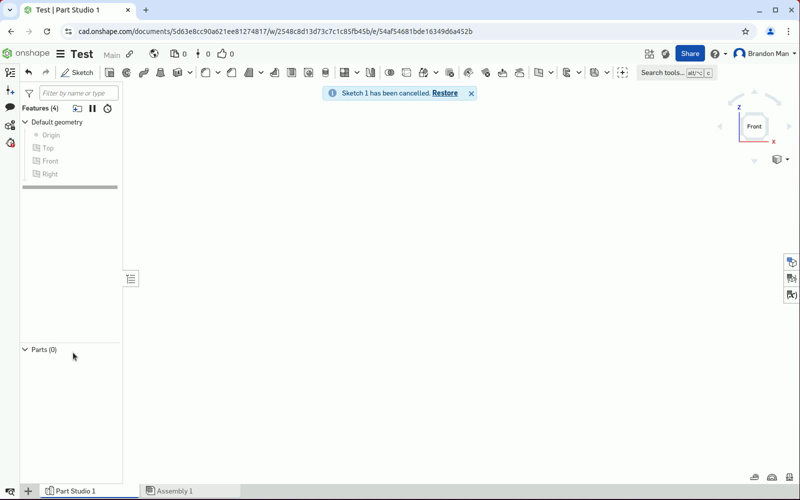
key(shift+y)
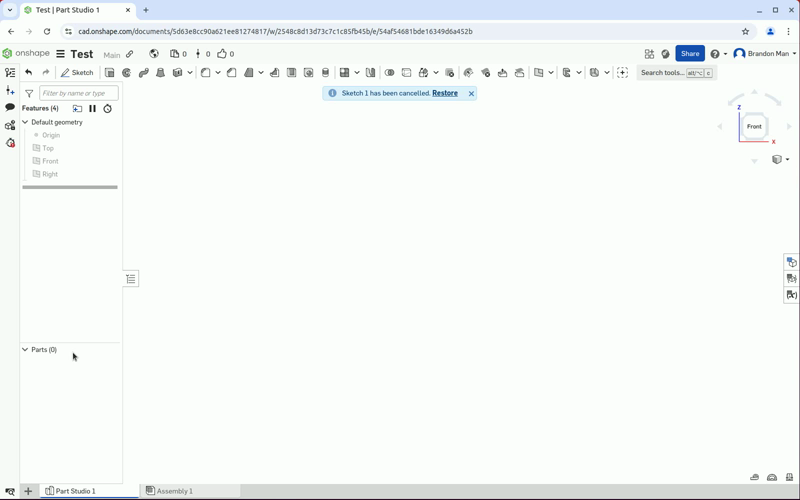
key(shift+s)
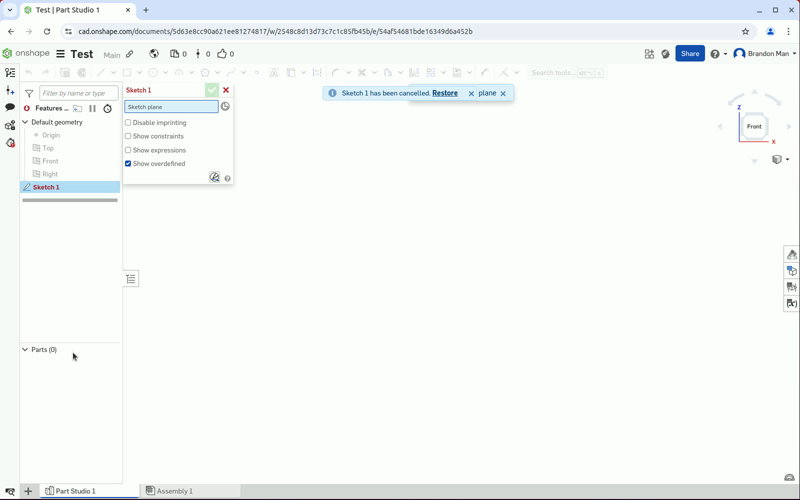
mouse_move(73, 163)
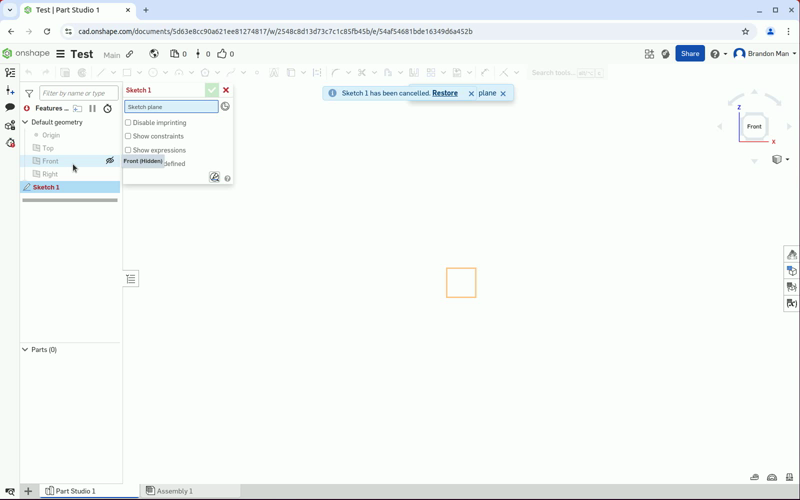
click(73, 163)
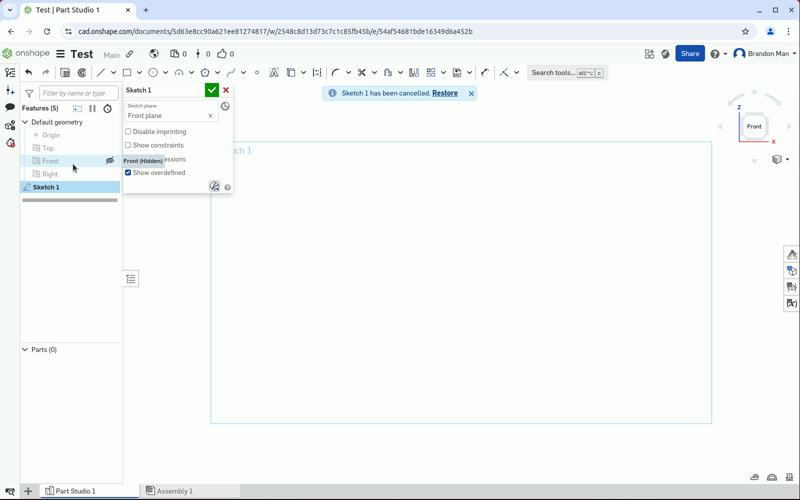
mouse_move(73, 352)
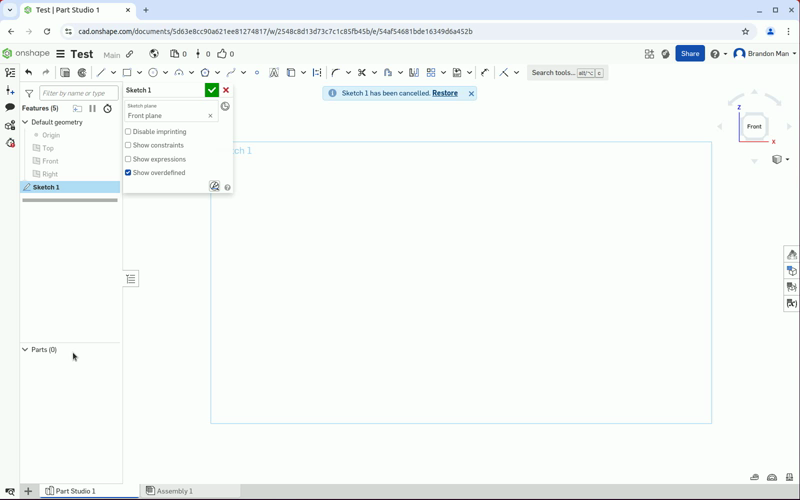
key(y)
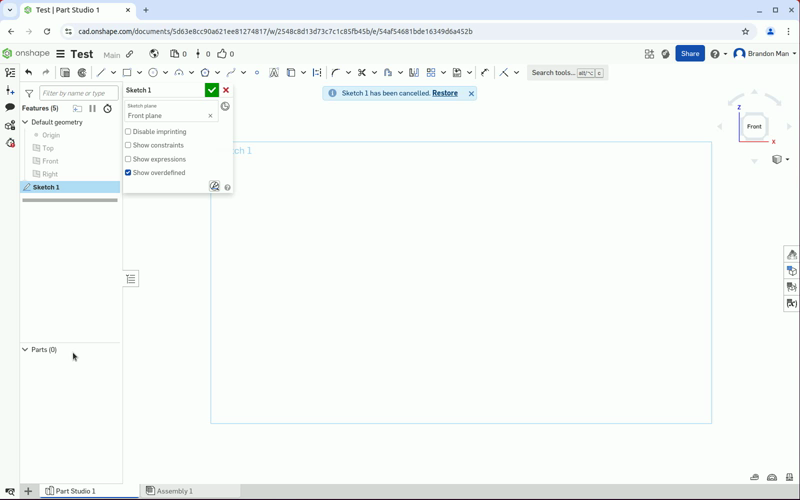
key(l)
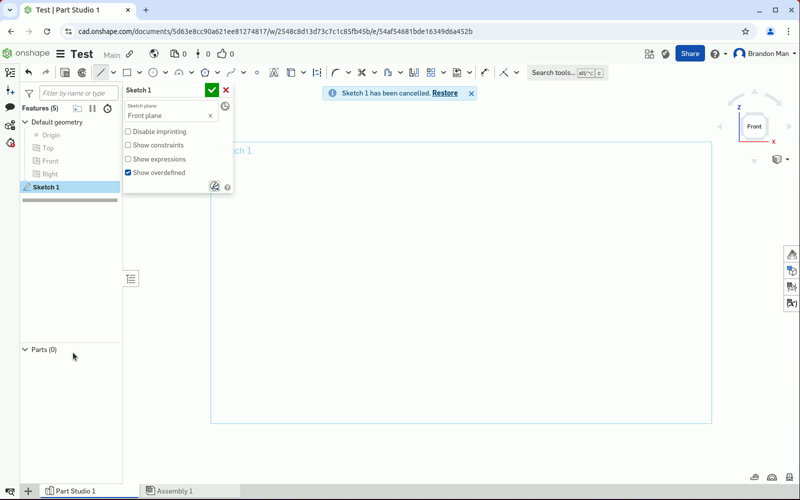
key_down(shift)
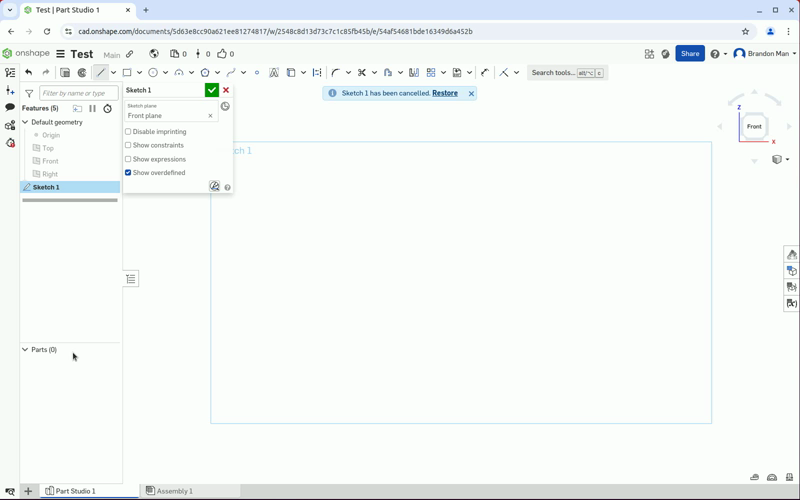
mouse_move(460, 353)
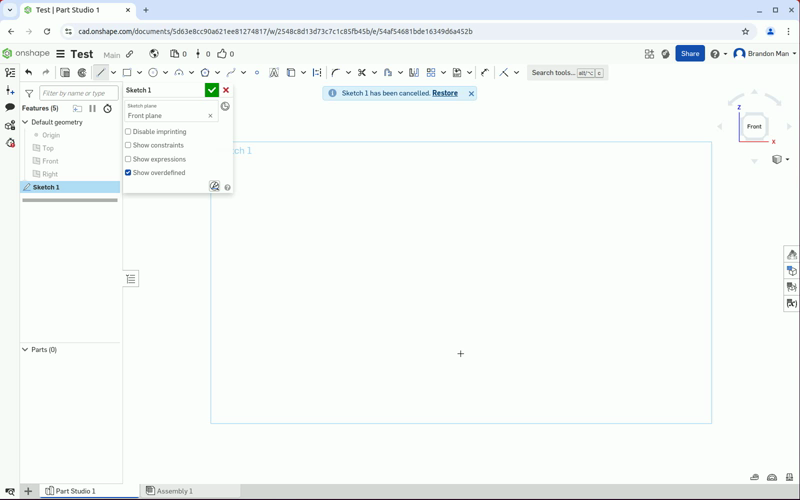
click(460, 353)
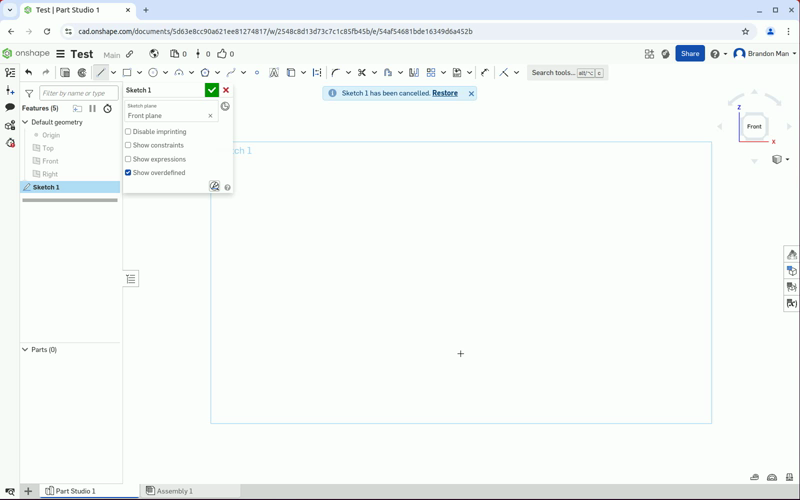
key_up(shift)
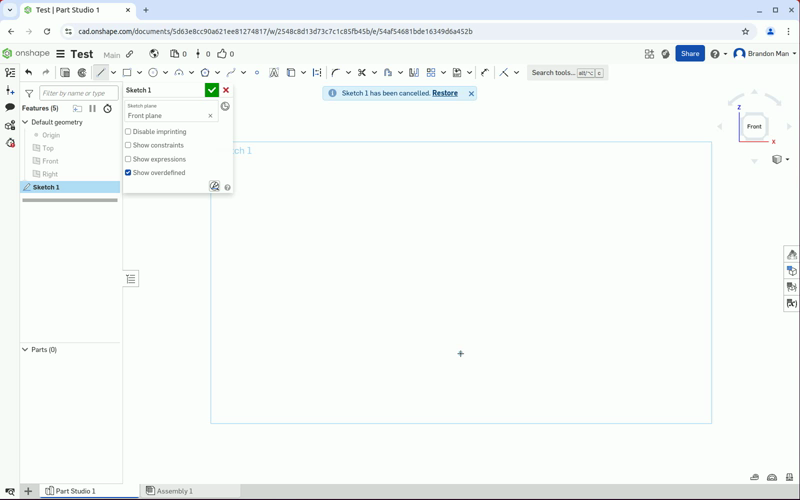
key_down(shift)
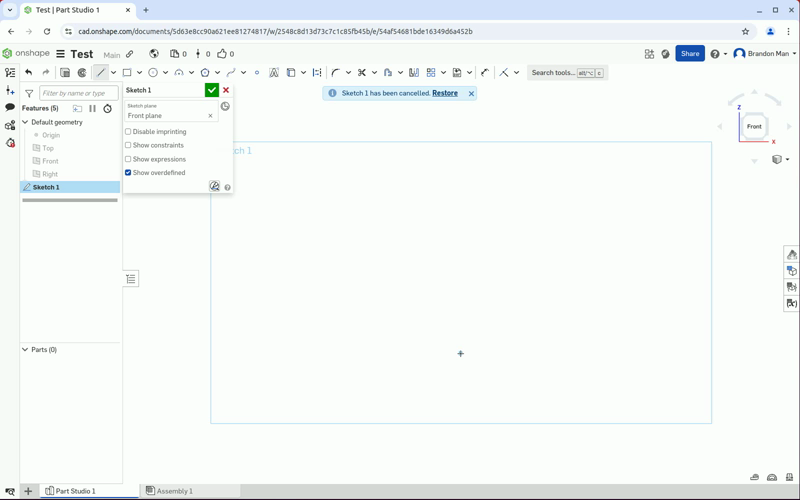
mouse_move(573, 353)
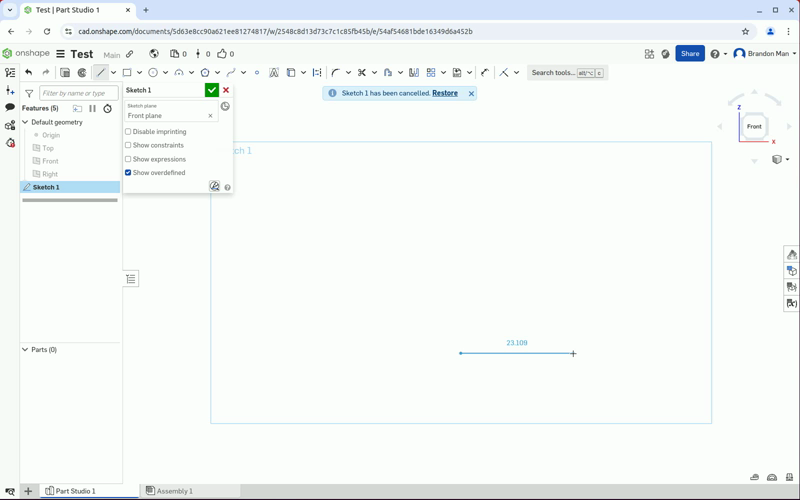
click(573, 353)
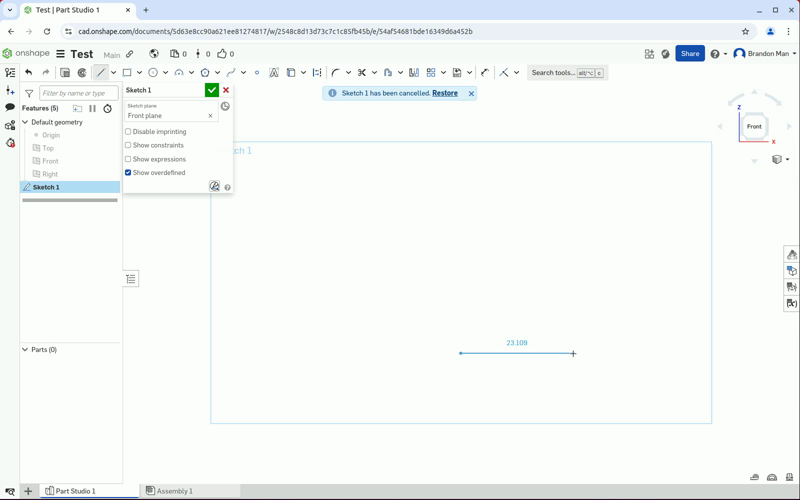
key_up(shift)
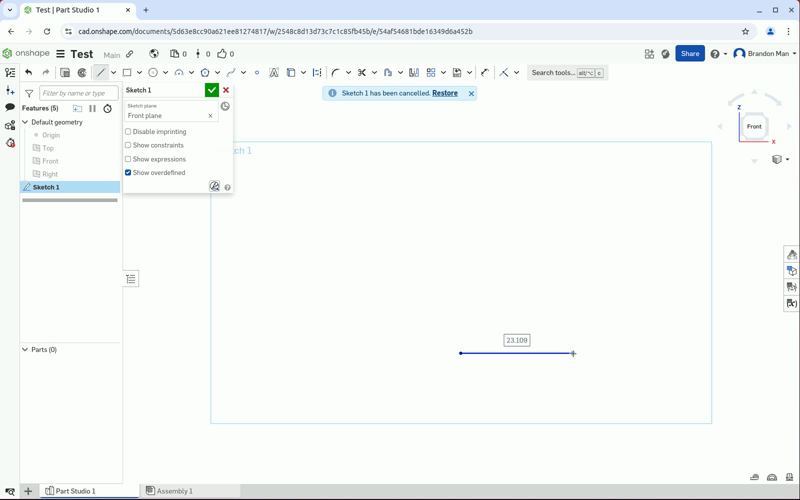
key_down(shift)
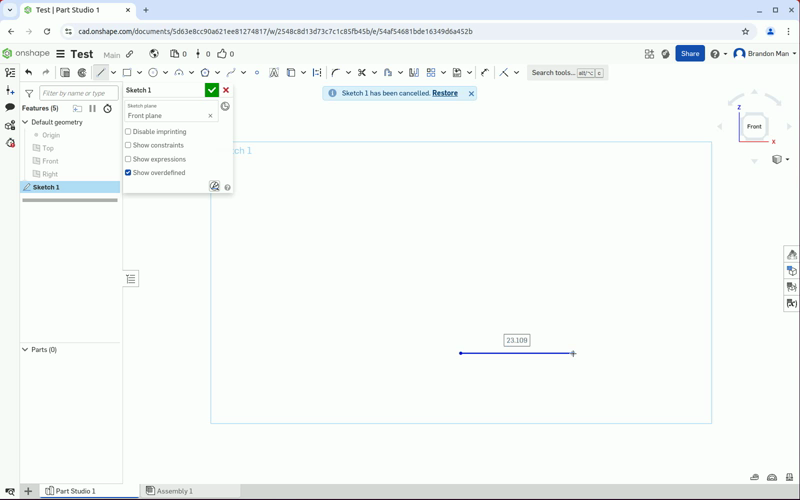
mouse_move(573, 283)
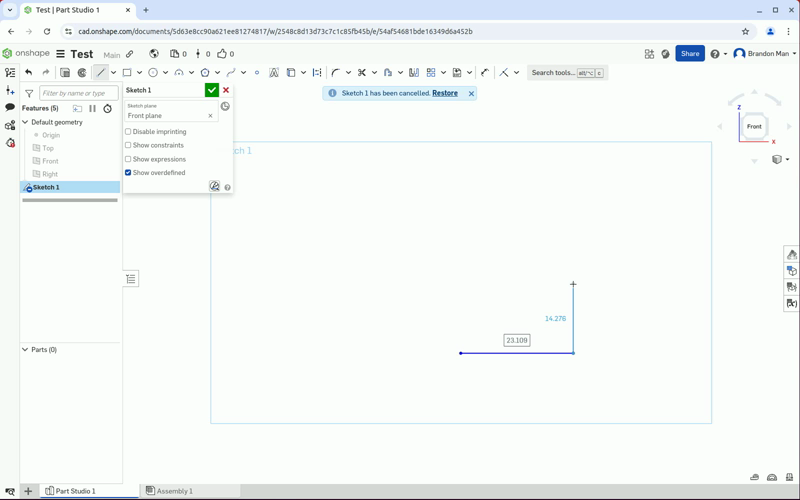
click(573, 283)
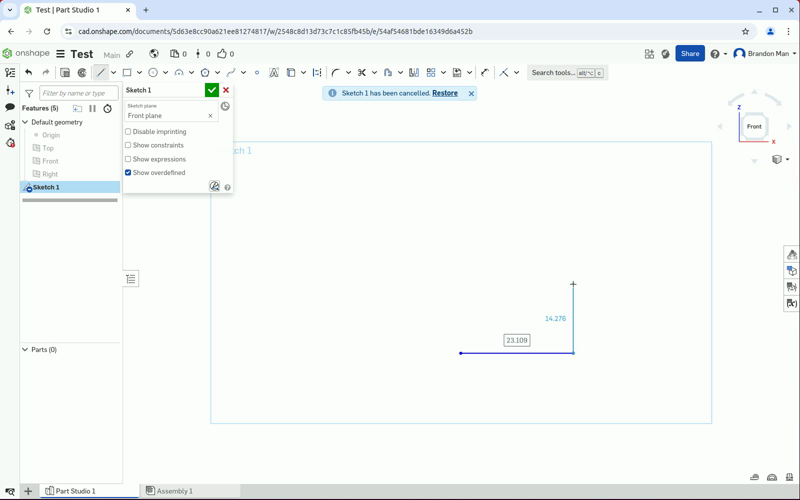
key_up(shift)
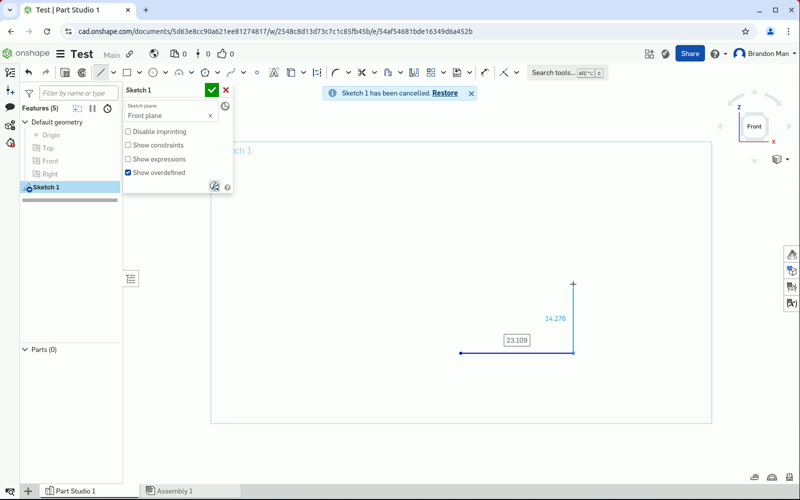
key_down(shift)
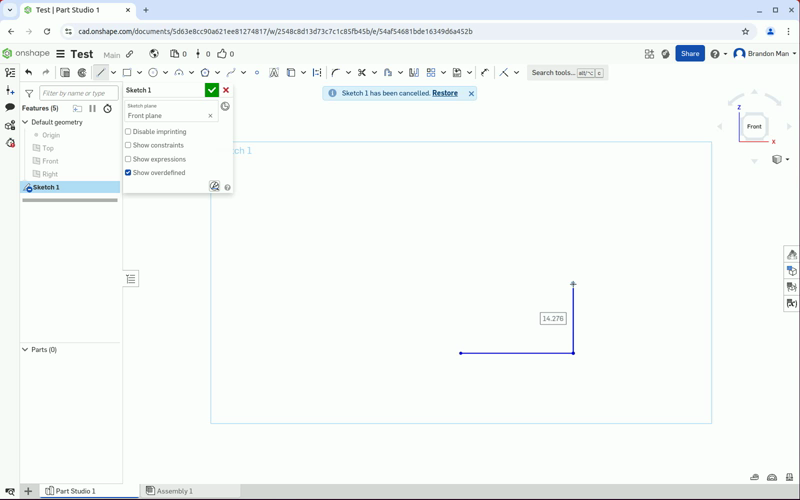
mouse_move(460, 283)
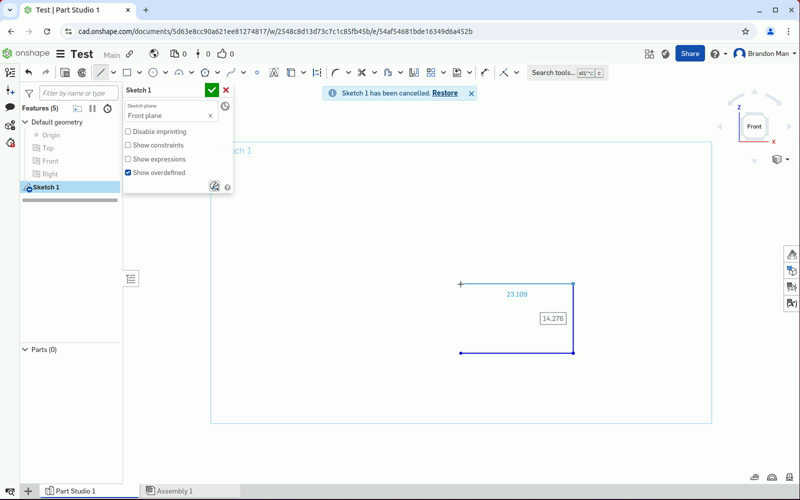
click(460, 283)
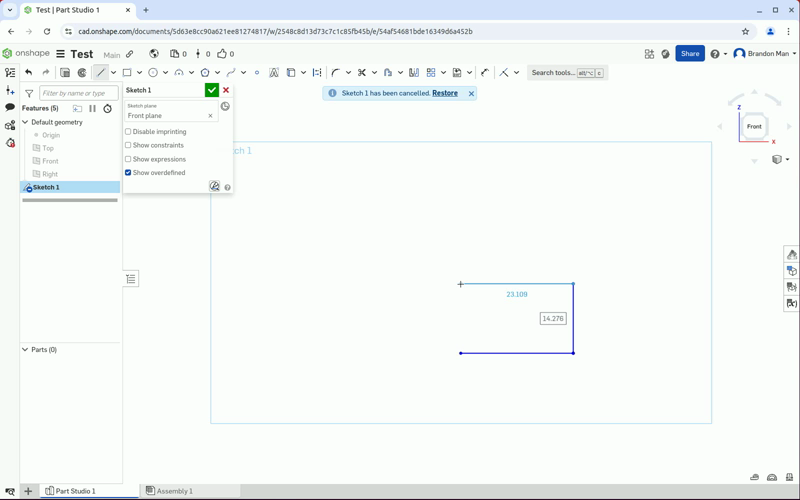
key_up(shift)
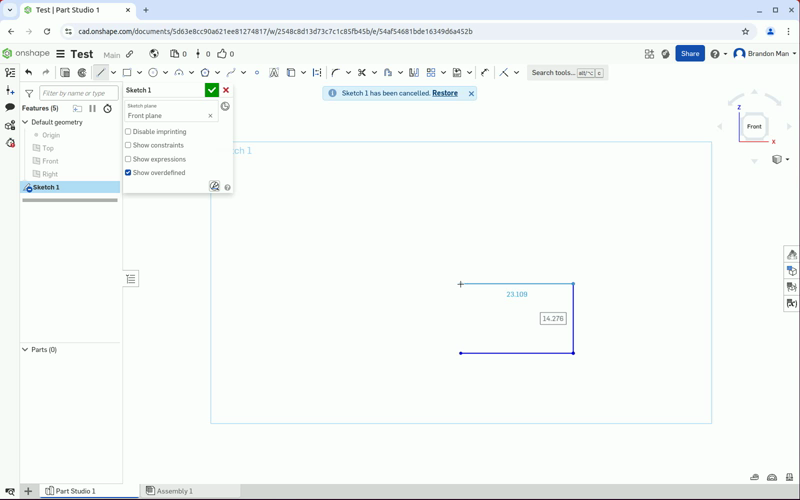
key_down(shift)
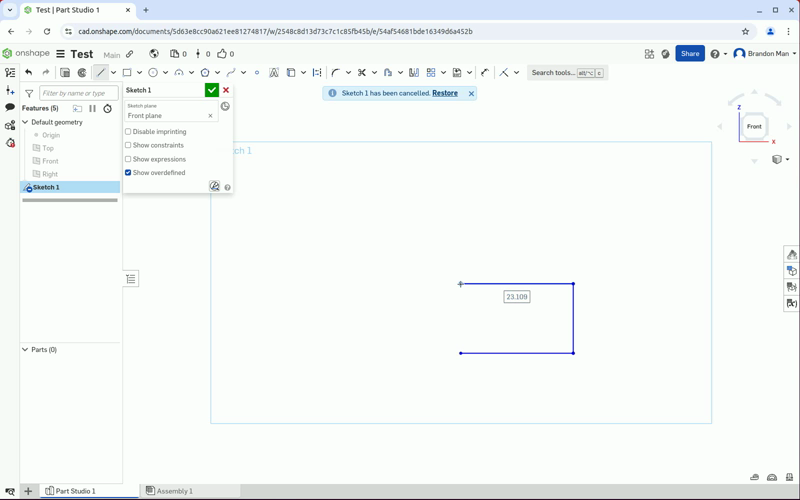
mouse_move(460, 353)
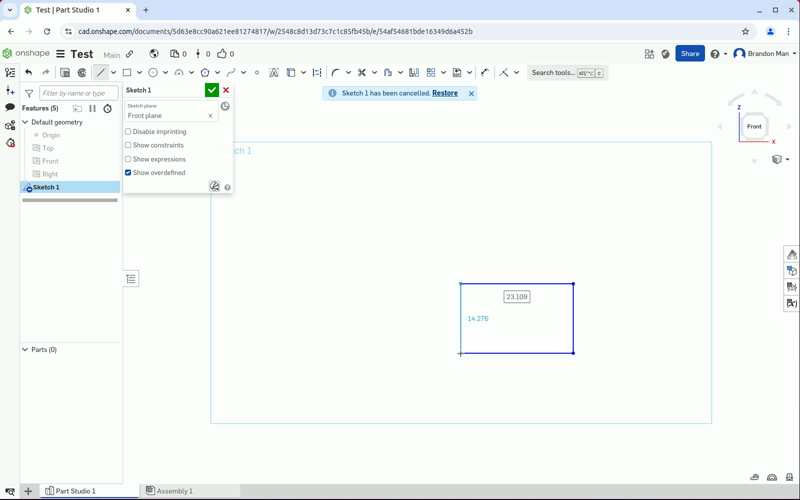
key_up(shift)
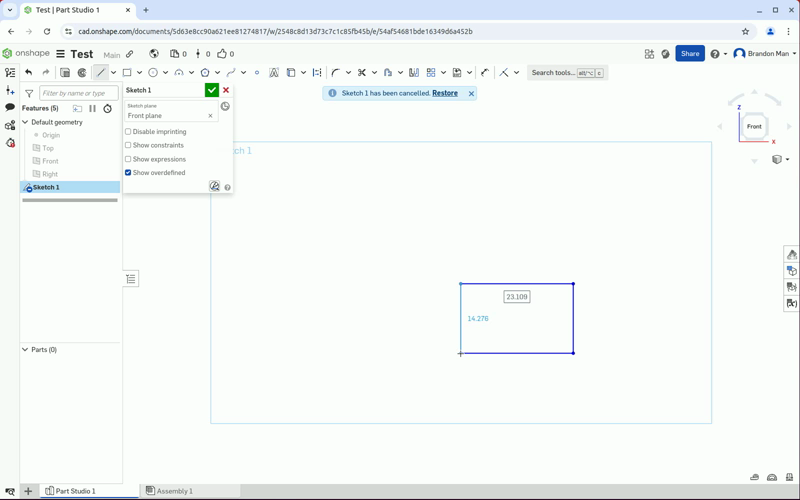
click(460, 353)
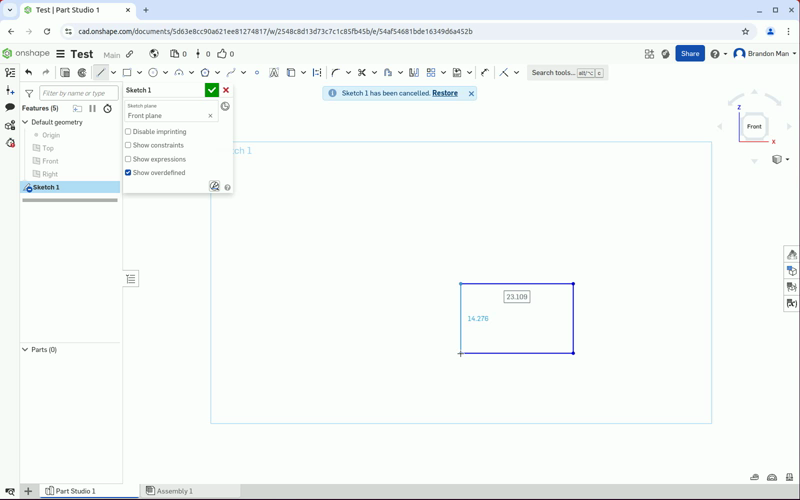
key(esc)
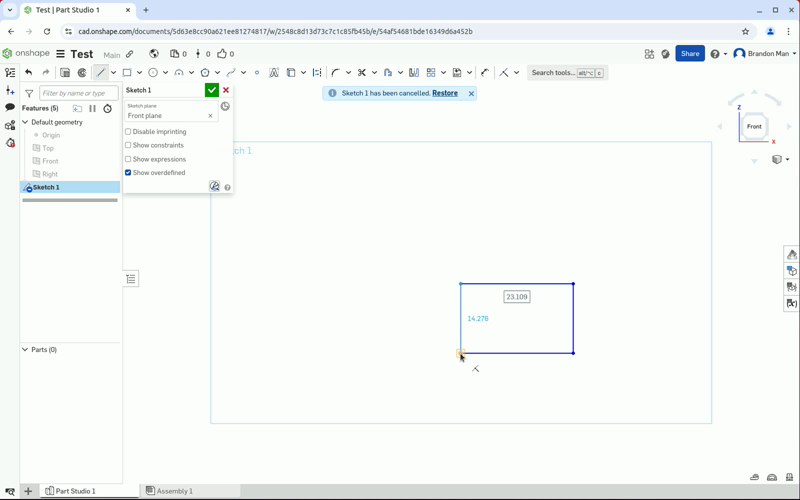
key(l)
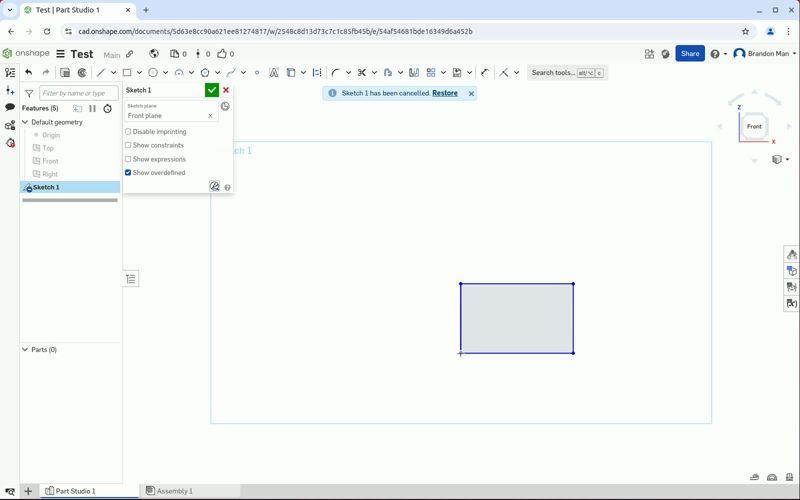
key_down(shift)
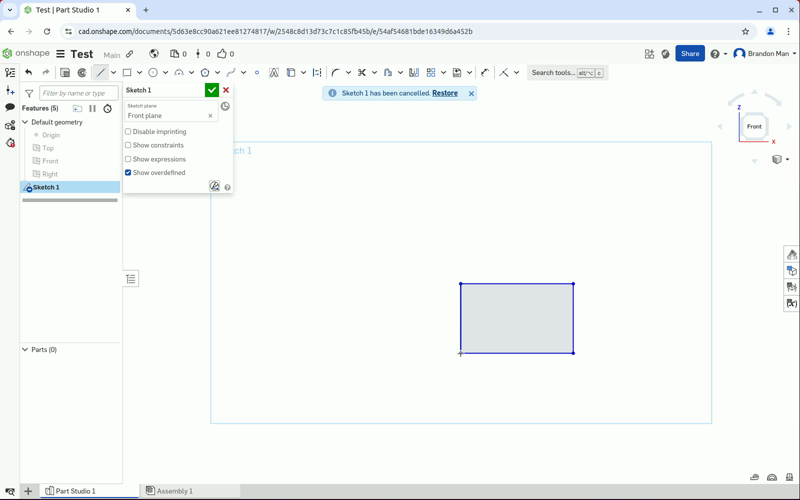
mouse_move(467, 343)
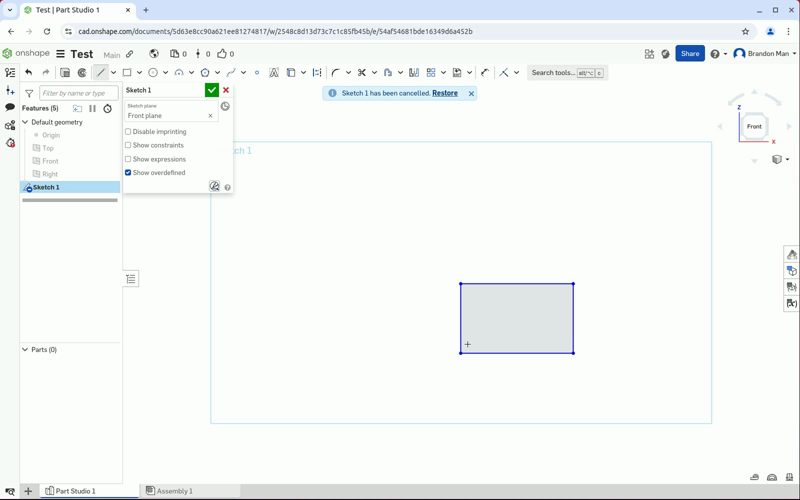
click(467, 343)
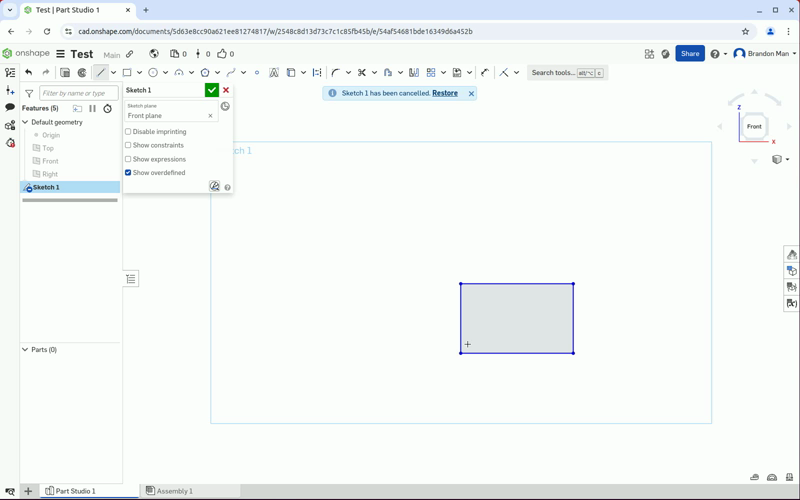
key_up(shift)
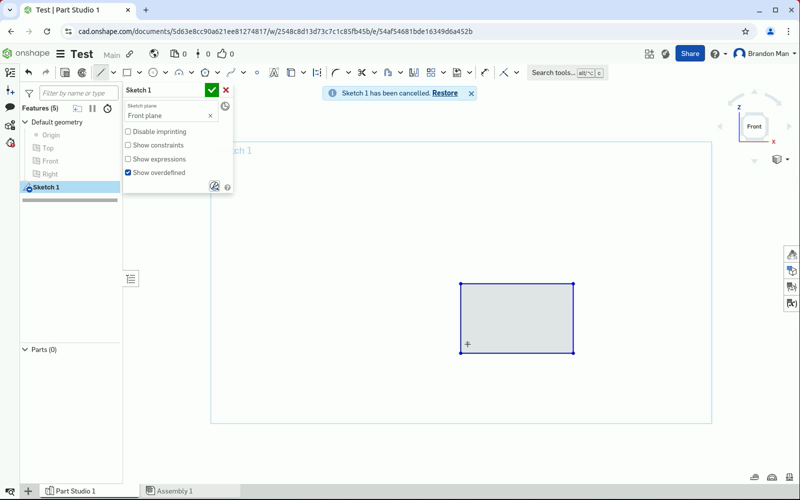
key_down(shift)
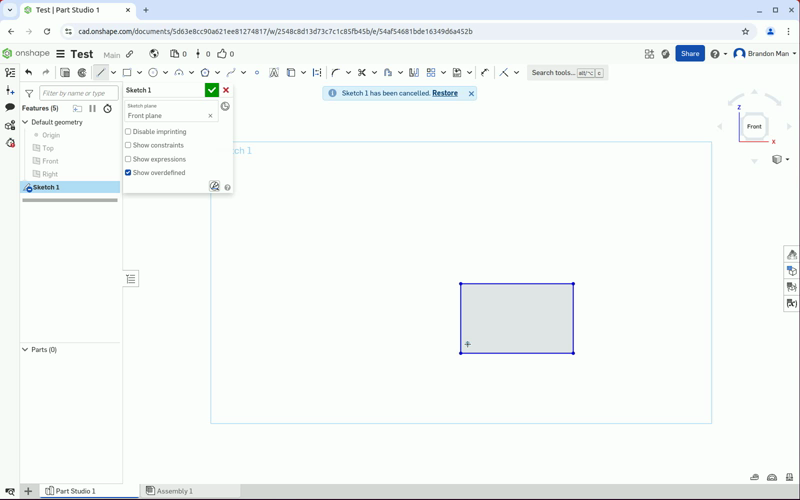
mouse_move(498, 343)
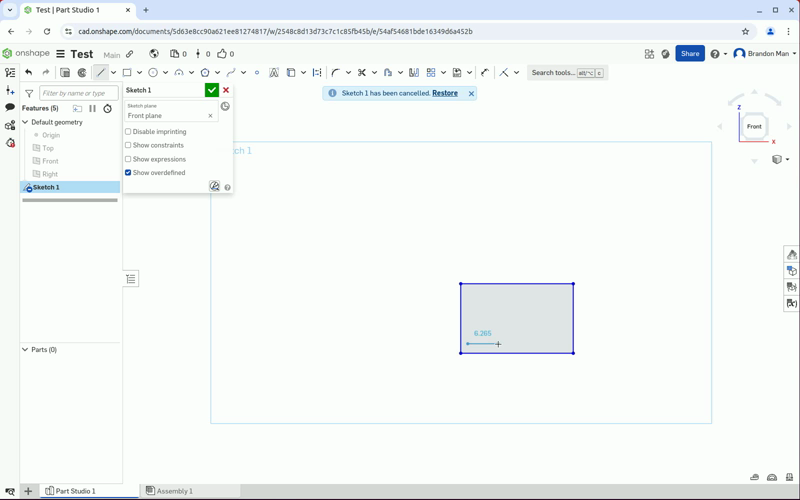
mouse_move(515, 343)
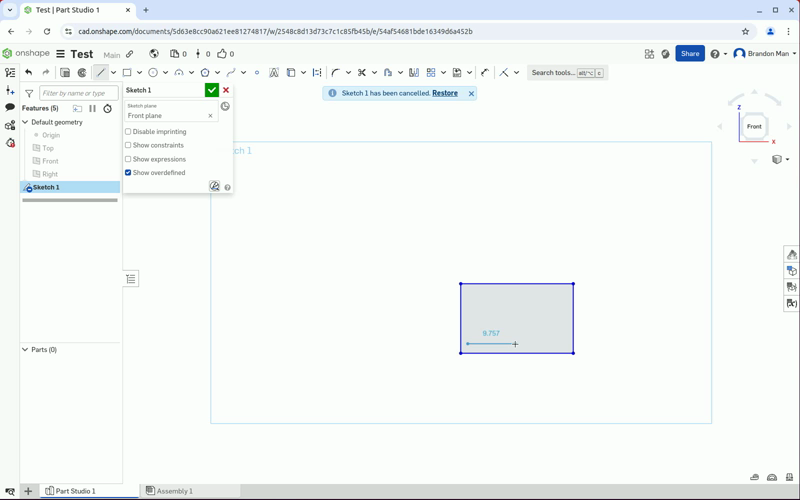
click(515, 343)
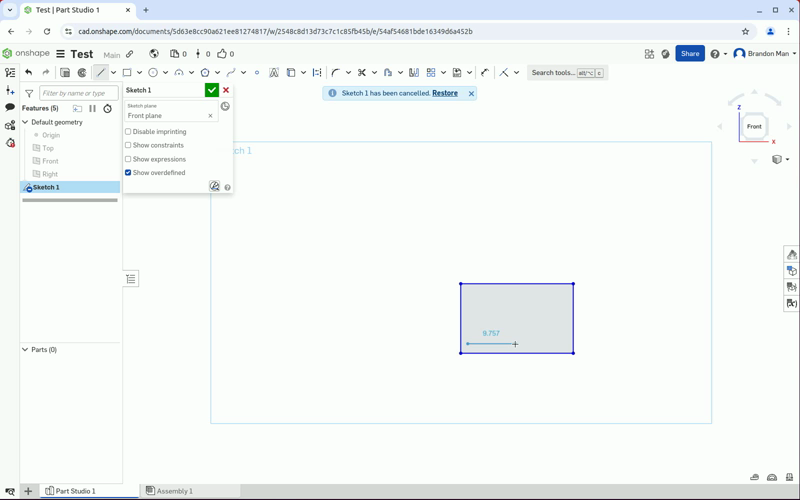
key_up(shift)
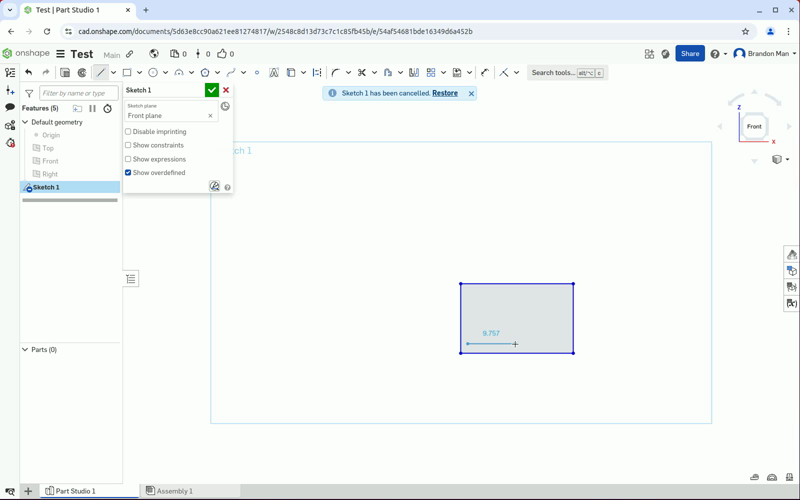
key_down(shift)
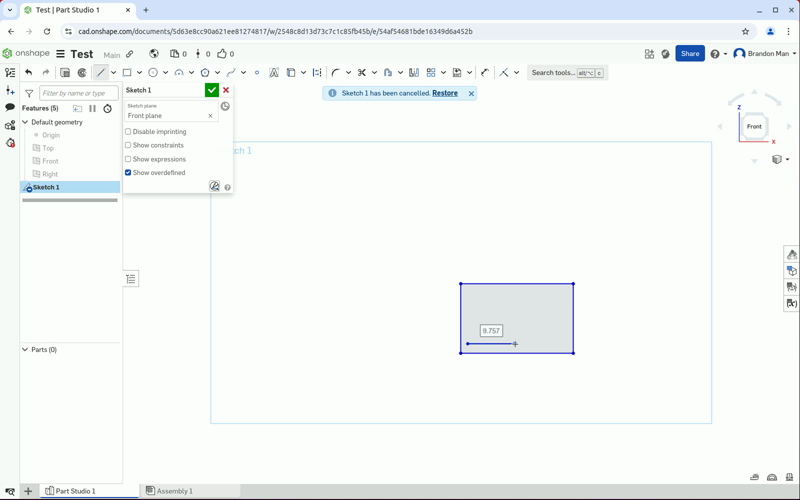
mouse_move(545, 343)
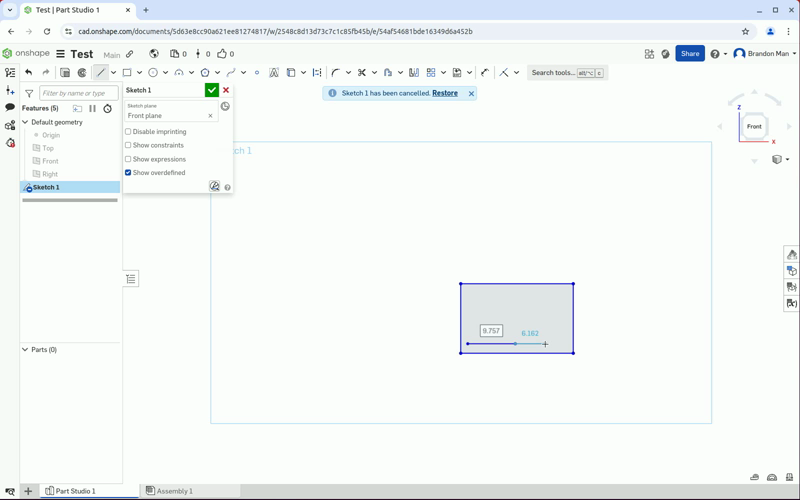
mouse_move(515, 308)
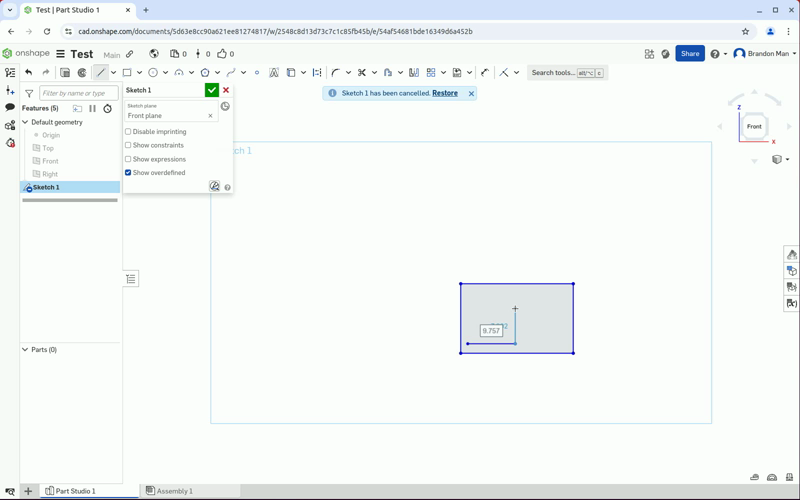
click(515, 308)
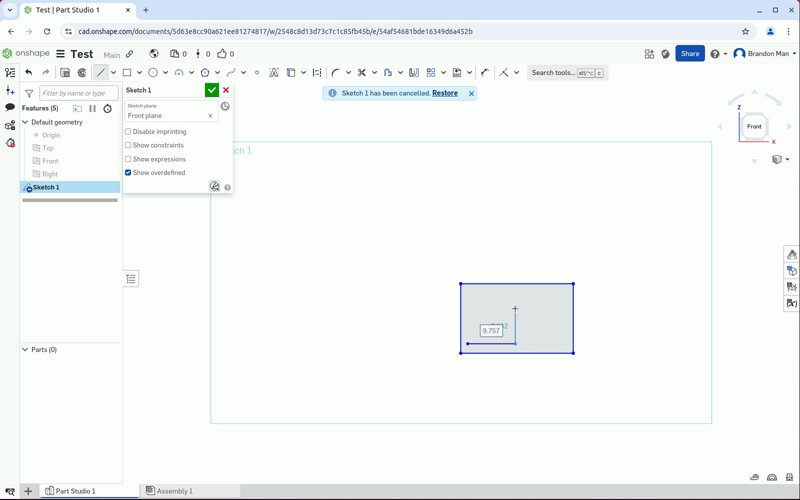
key_up(shift)
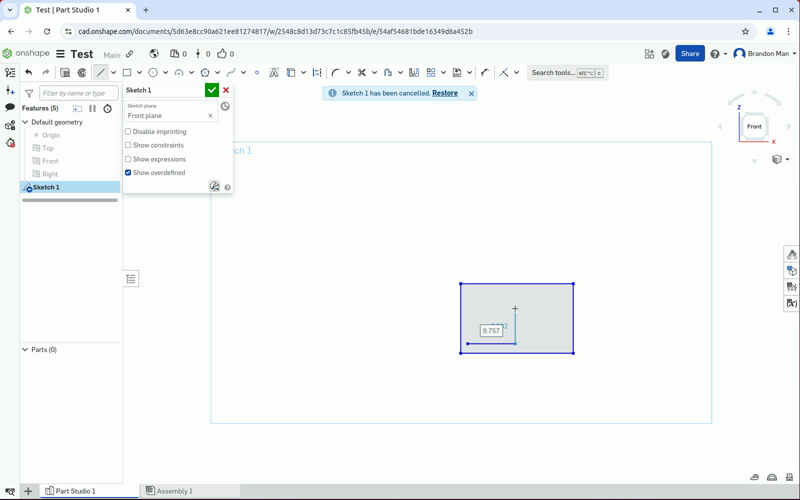
key_down(shift)
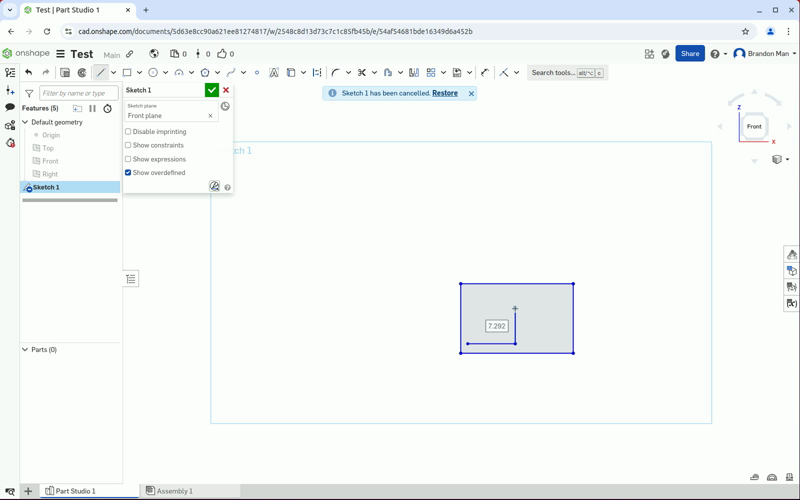
mouse_move(545, 308)
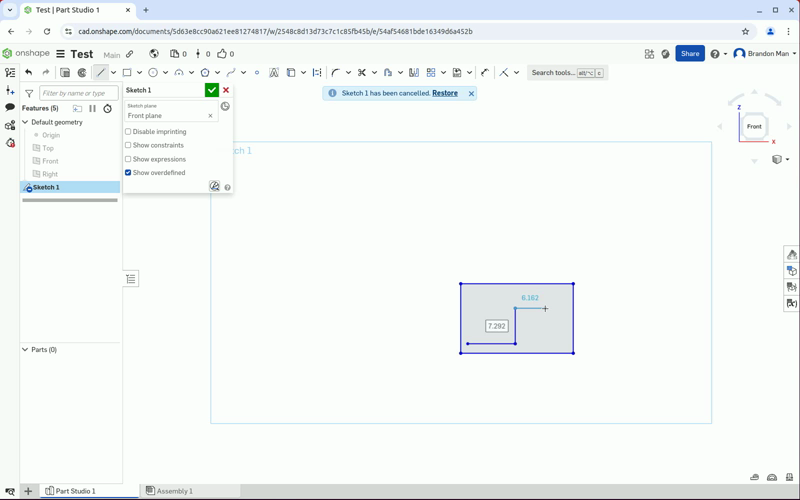
mouse_move(467, 308)
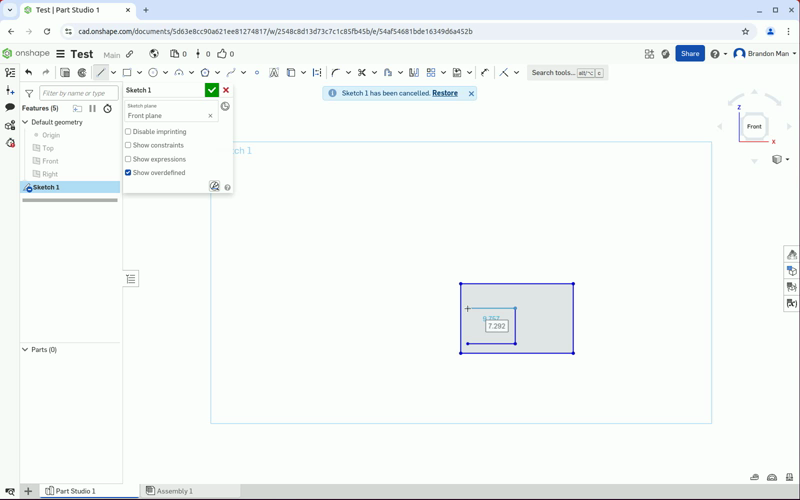
click(467, 308)
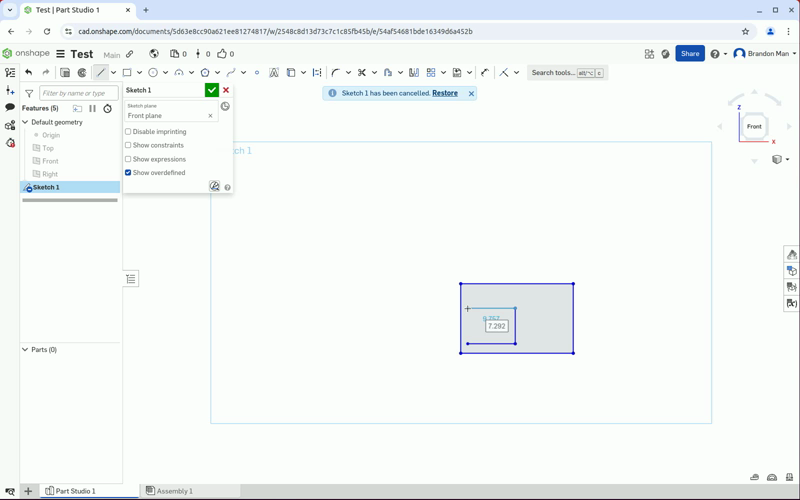
key_up(shift)
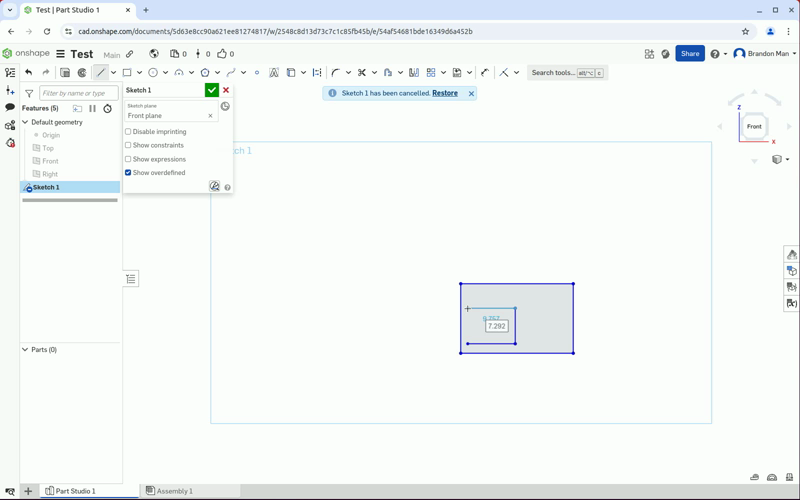
mouse_move(498, 308)
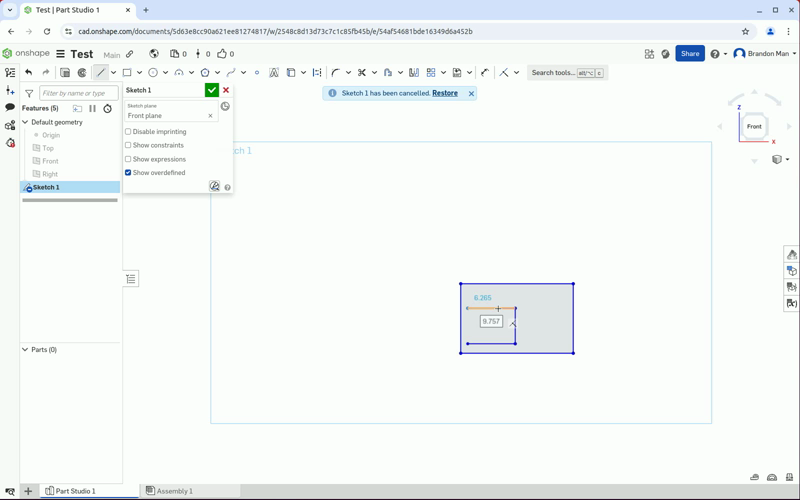
key_down(shift)
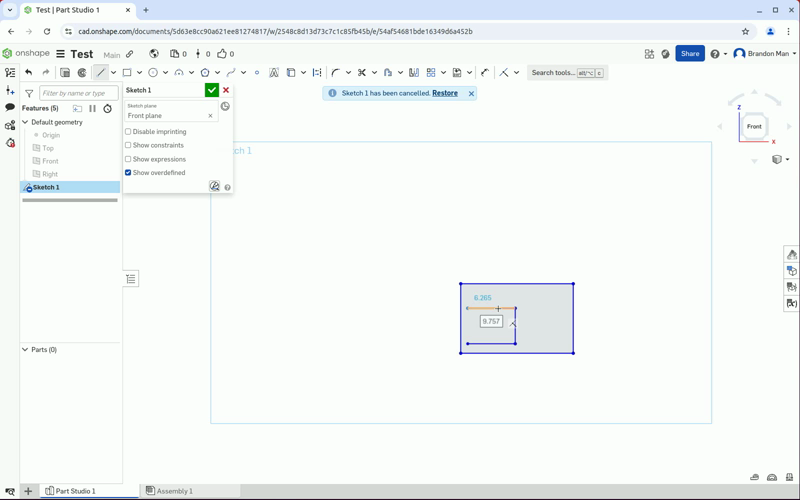
mouse_move(467, 343)
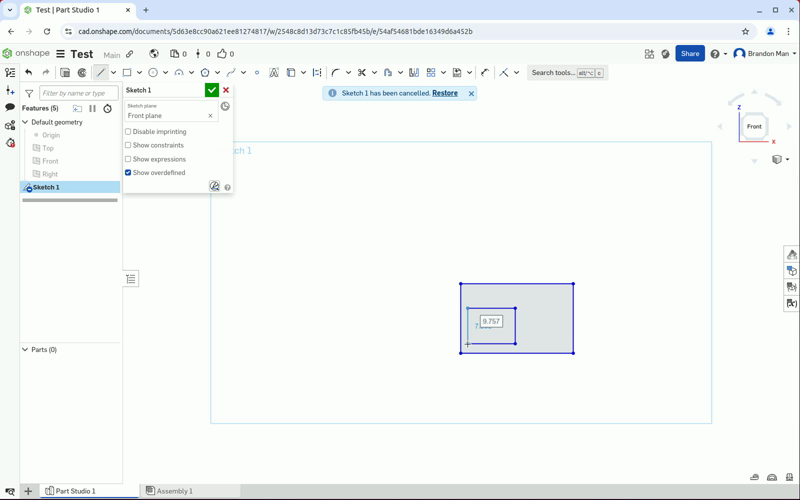
key_up(shift)
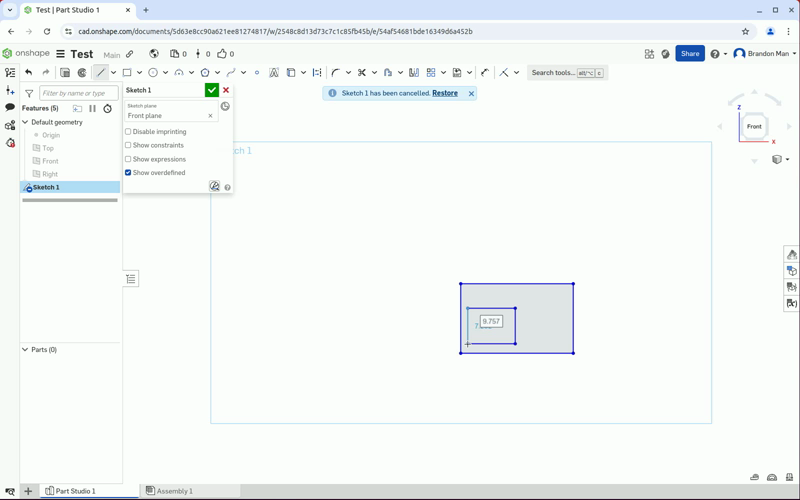
click(467, 343)
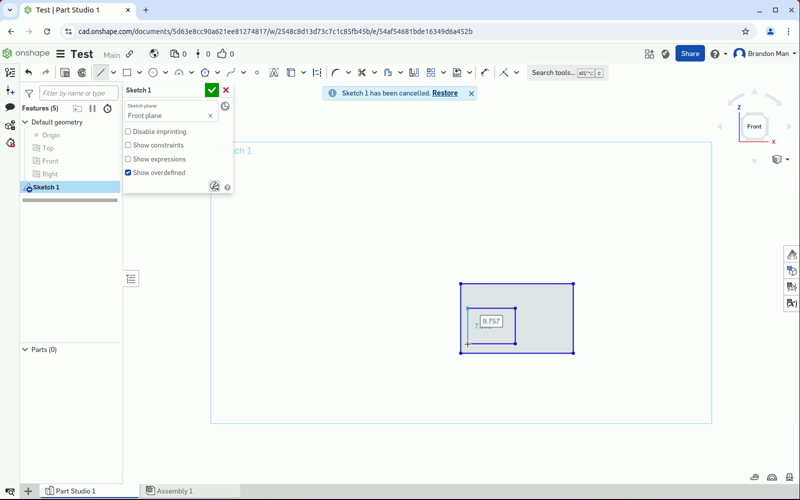
key(esc)
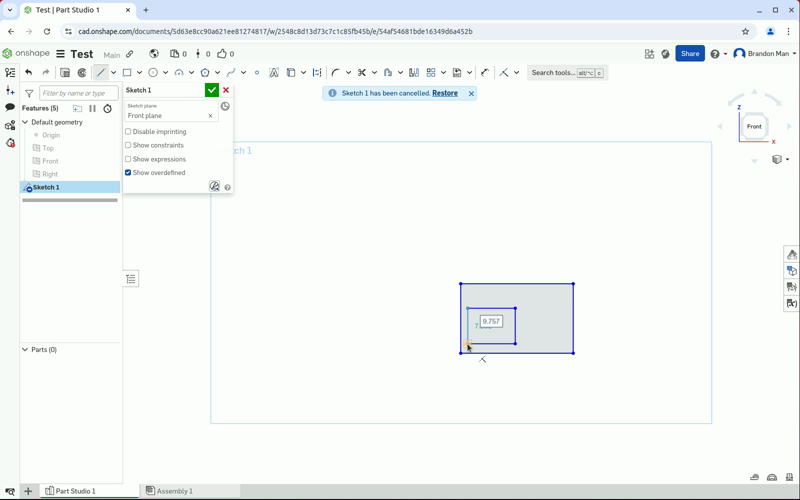
key(l)
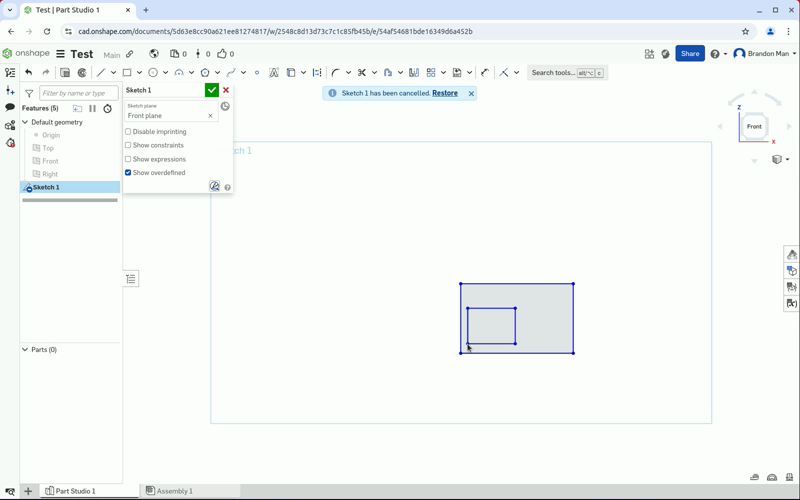
key_down(shift)
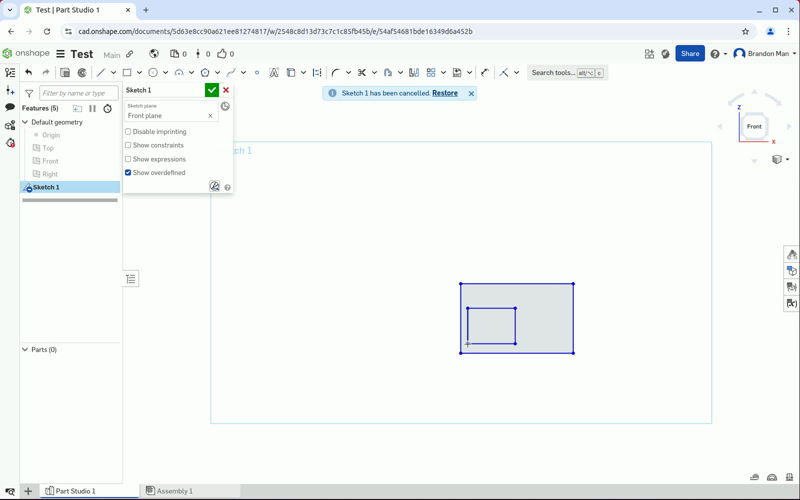
mouse_move(467, 303)
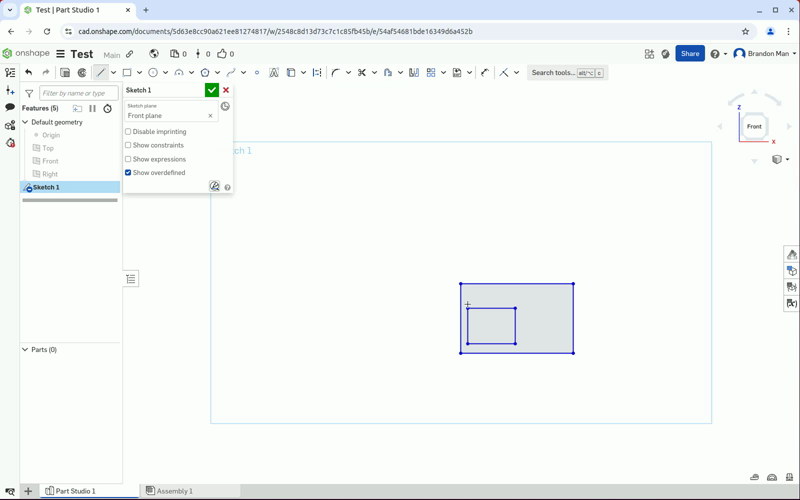
click(467, 303)
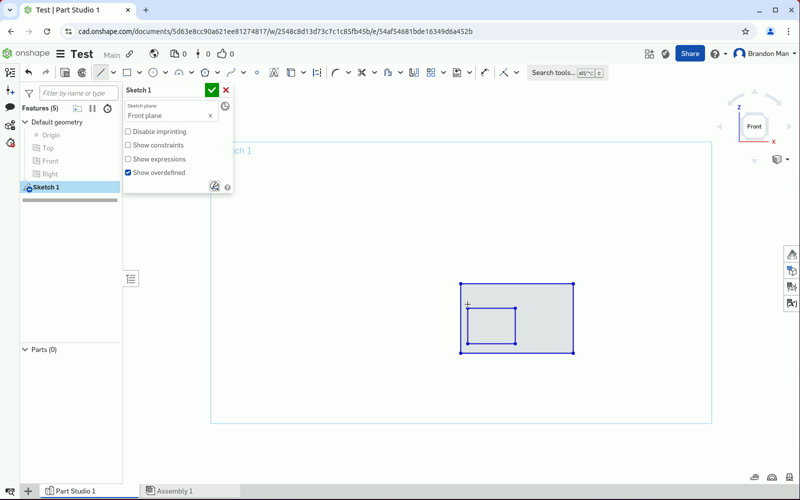
key_up(shift)
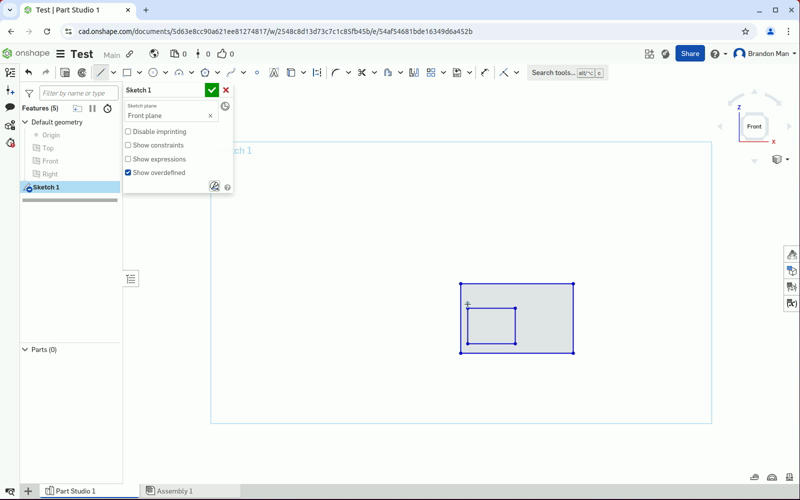
key_down(shift)
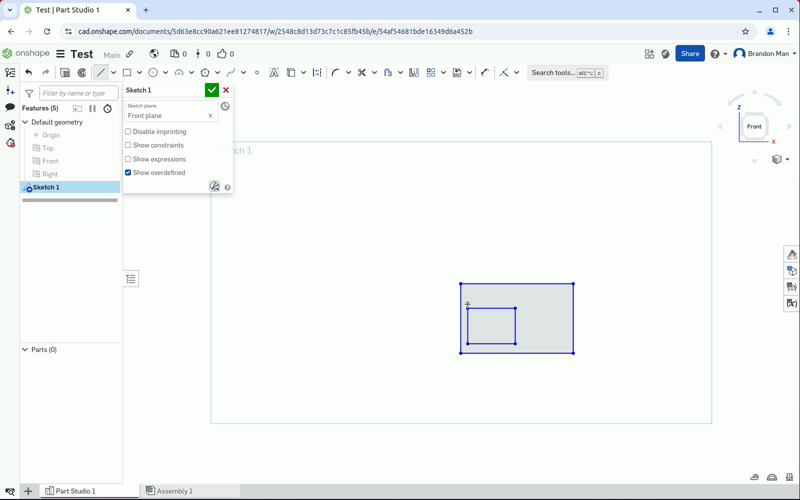
mouse_move(498, 303)
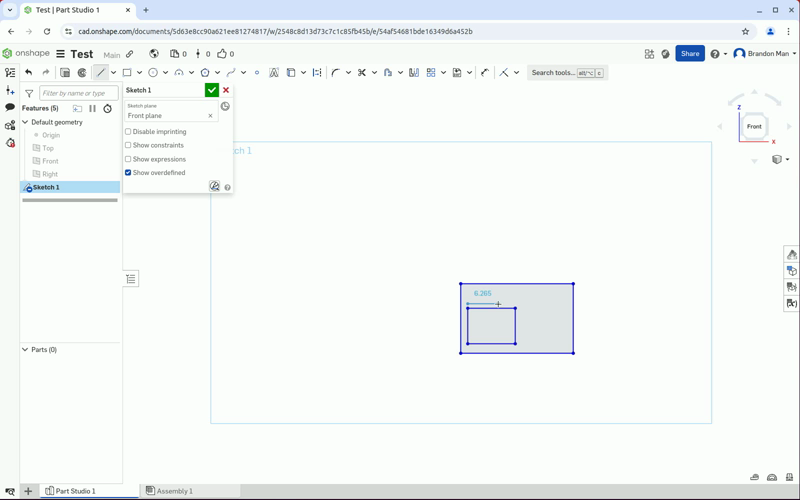
mouse_move(515, 303)
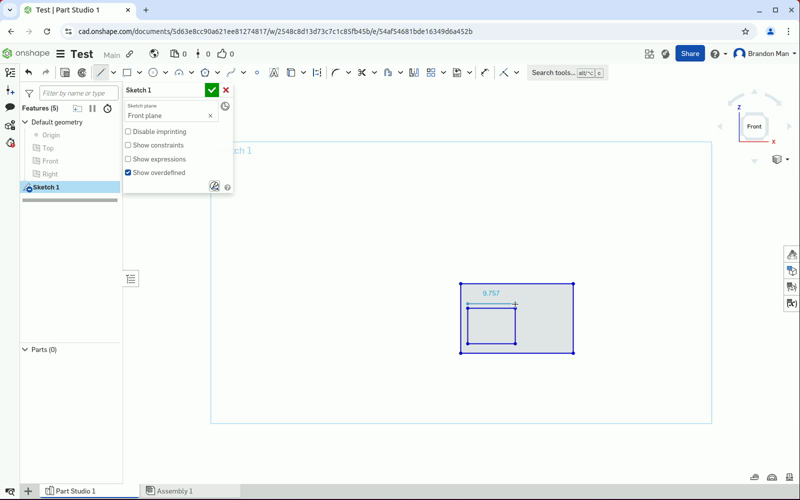
click(515, 303)
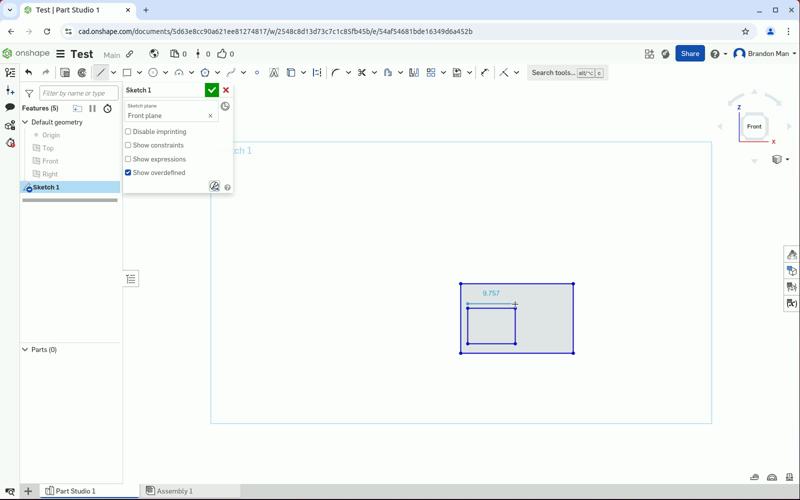
key_up(shift)
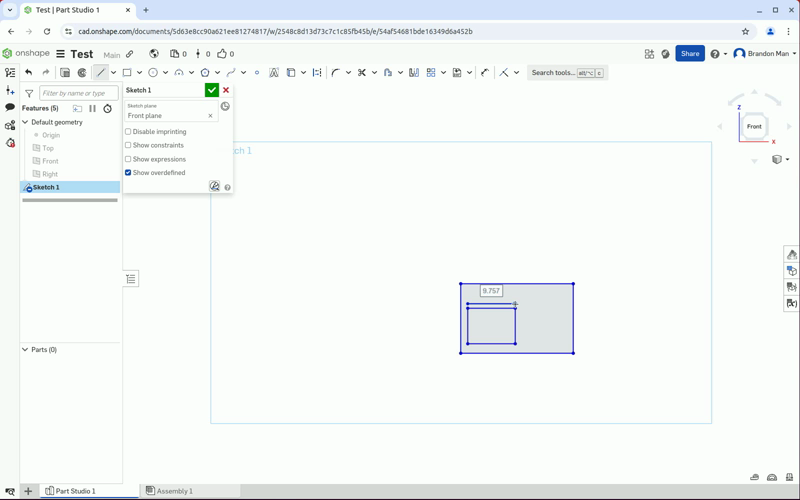
key_down(shift)
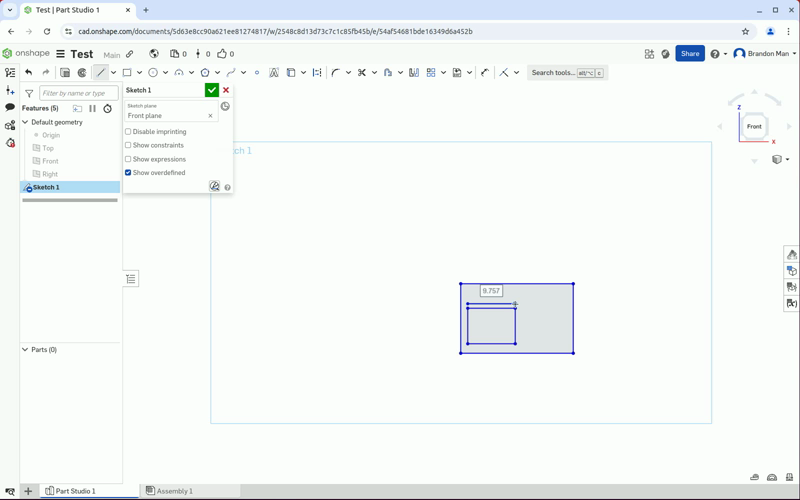
mouse_move(545, 303)
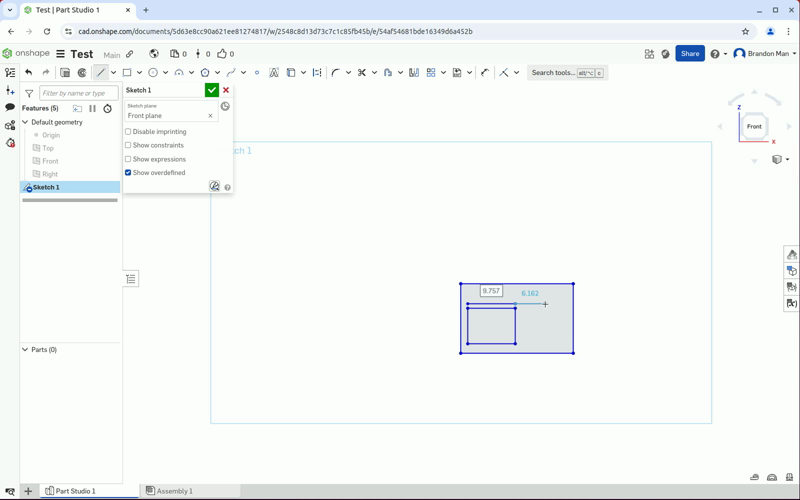
mouse_move(515, 290)
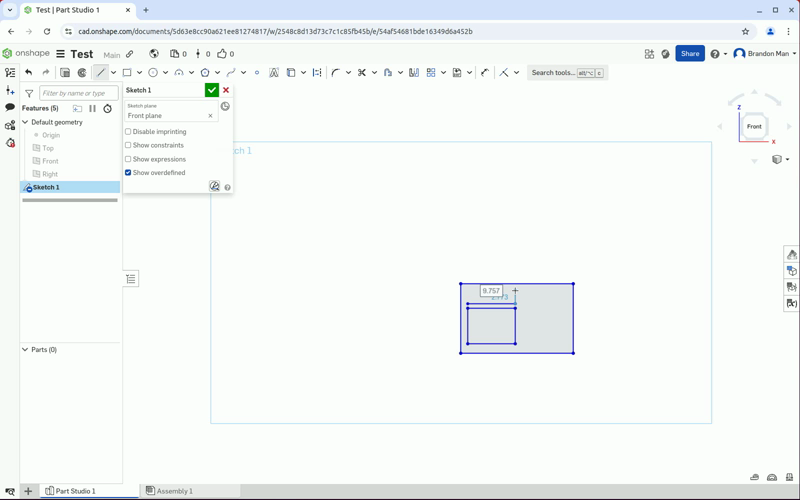
click(515, 290)
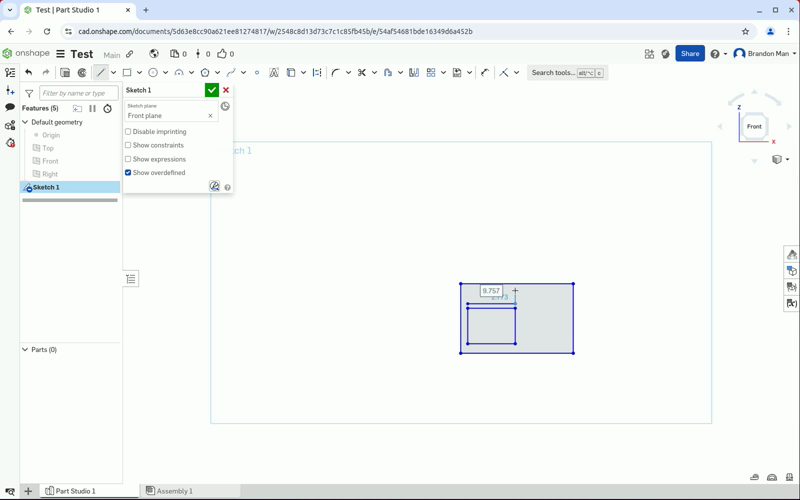
key_up(shift)
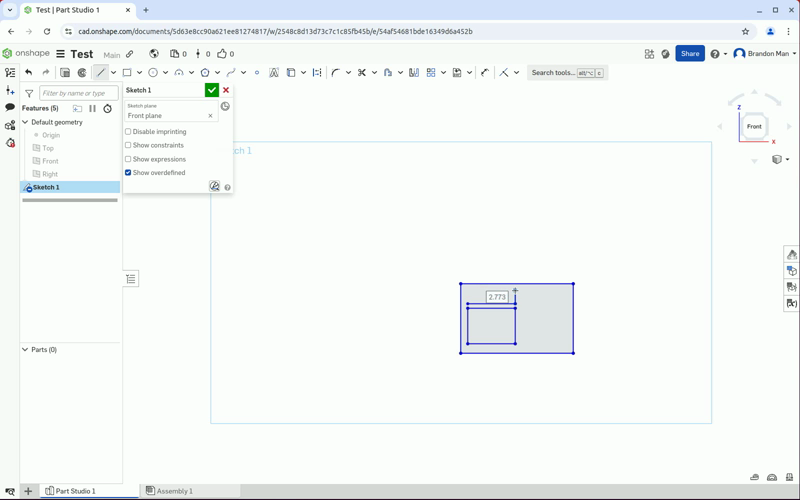
key_down(shift)
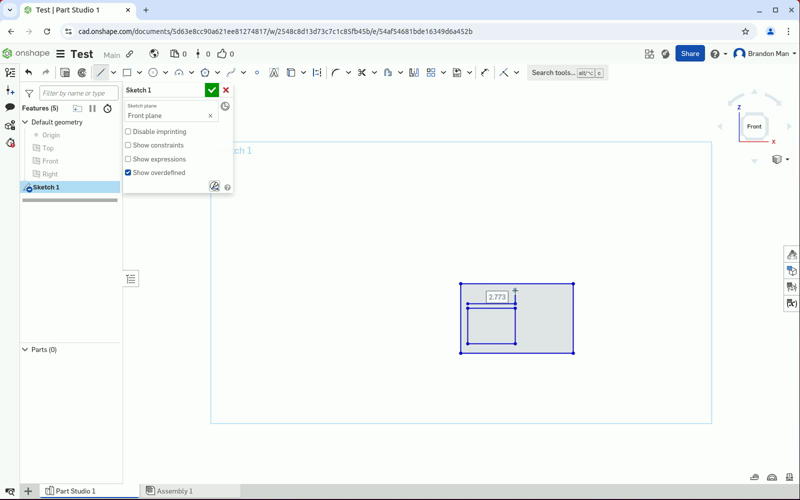
mouse_move(545, 290)
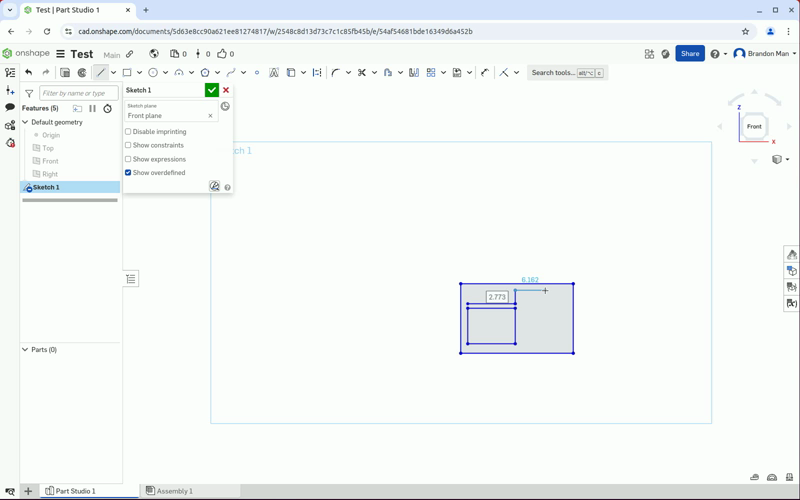
mouse_move(467, 290)
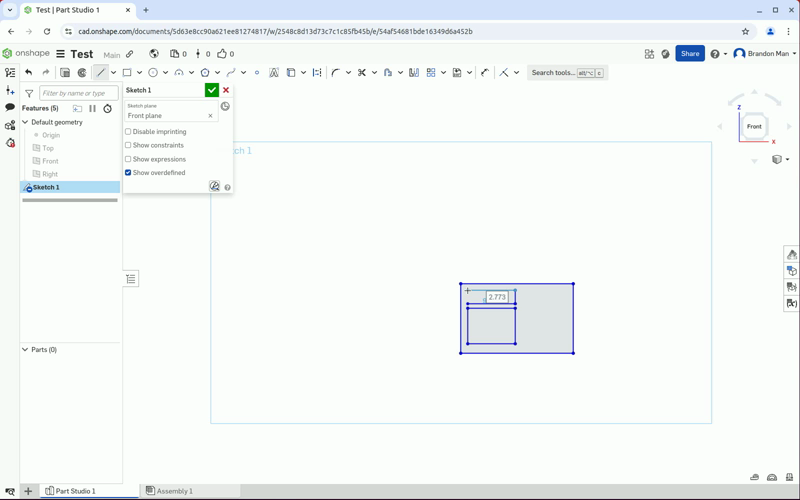
click(467, 290)
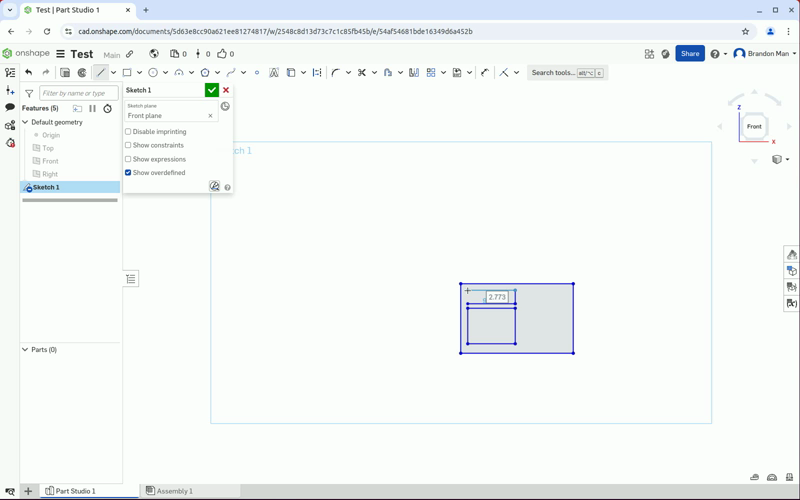
key_up(shift)
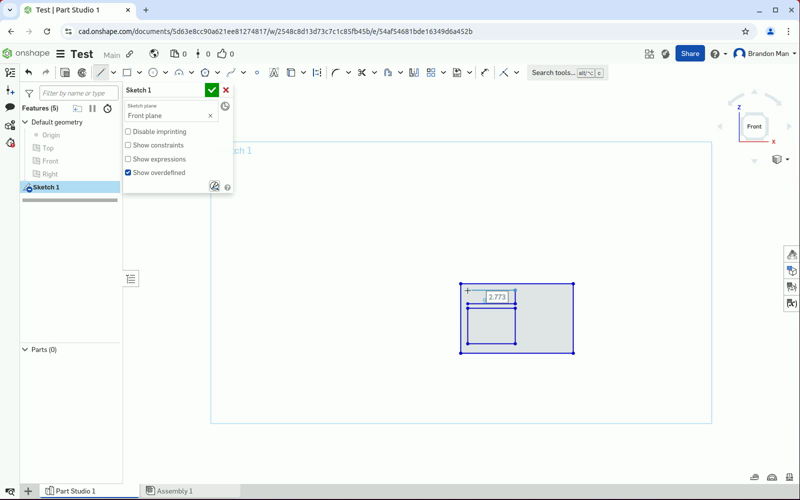
mouse_move(498, 290)
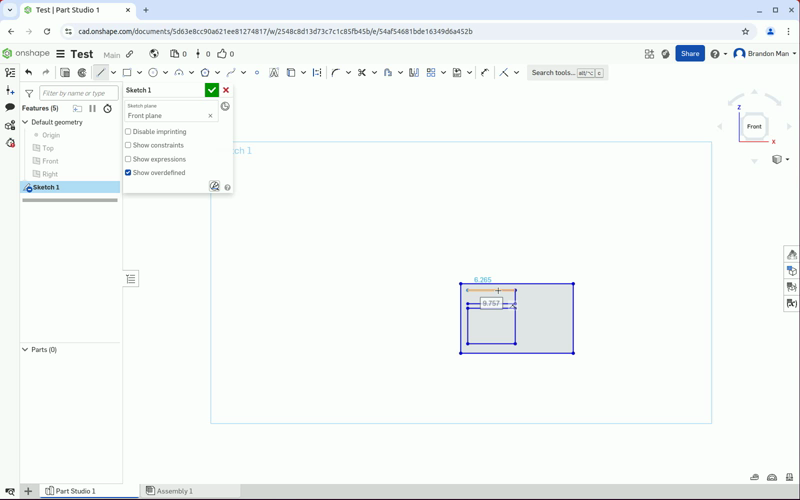
key_down(shift)
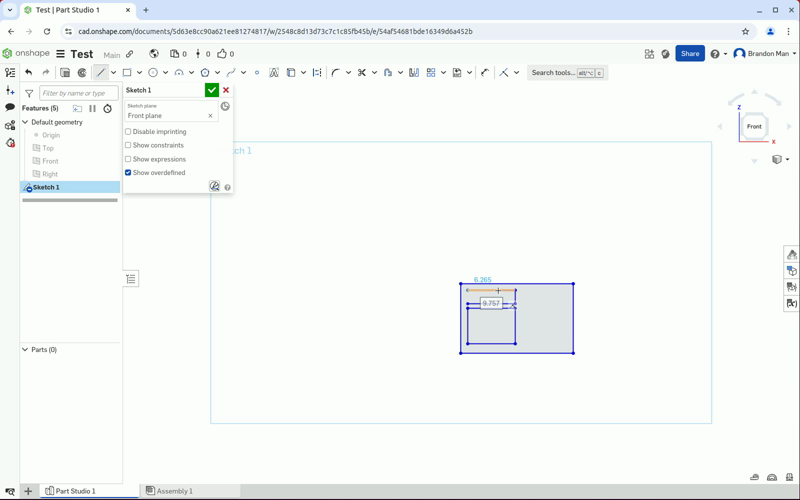
mouse_move(467, 303)
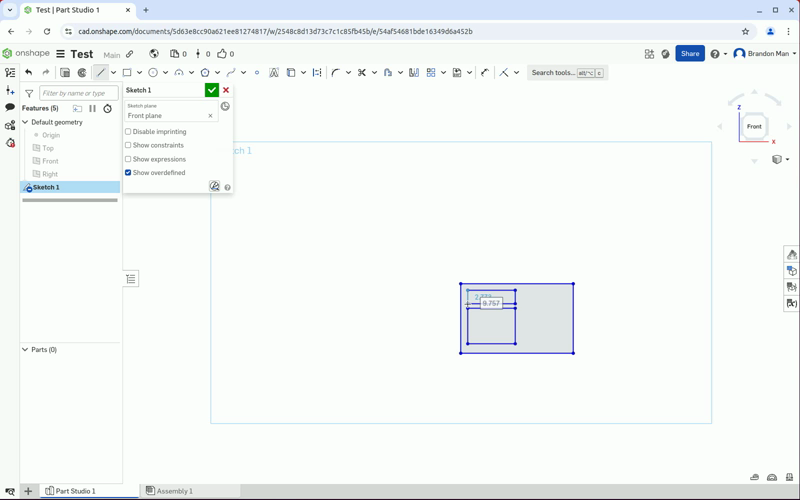
key_up(shift)
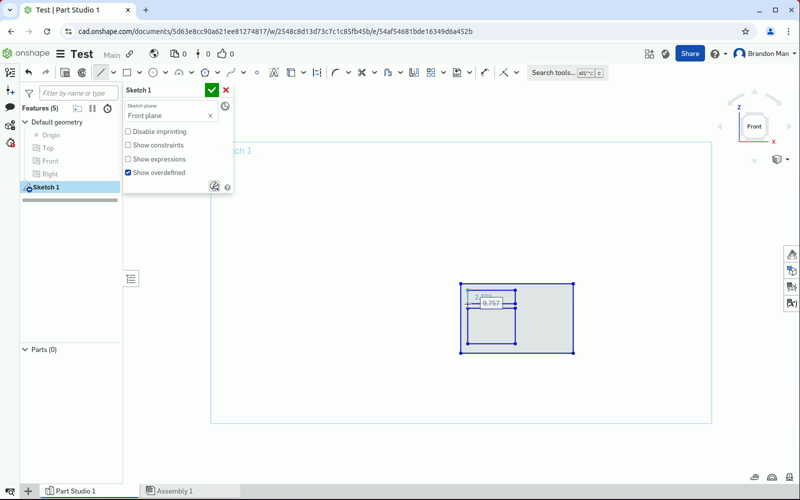
click(467, 303)
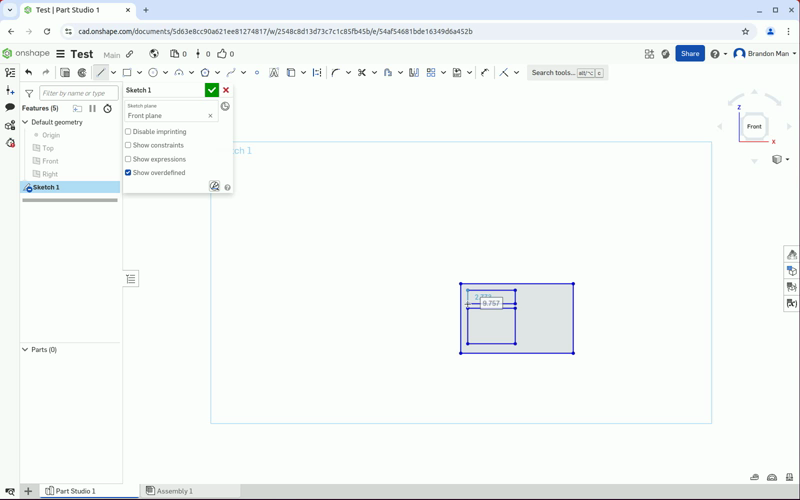
key(esc)
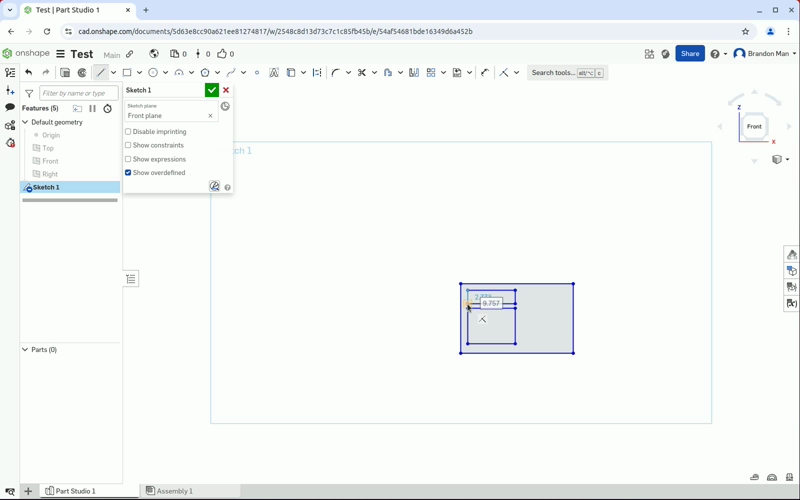
key(l)
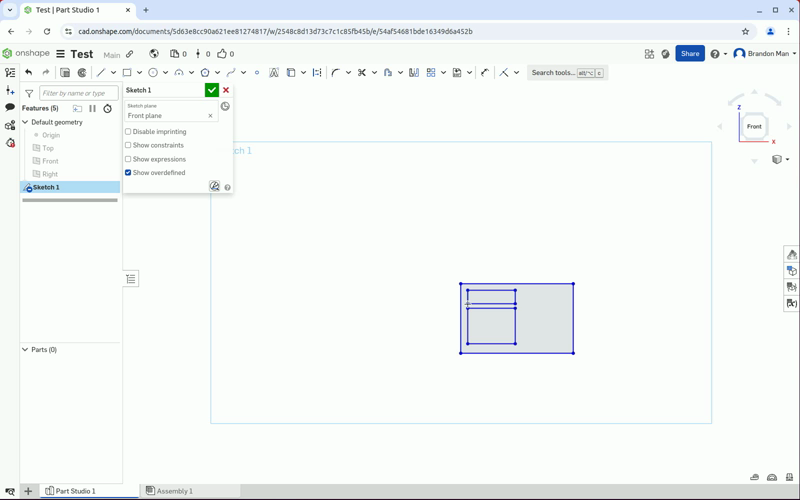
key_down(shift)
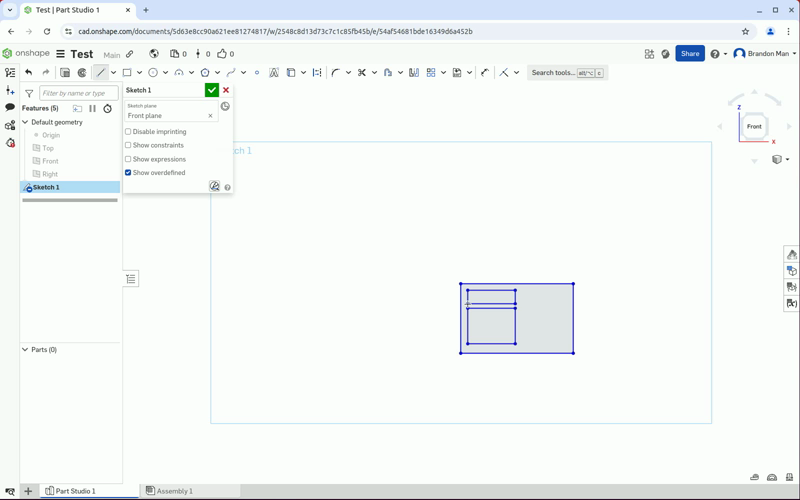
mouse_move(518, 343)
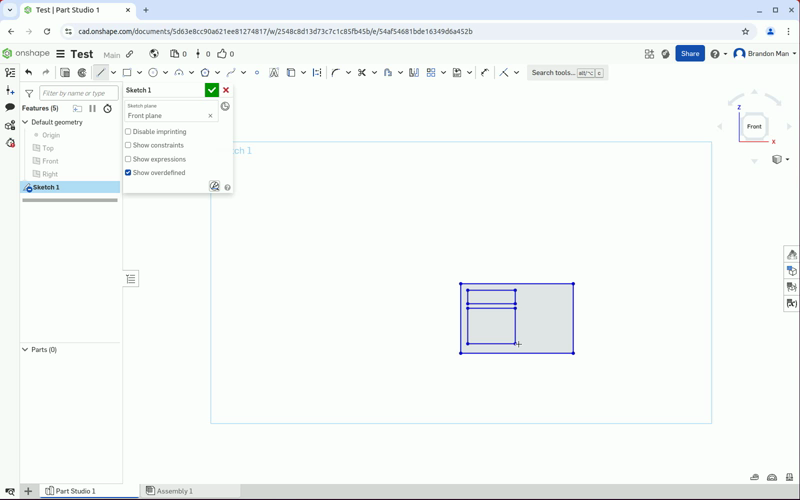
scroll(6)
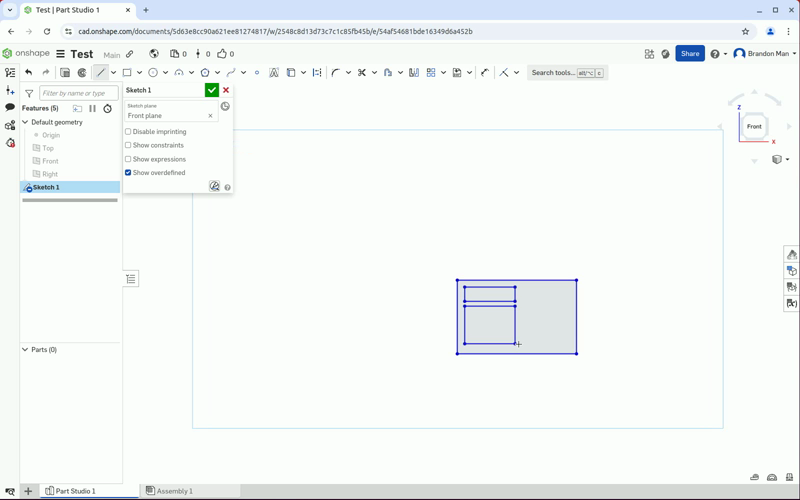
scroll(6)
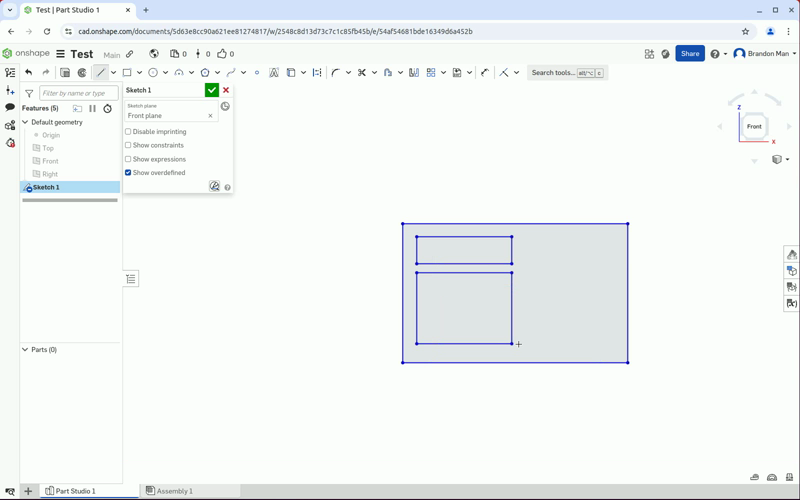
scroll(6)
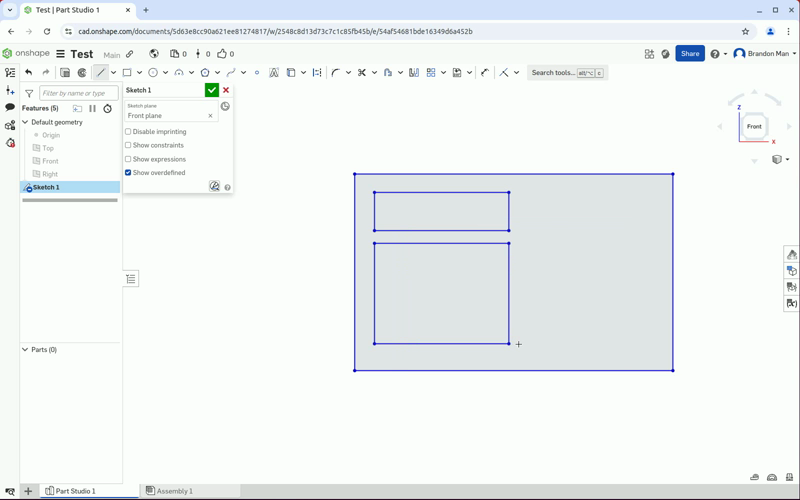
scroll(6)
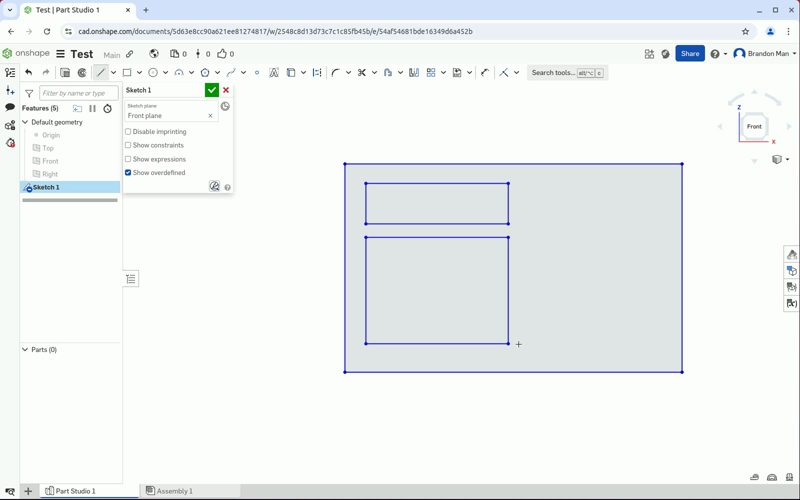
scroll(6)
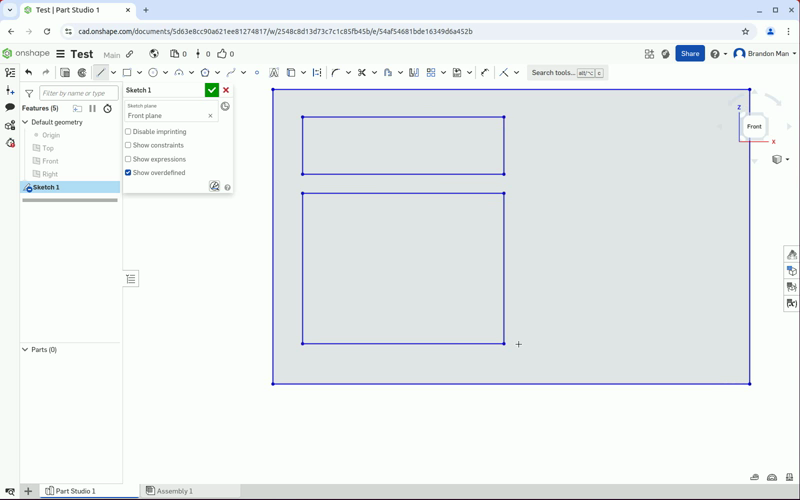
scroll(6)
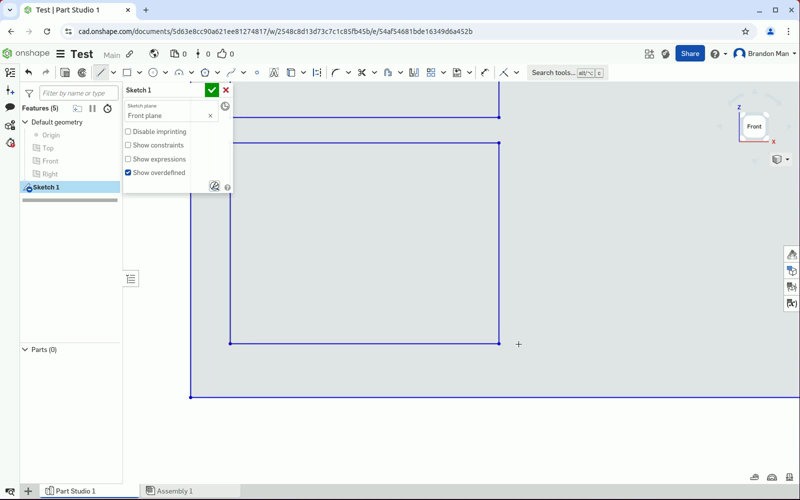
scroll(6)
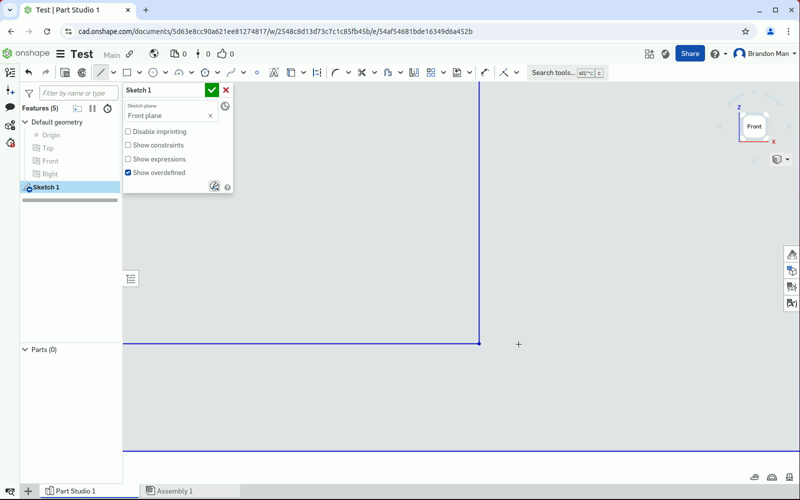
click(518, 343)
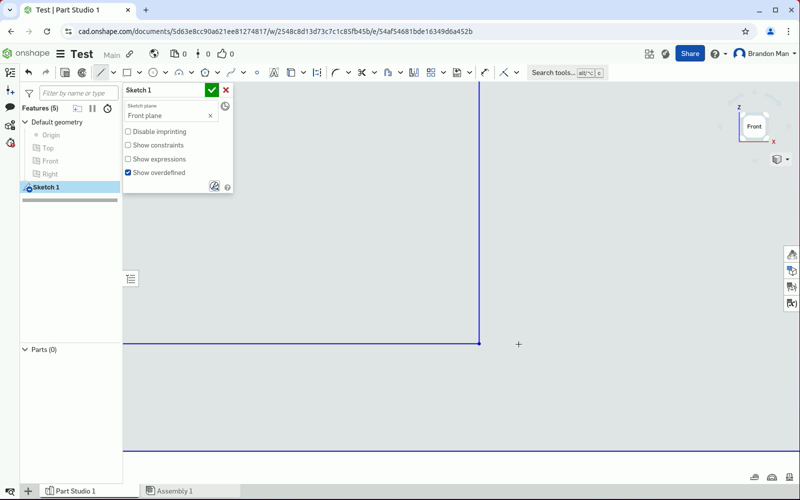
scroll(-6)
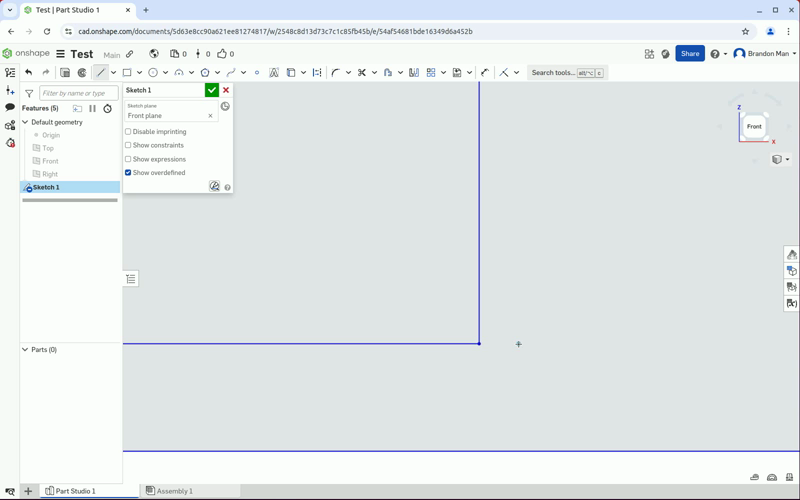
scroll(-6)
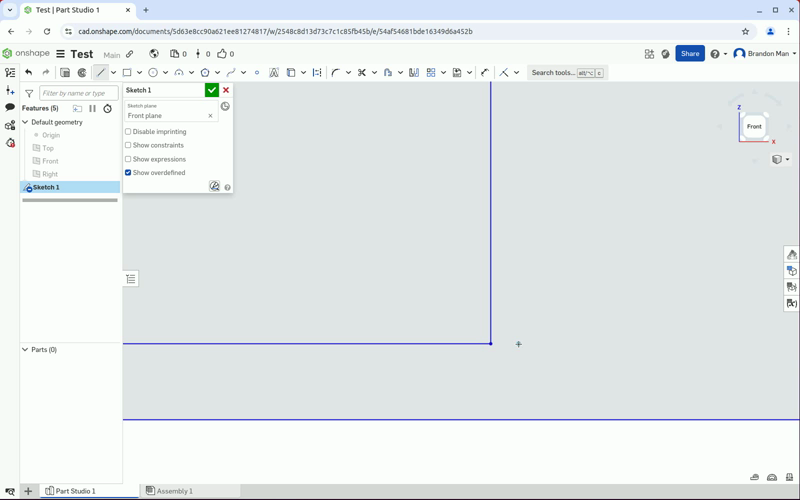
scroll(-6)
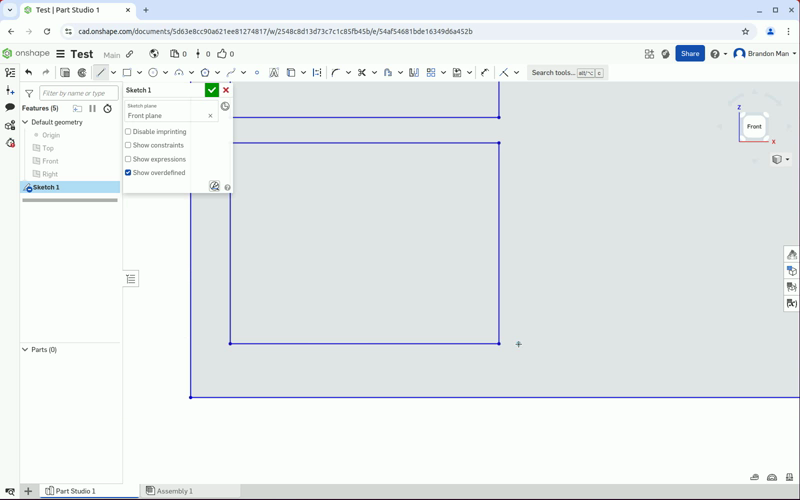
scroll(-6)
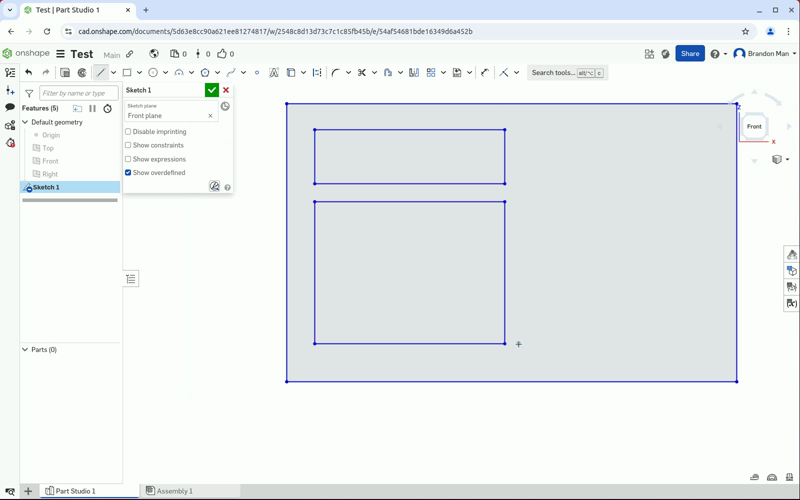
scroll(-6)
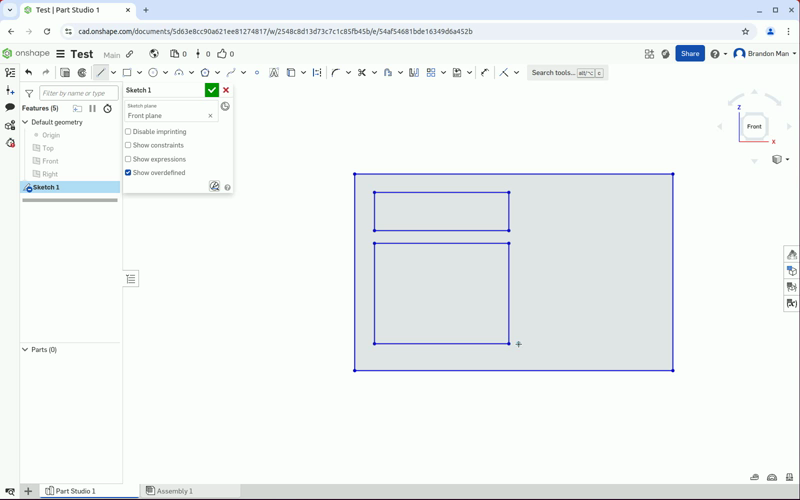
scroll(-6)
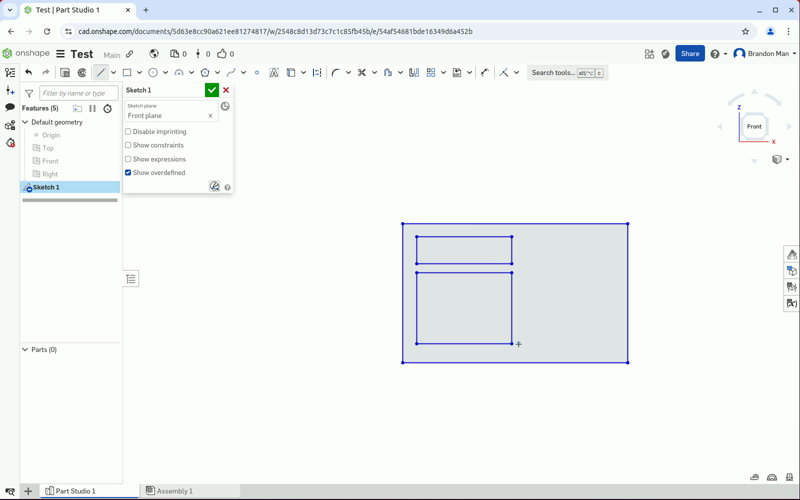
scroll(-6)
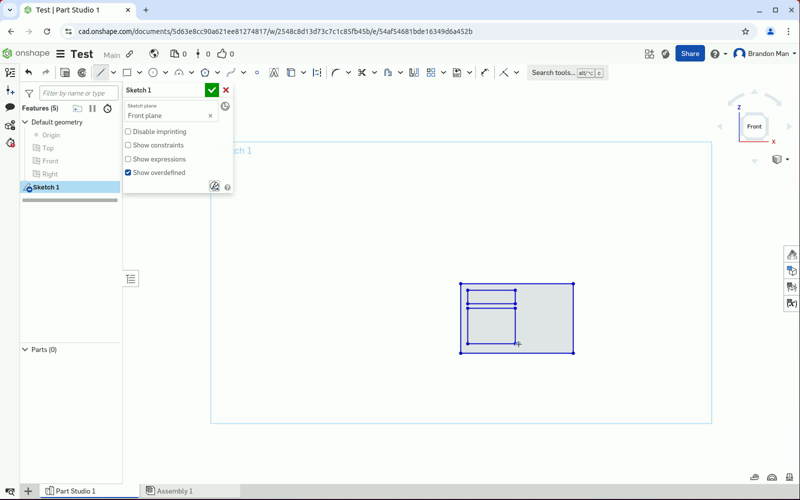
key_up(shift)
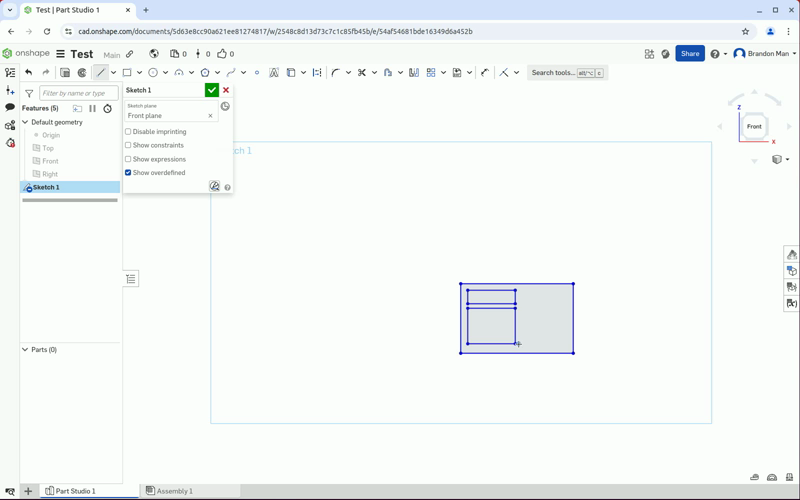
key_down(shift)
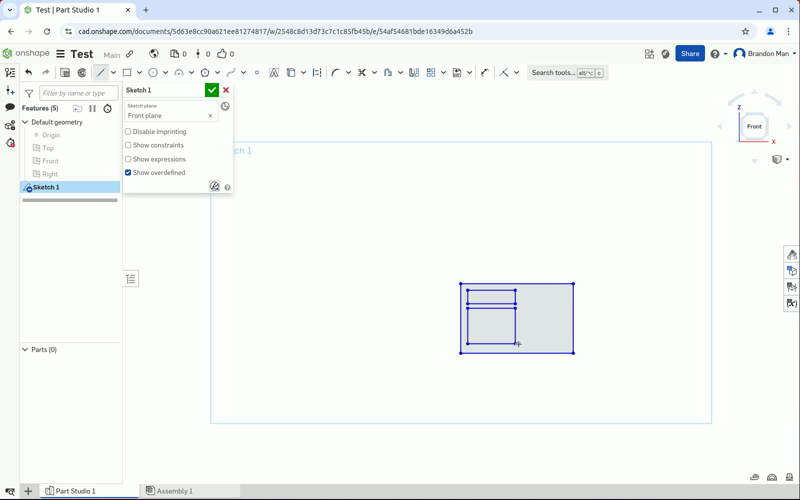
mouse_move(548, 343)
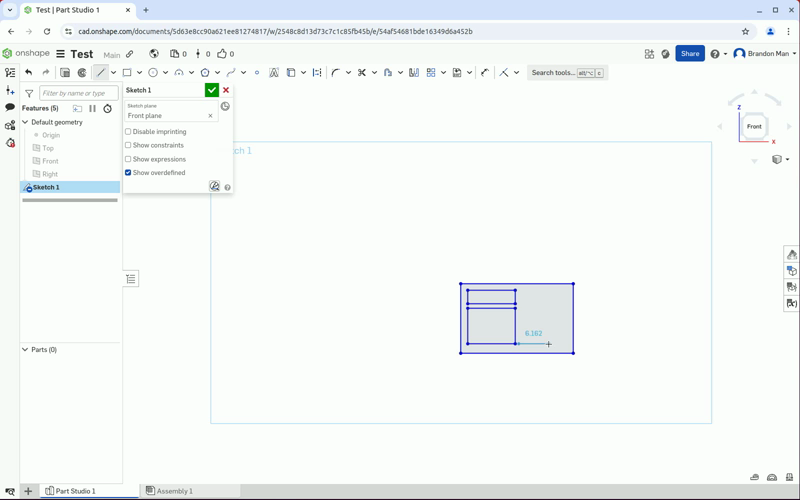
mouse_move(566, 343)
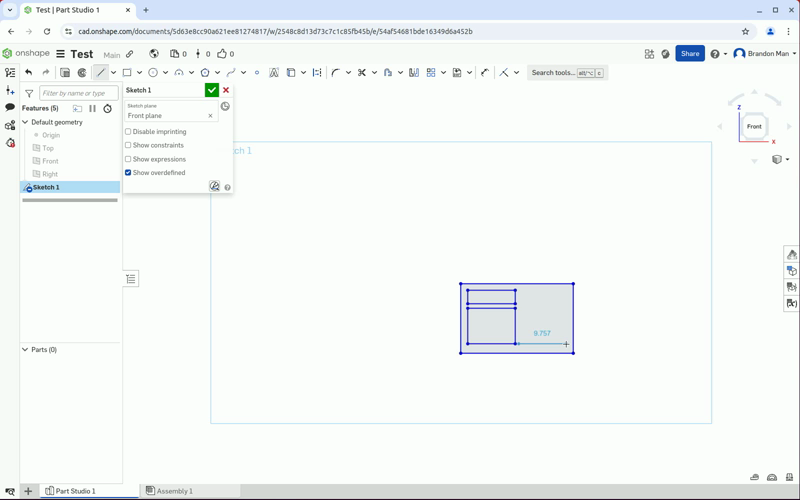
click(566, 343)
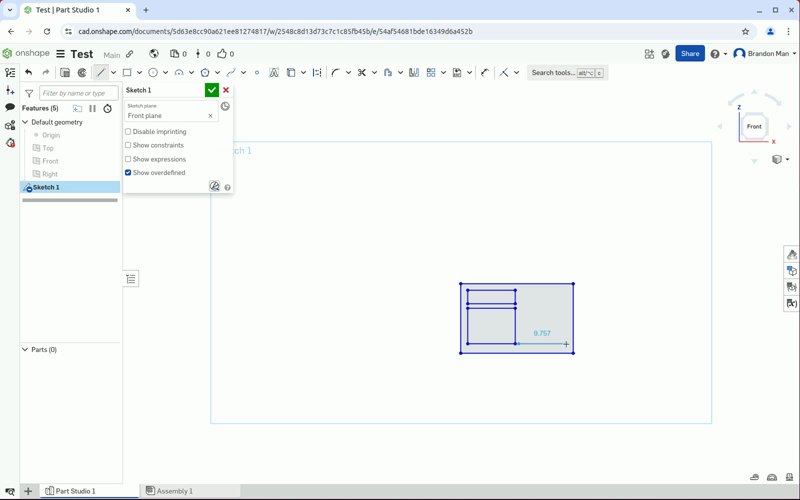
key_up(shift)
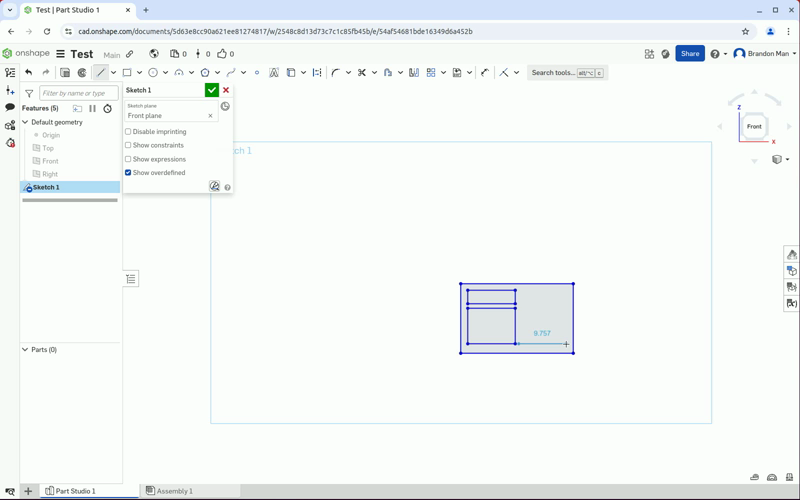
key_down(shift)
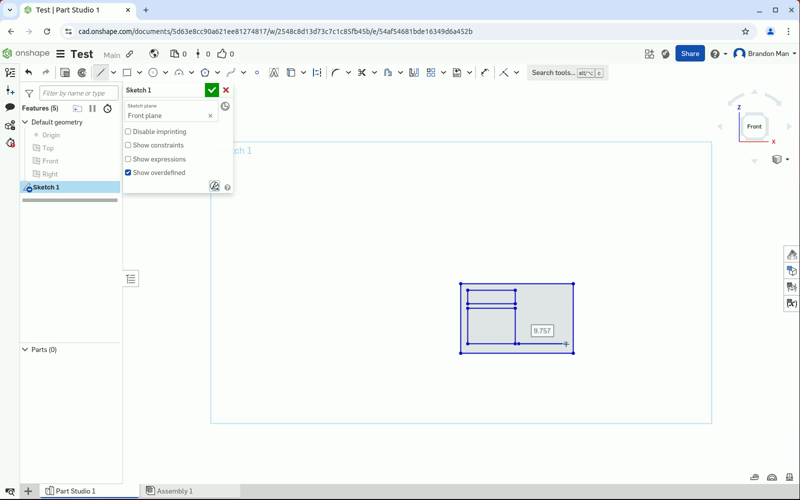
mouse_move(589, 343)
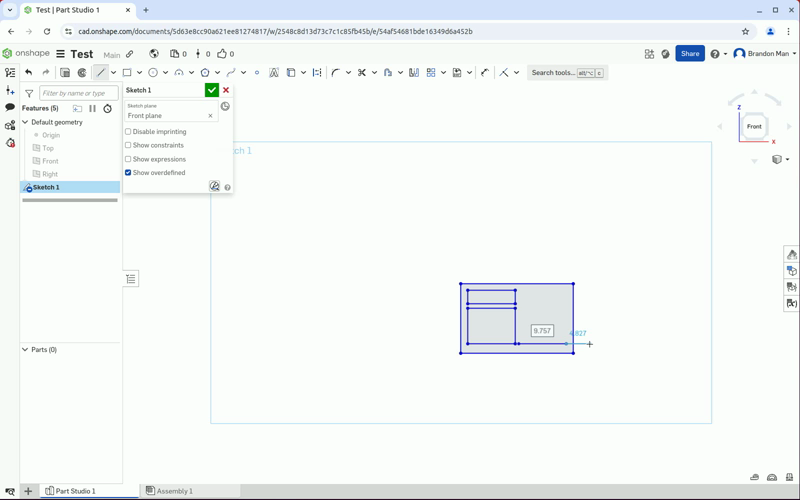
mouse_move(566, 290)
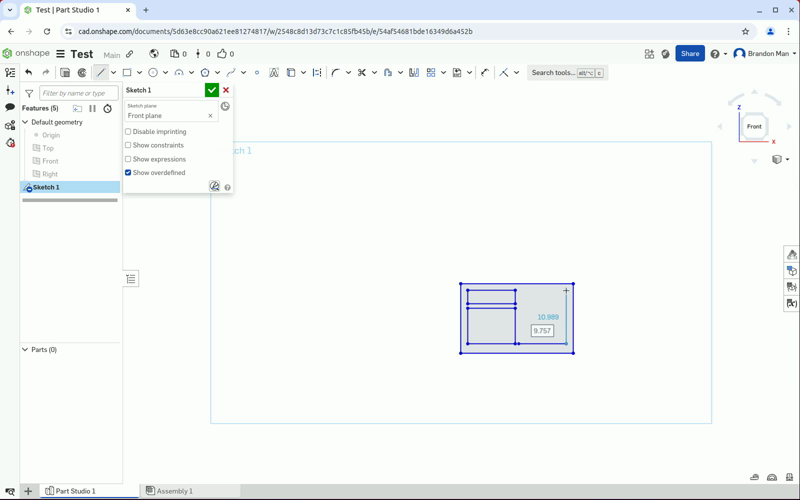
click(566, 290)
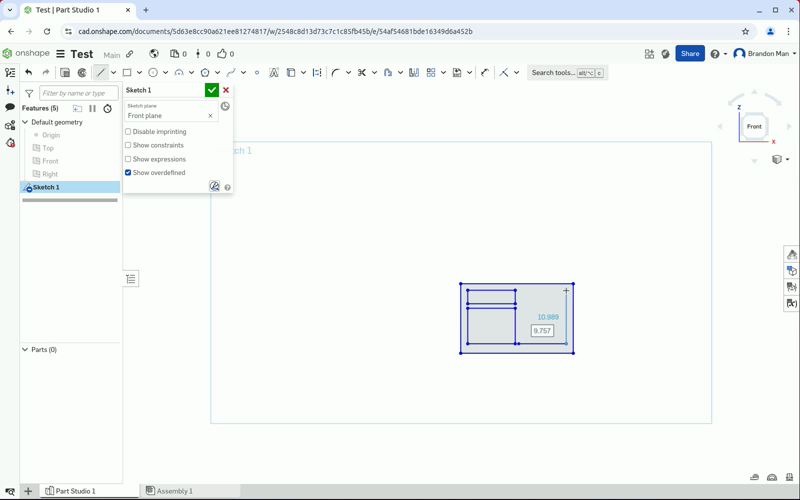
key_up(shift)
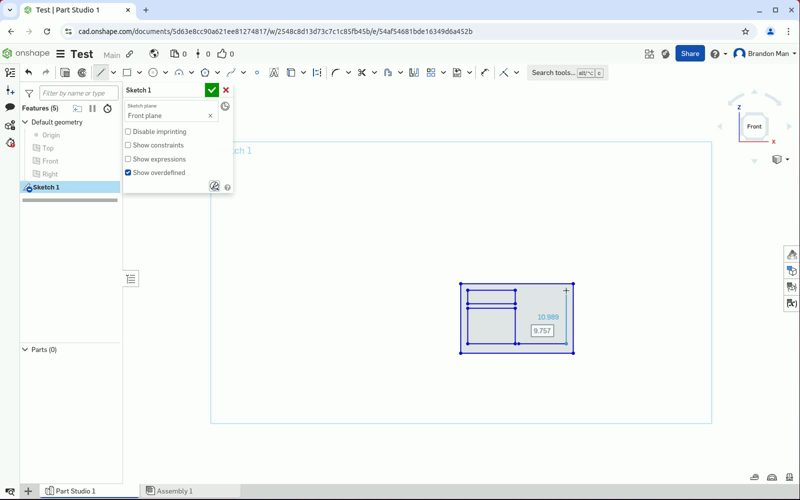
key_down(shift)
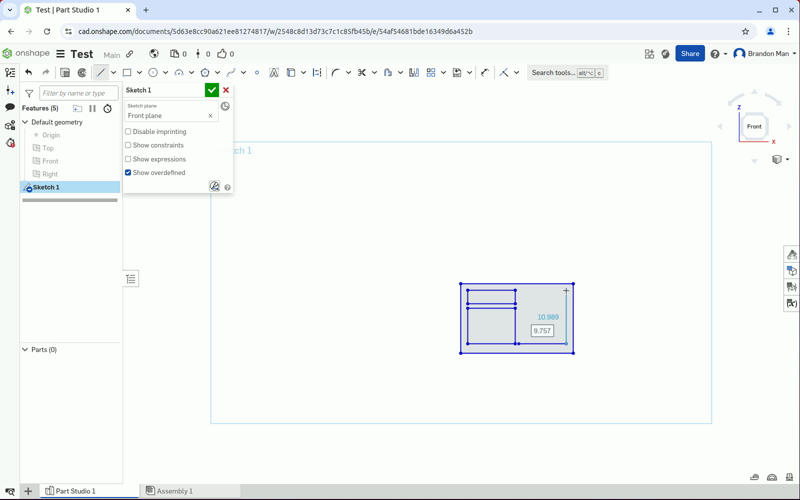
mouse_move(589, 290)
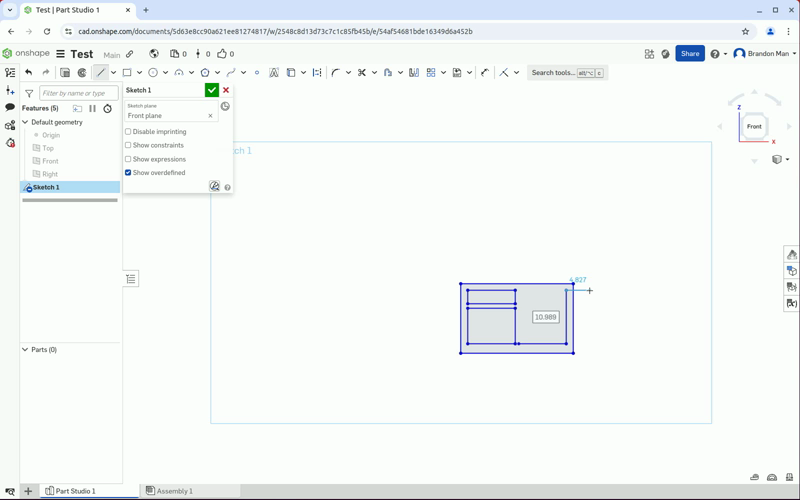
mouse_move(518, 290)
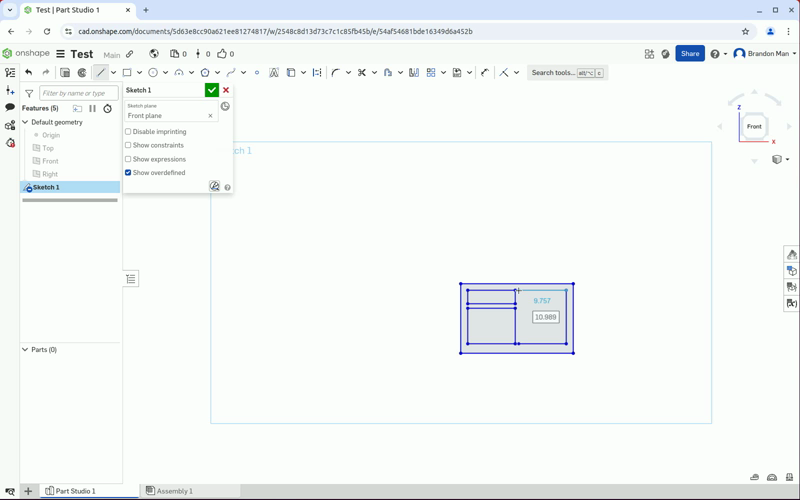
scroll(6)
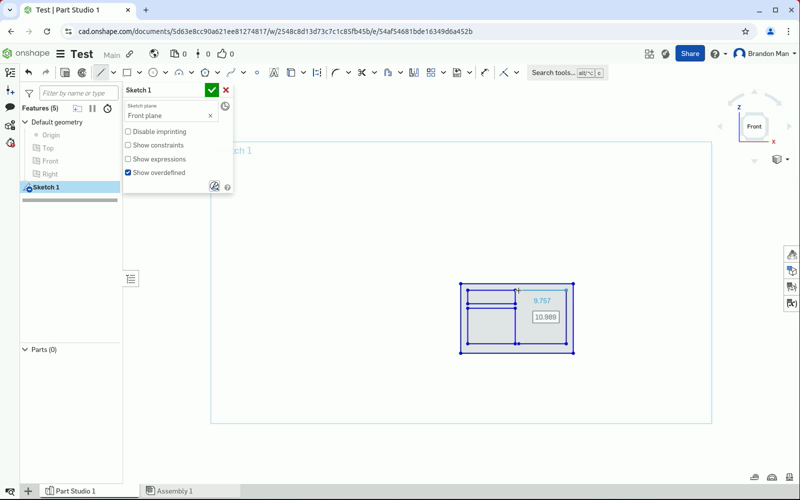
scroll(6)
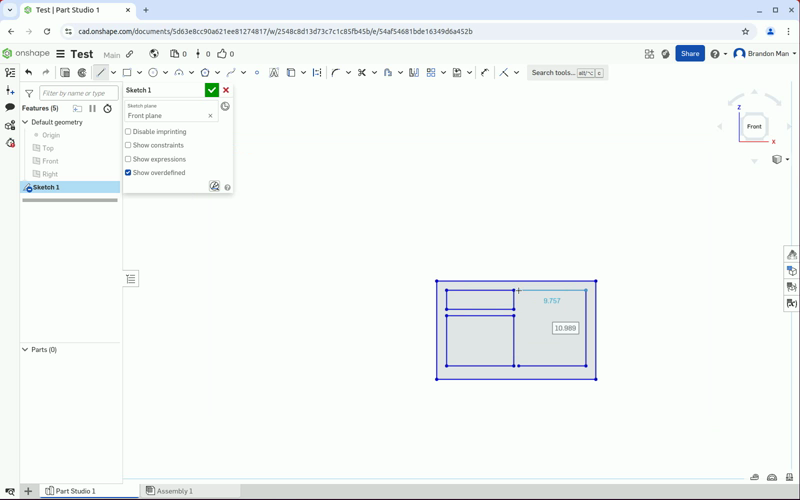
scroll(6)
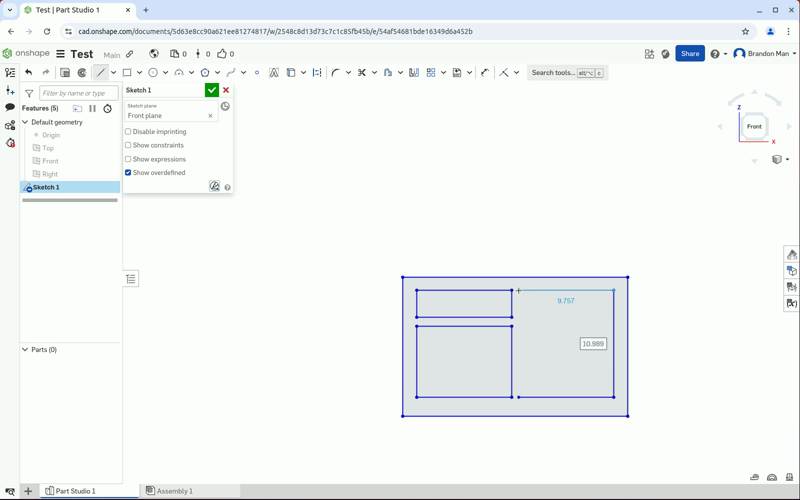
scroll(6)
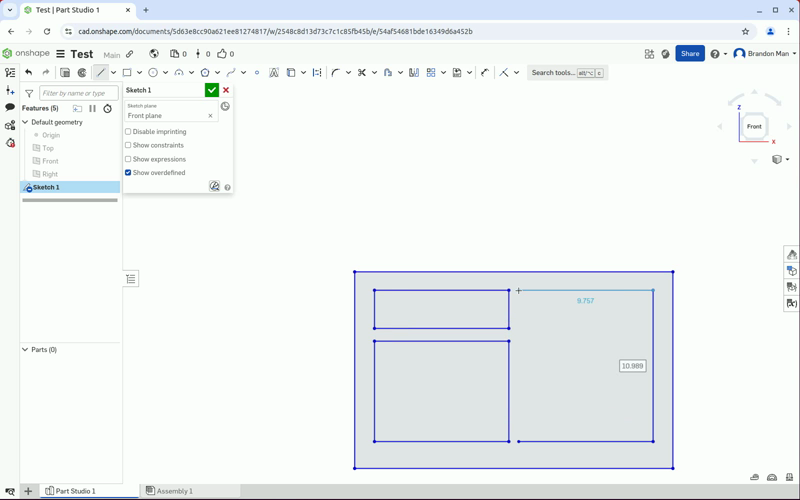
scroll(6)
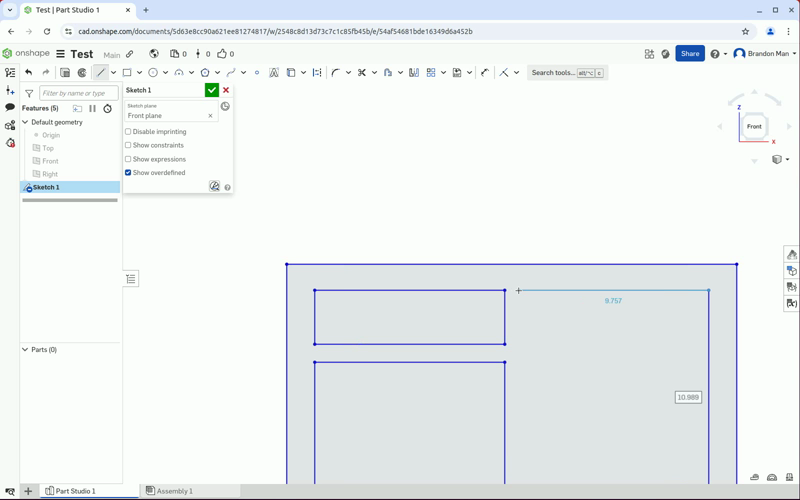
scroll(6)
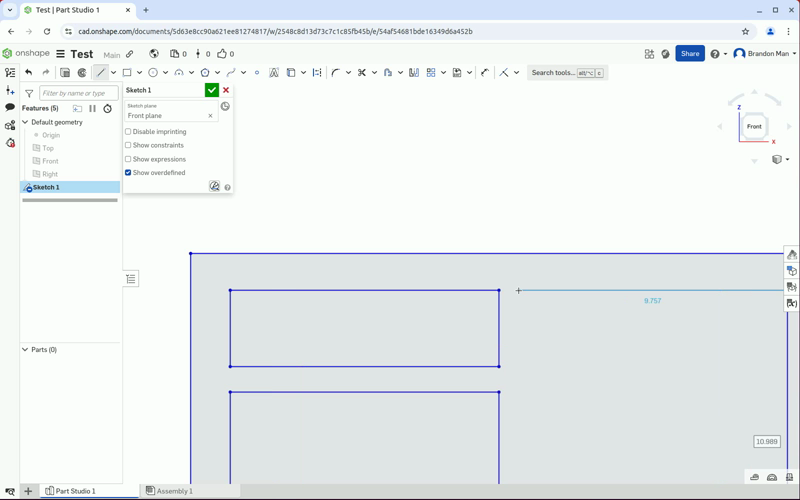
scroll(6)
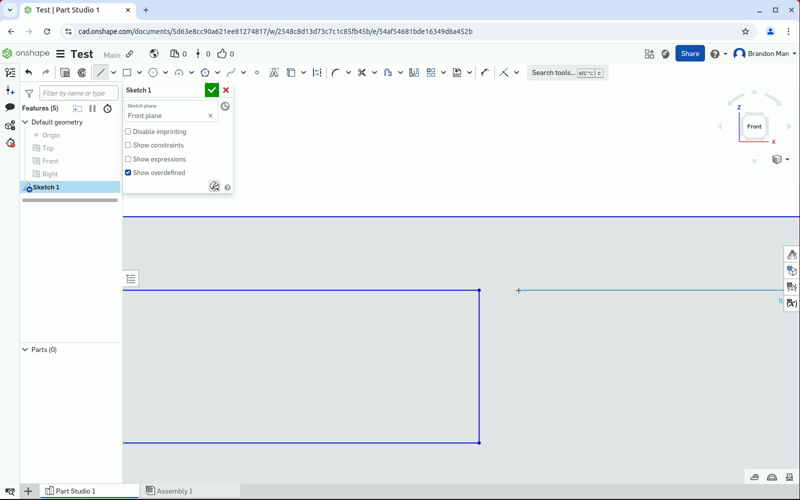
click(518, 290)
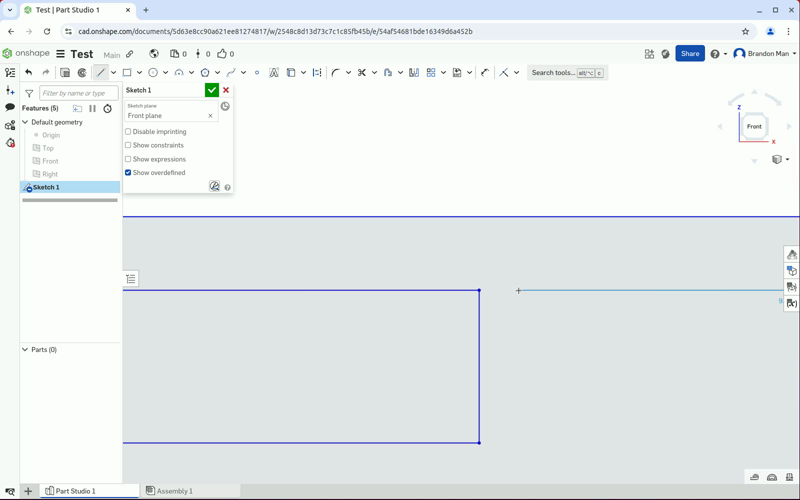
scroll(-6)
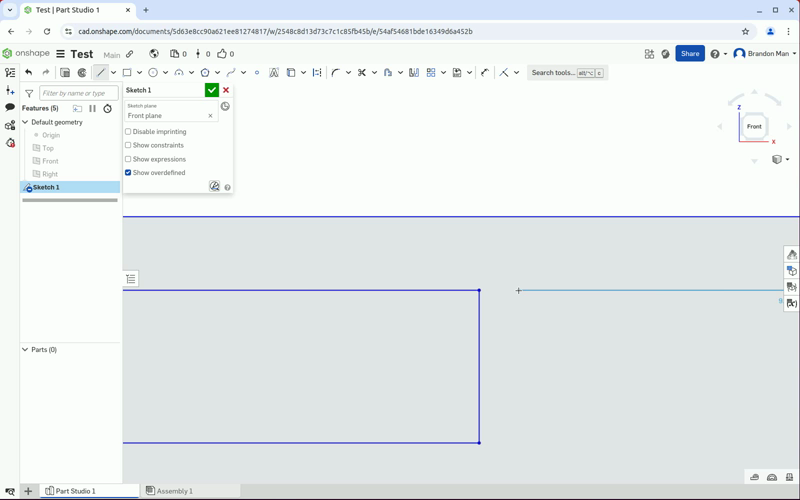
scroll(-6)
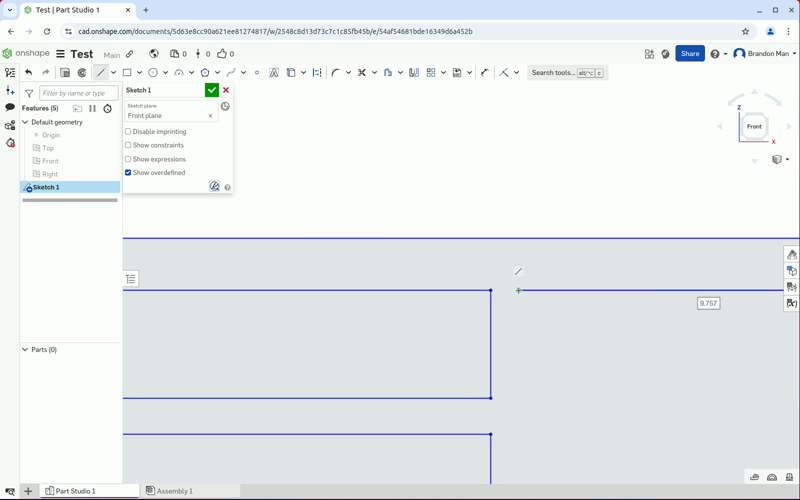
scroll(-6)
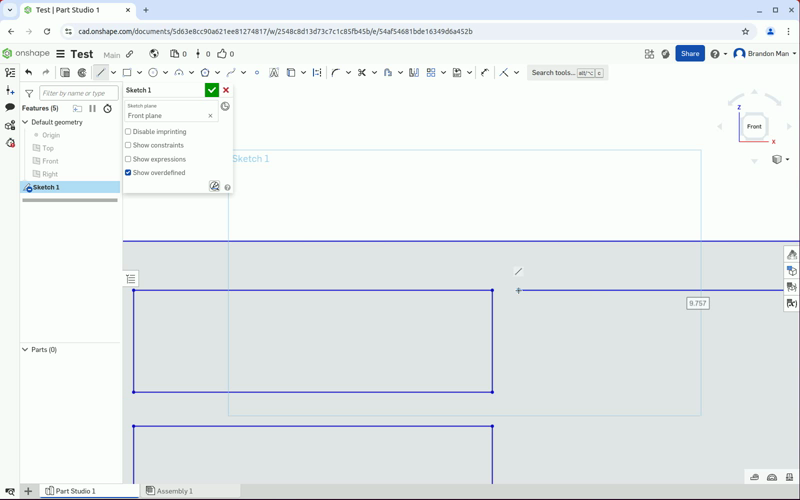
scroll(-6)
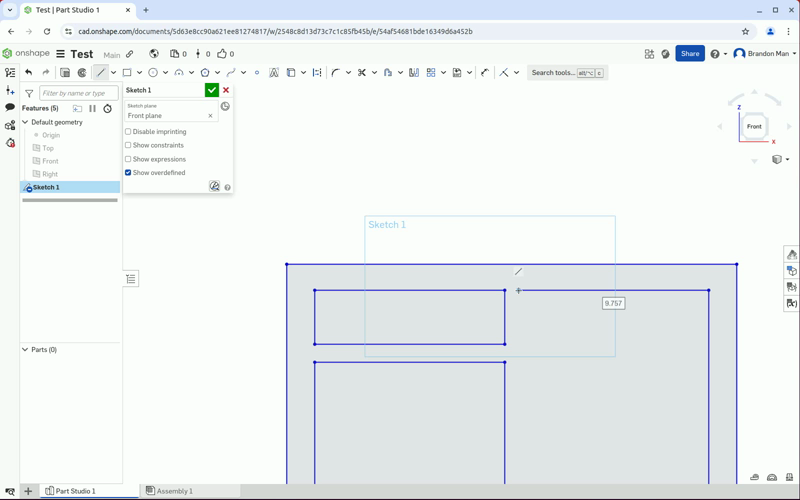
scroll(-6)
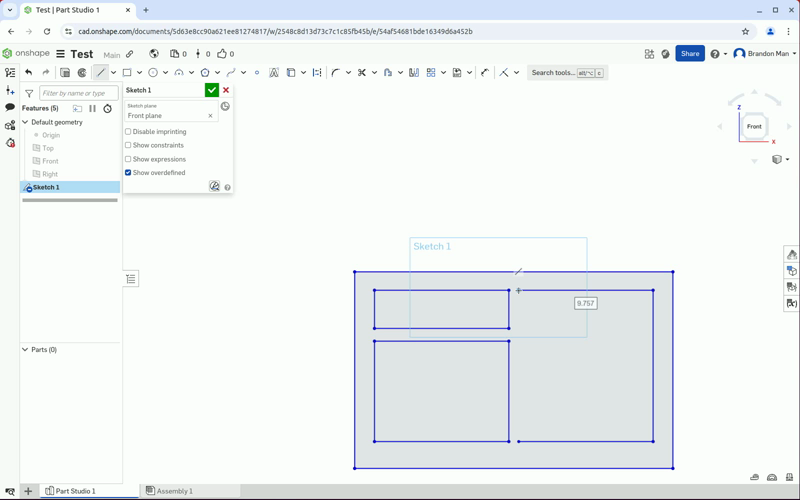
scroll(-6)
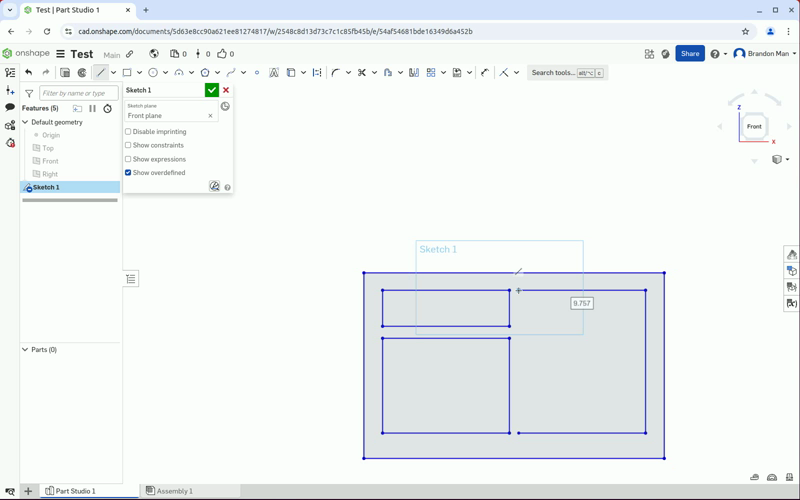
scroll(-6)
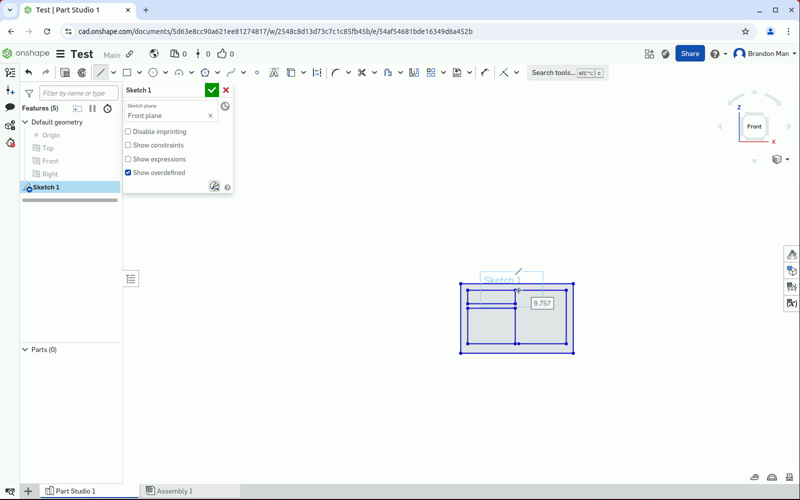
key_up(shift)
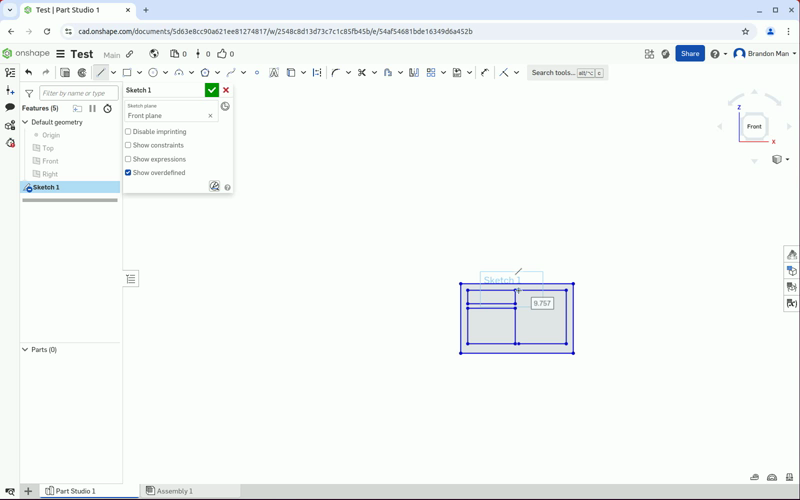
mouse_move(548, 290)
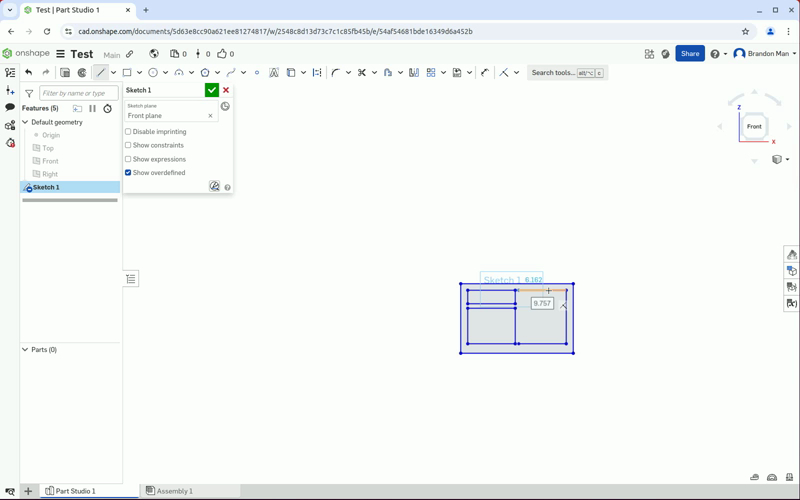
key_down(shift)
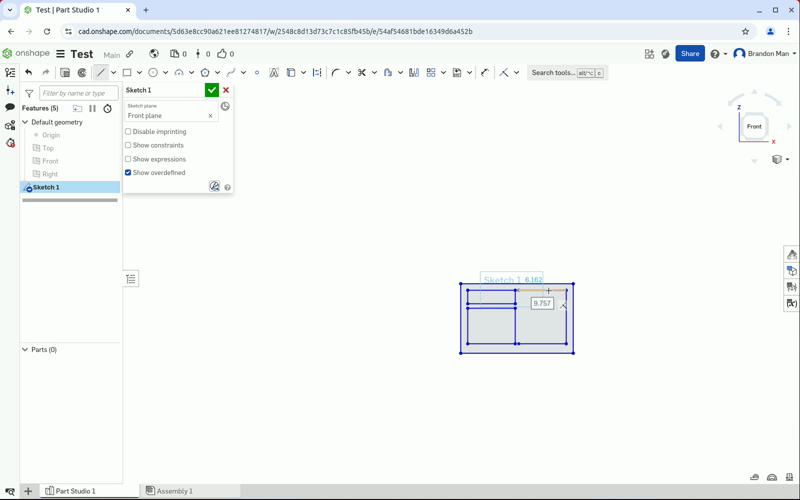
mouse_move(518, 343)
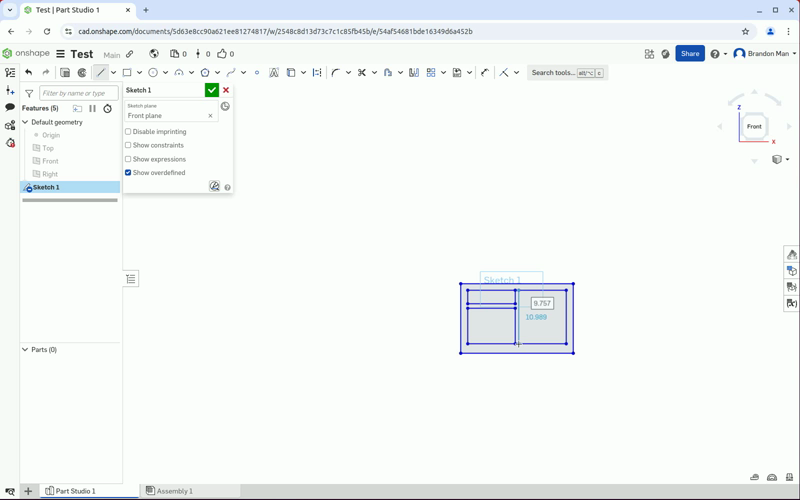
scroll(6)
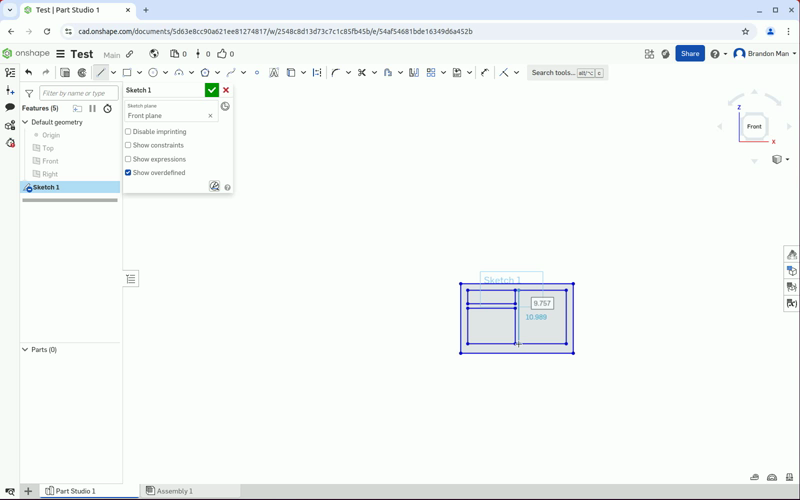
scroll(6)
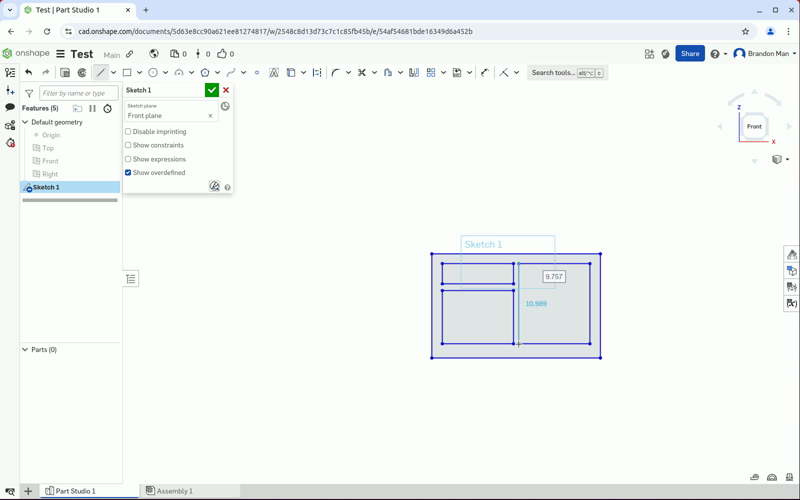
scroll(6)
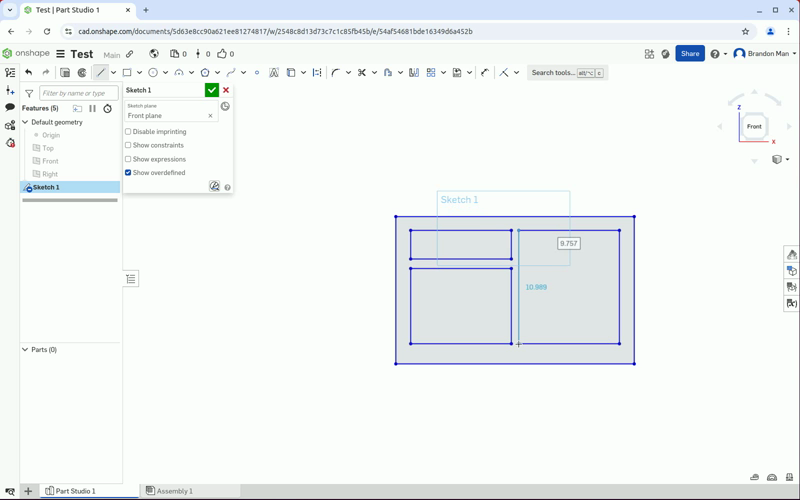
scroll(6)
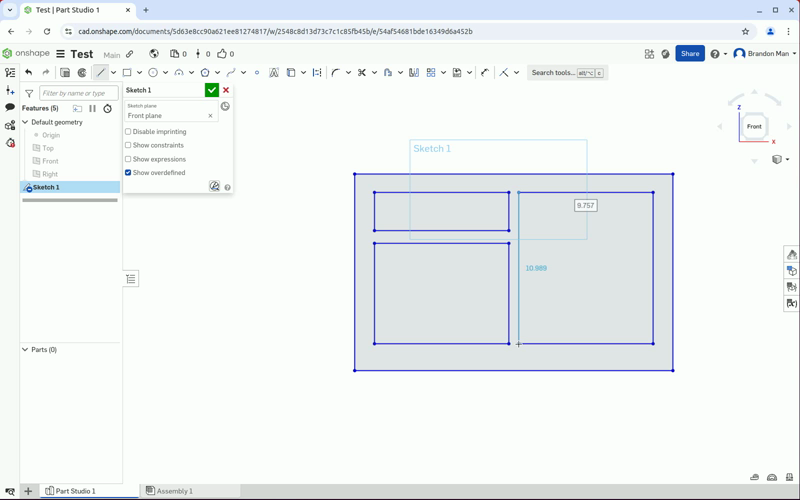
scroll(6)
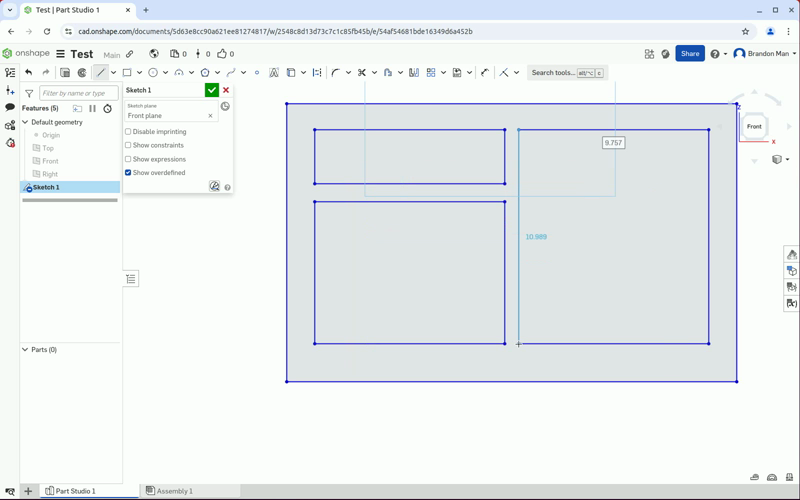
scroll(6)
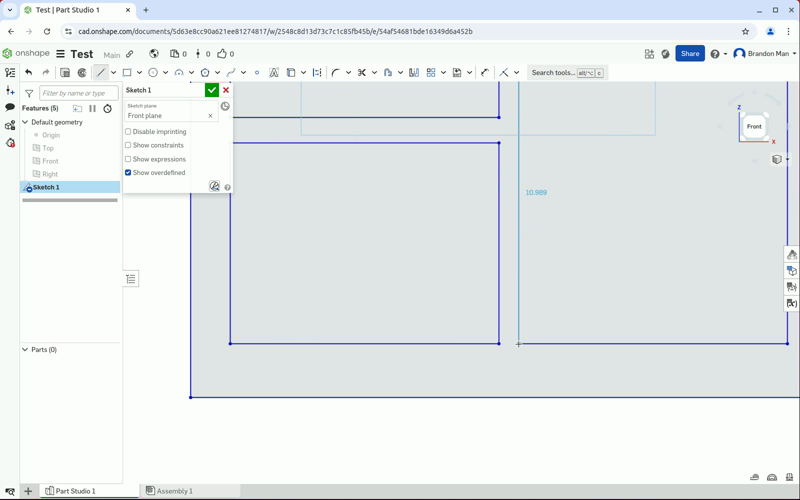
scroll(6)
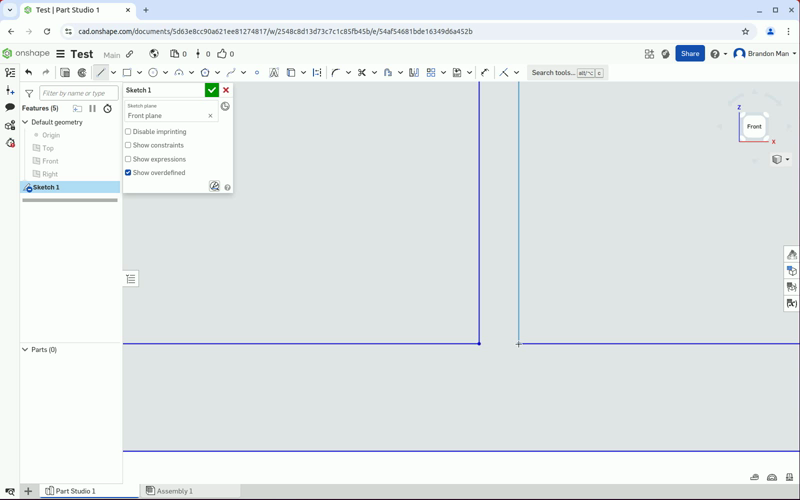
key_up(shift)
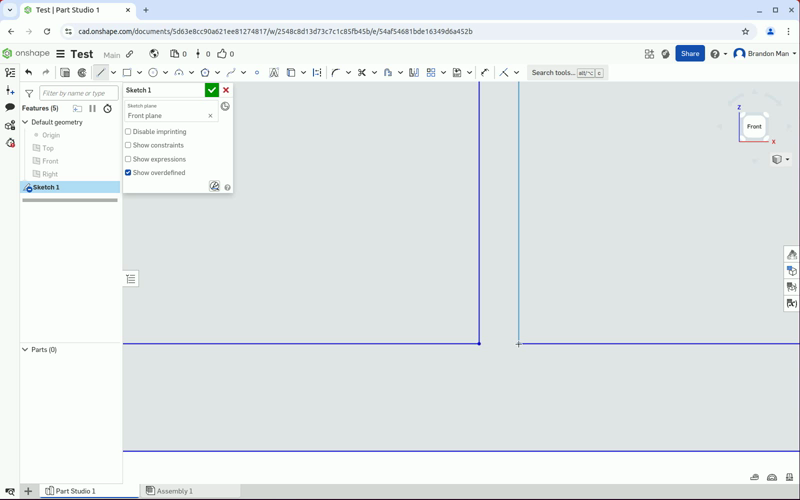
click(518, 343)
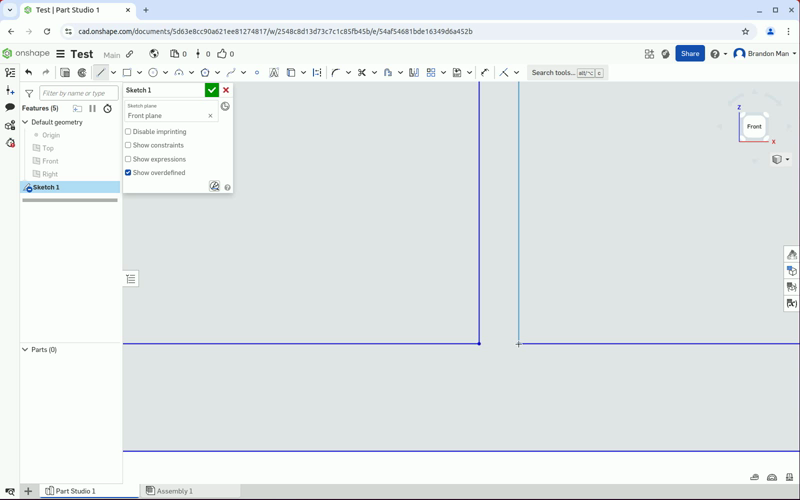
scroll(-6)
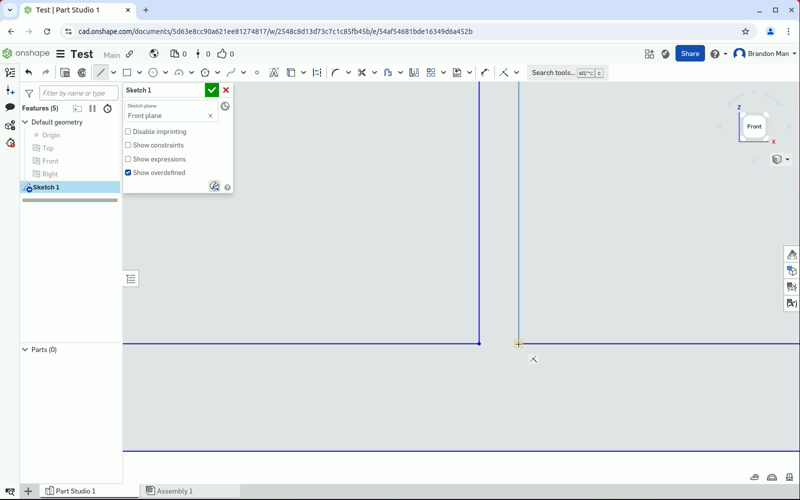
scroll(-6)
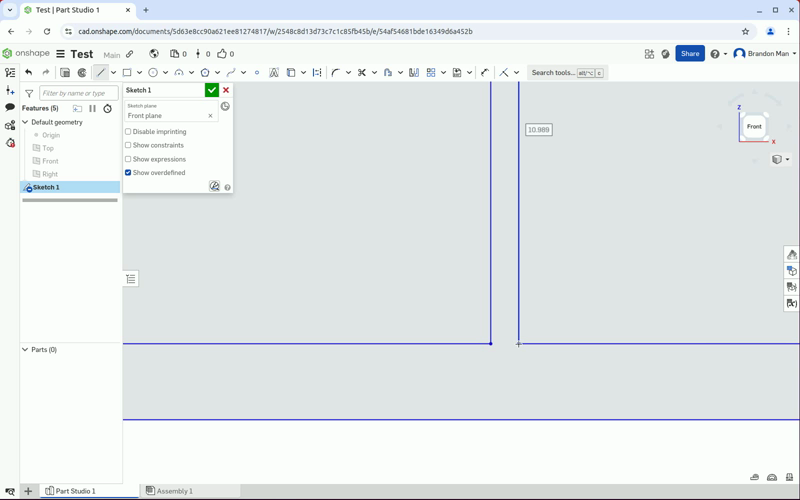
scroll(-6)
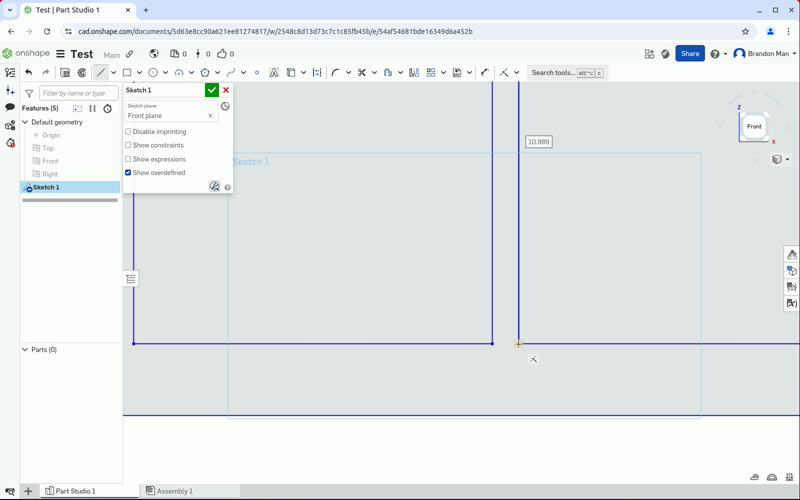
scroll(-6)
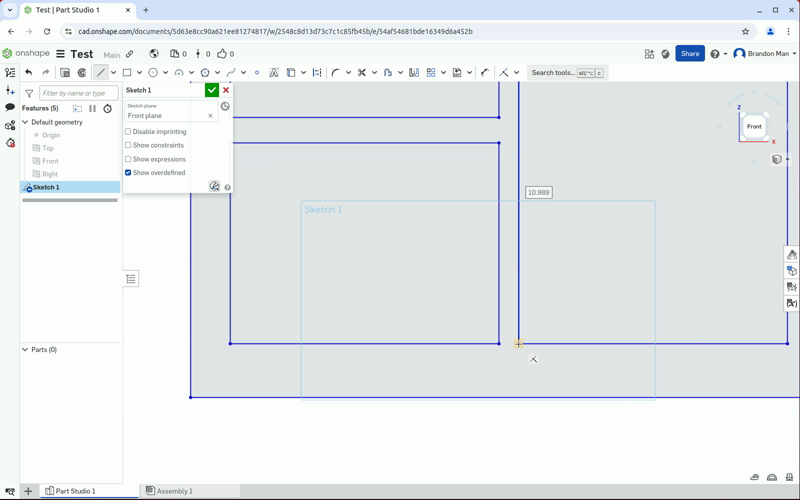
scroll(-6)
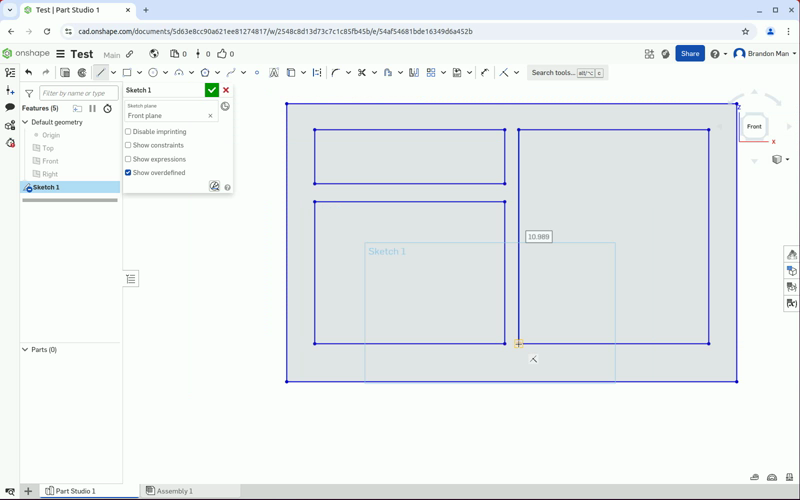
scroll(-6)
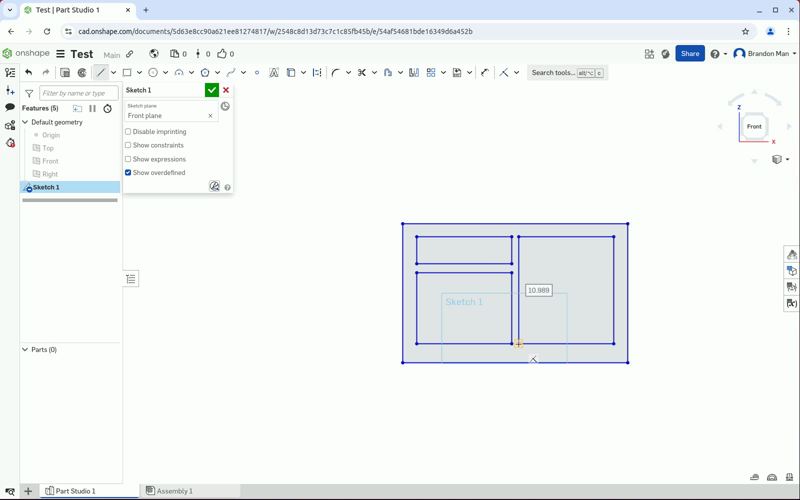
scroll(-6)
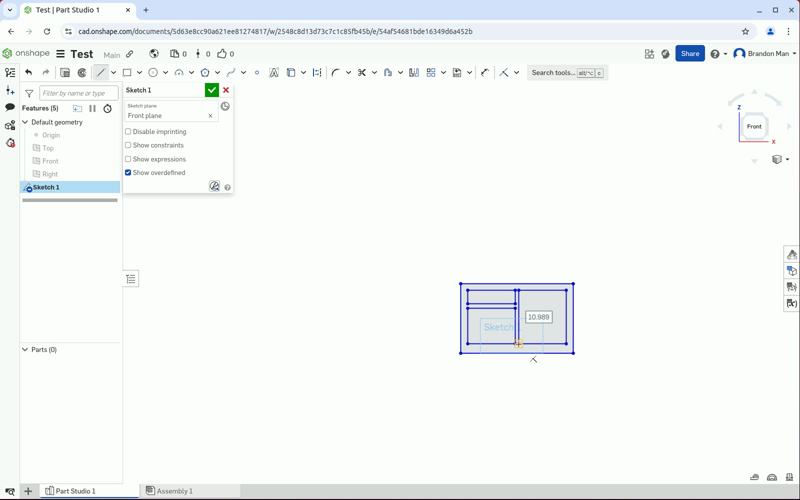
key(esc)
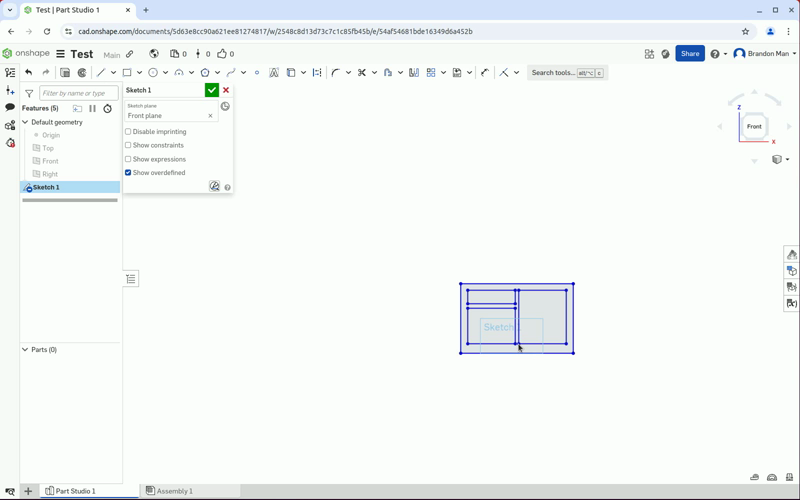
mouse_move(467, 287)
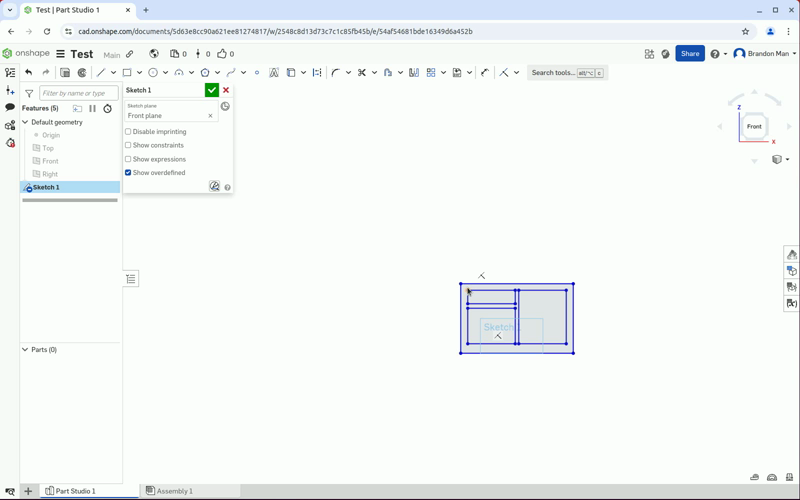
click(467, 287)
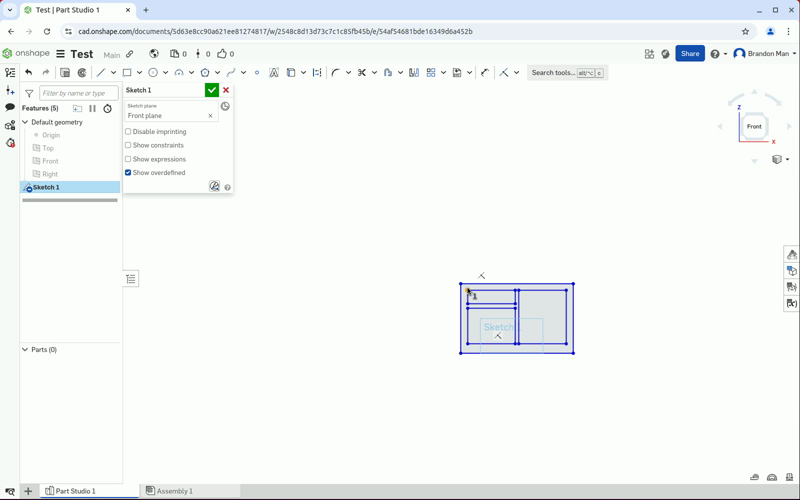
mouse_move(73, 352)
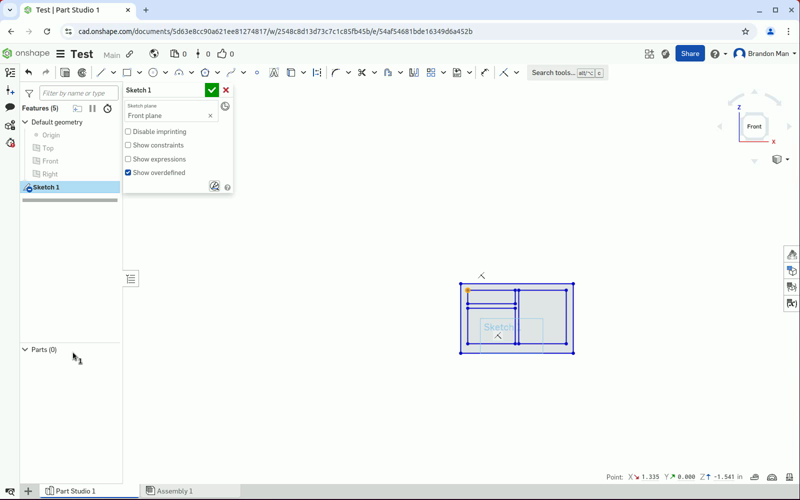
key(shift+y)
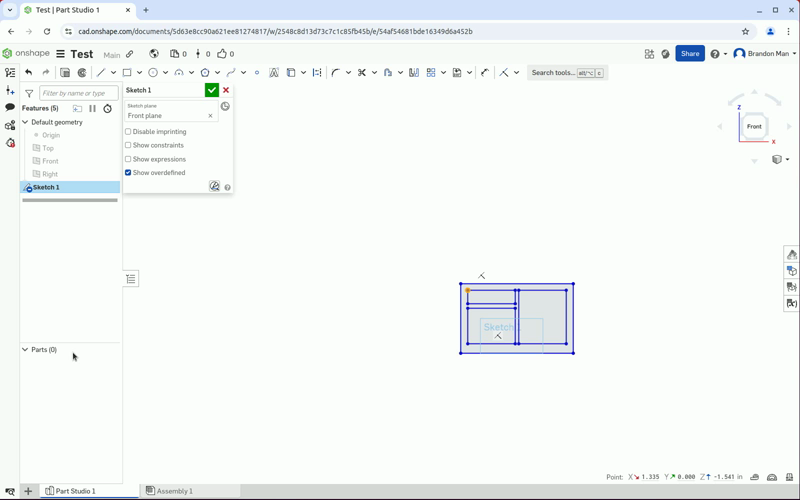
key(shift+e)
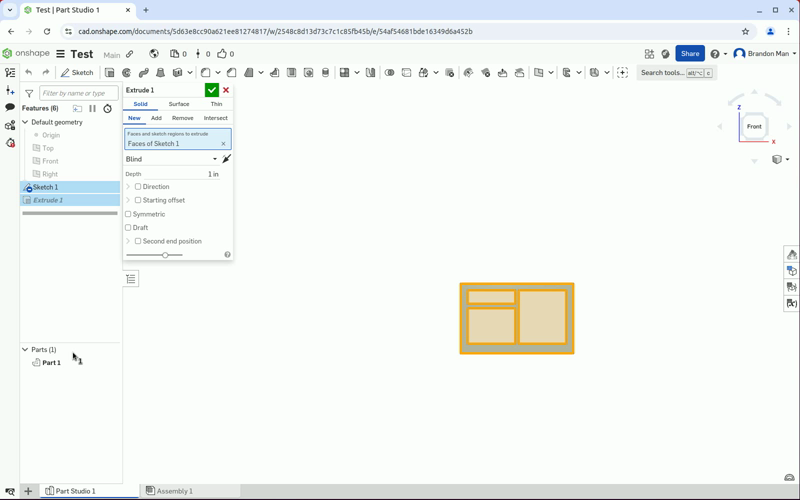
mouse_move(143, 106)
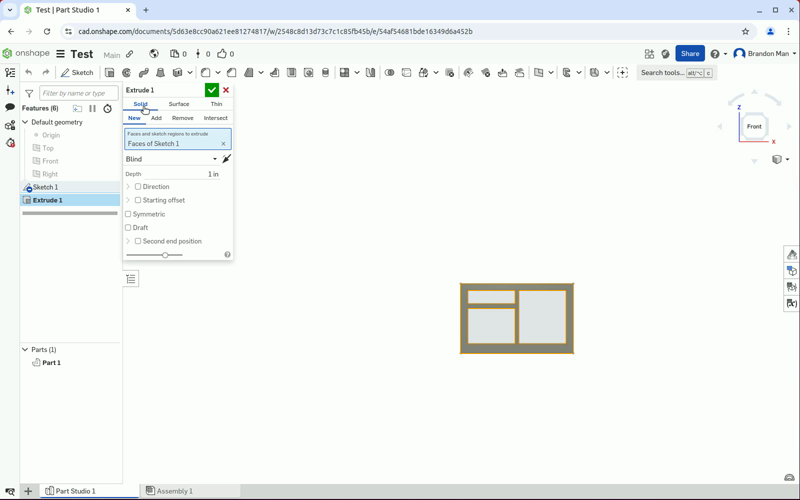
click(143, 106)
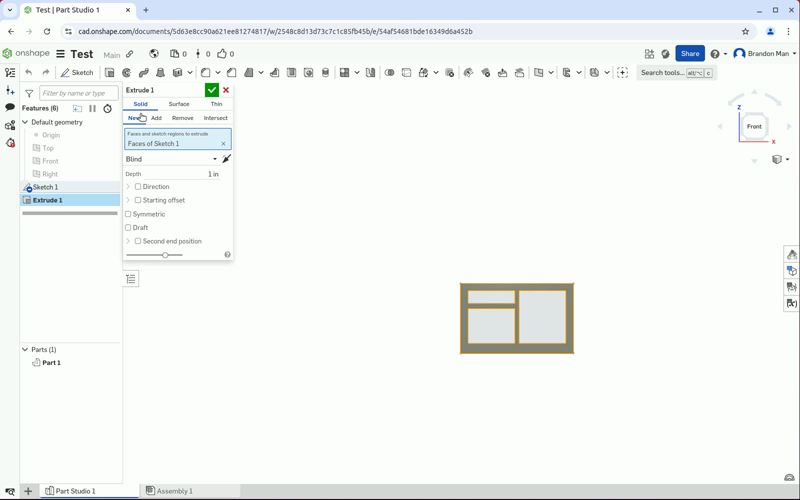
mouse_move(137, 120)
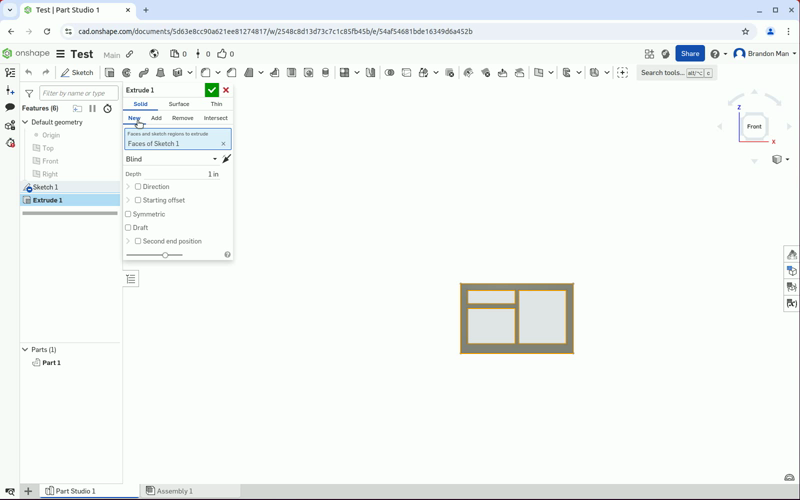
click(137, 120)
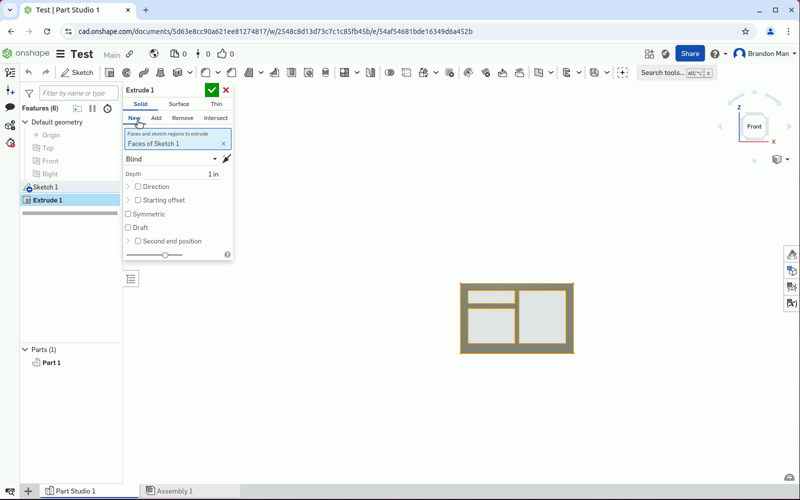
key(tab, 4)
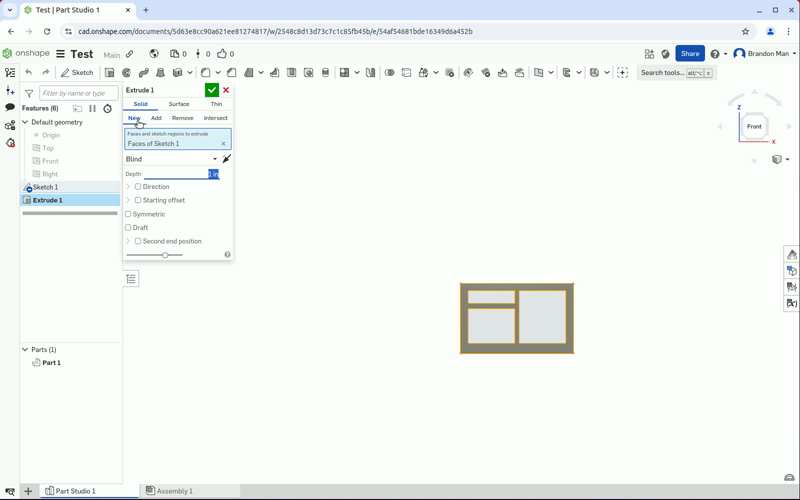
text(-0.963)
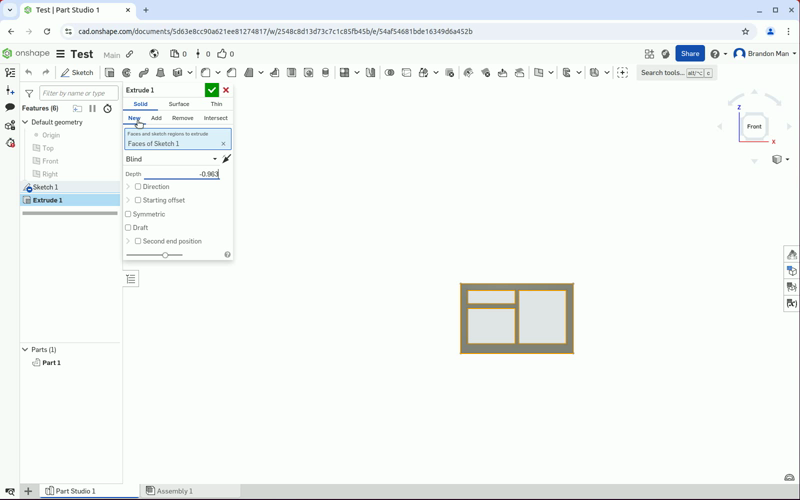
key(enter)
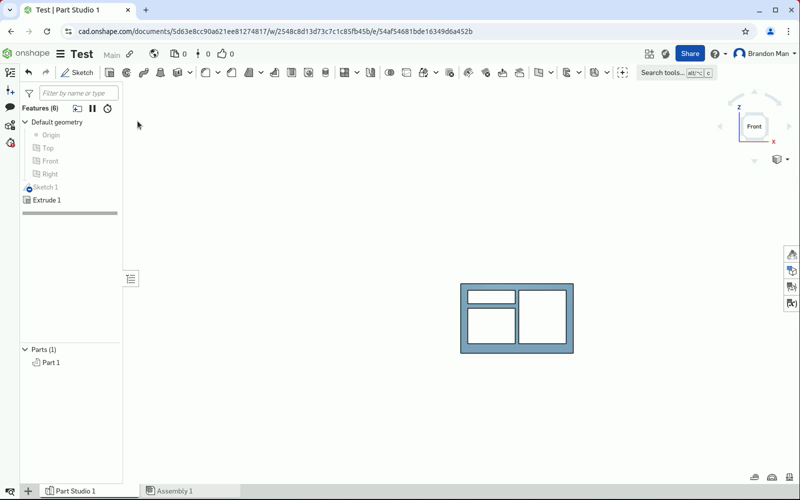
key(shift+h)
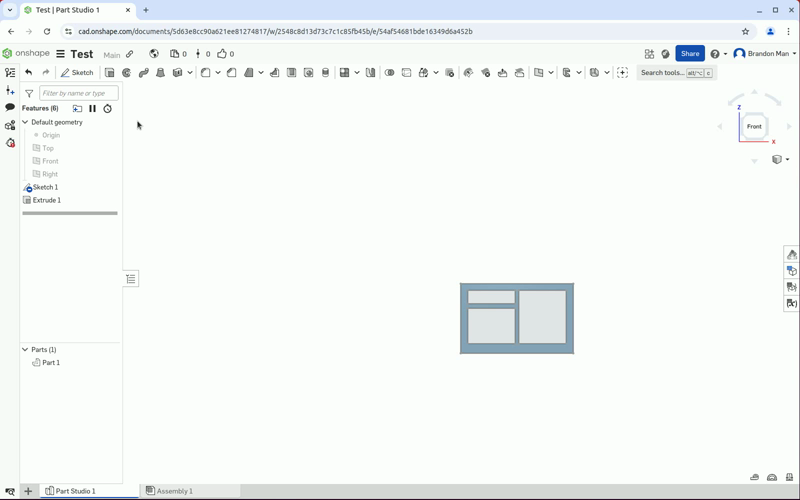
key(shift+h)
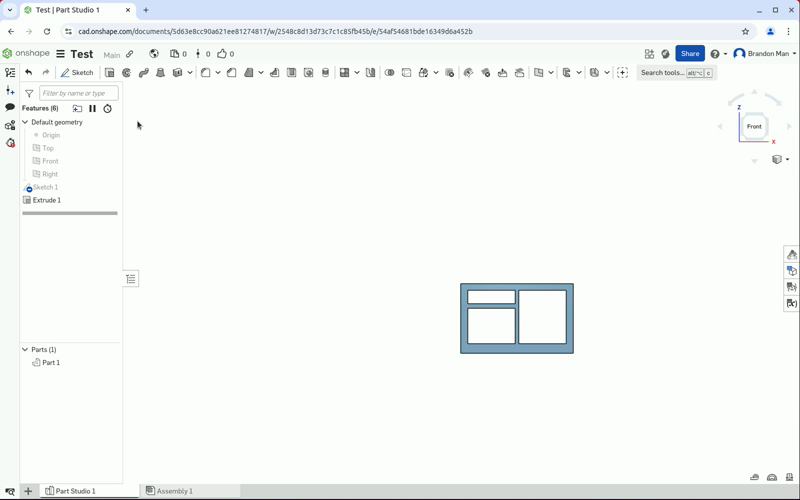
mouse_move(73, 189)
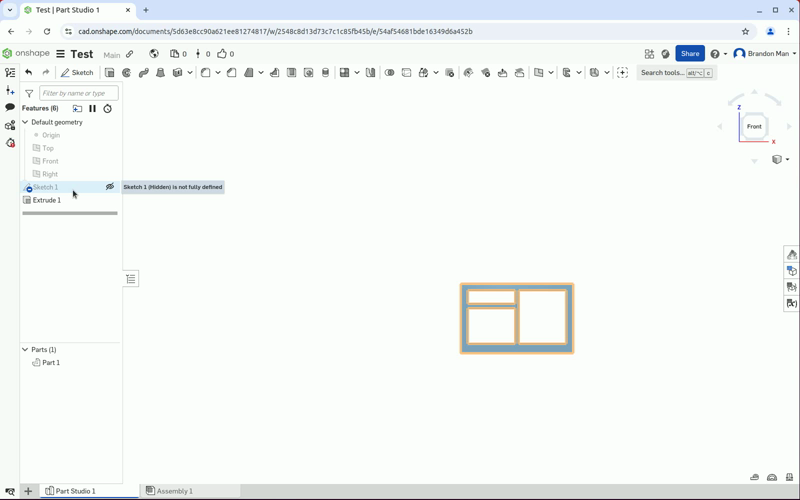
click(73, 189)
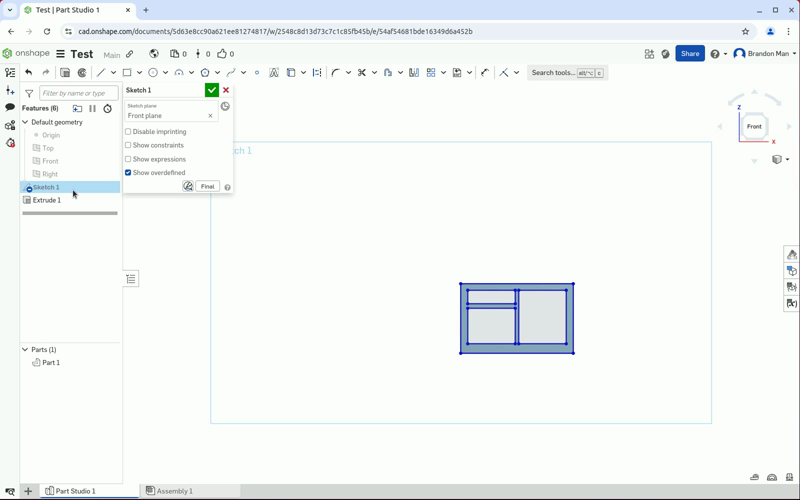
mouse_move(229, 92)
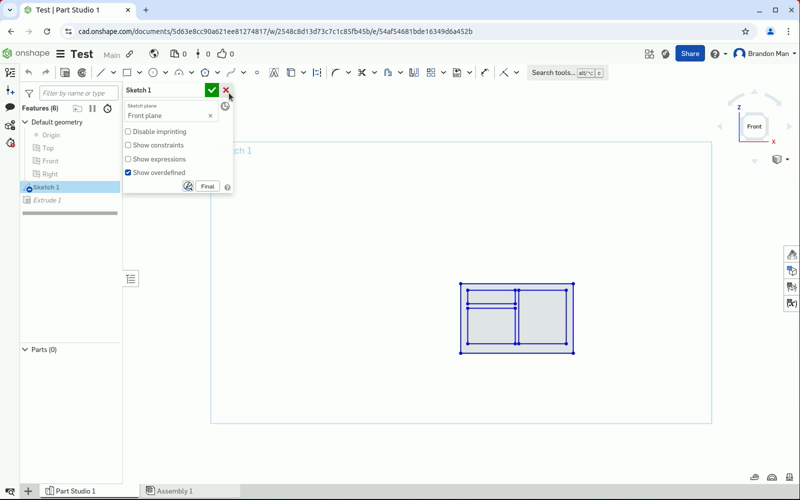
click(229, 92)
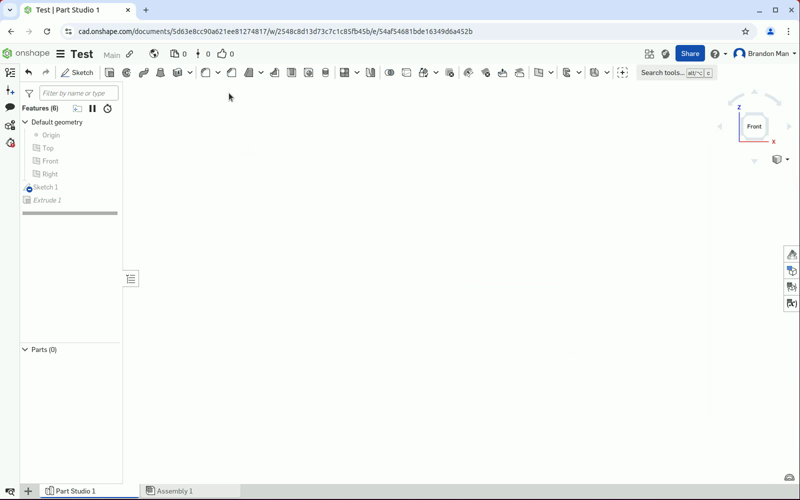
mouse_move(73, 352)
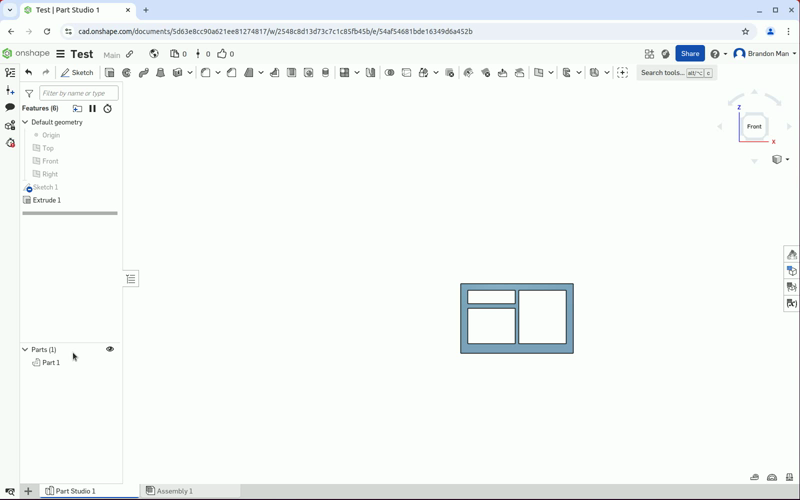
key(y)
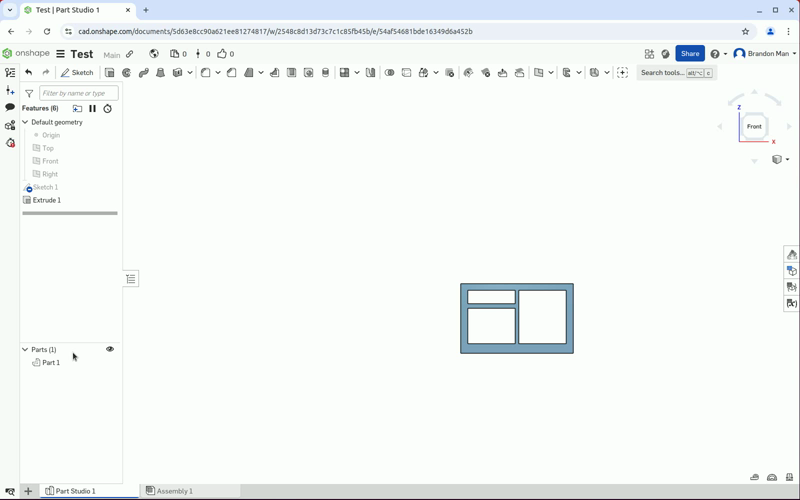
key(shift+p)
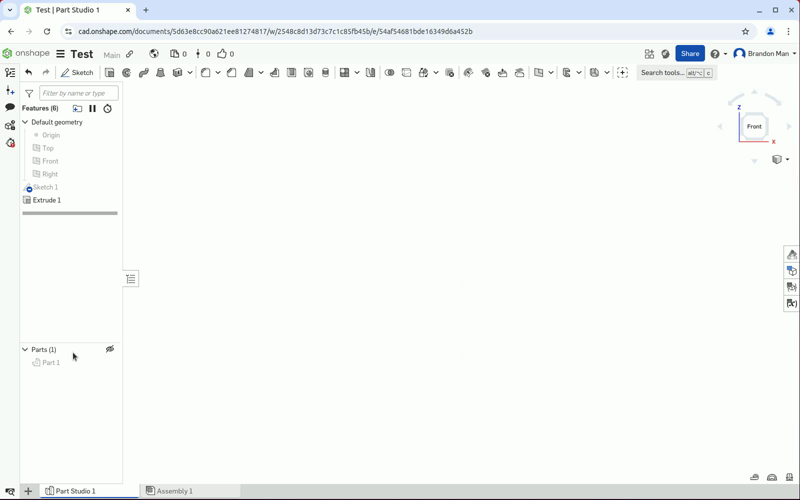
key(space)
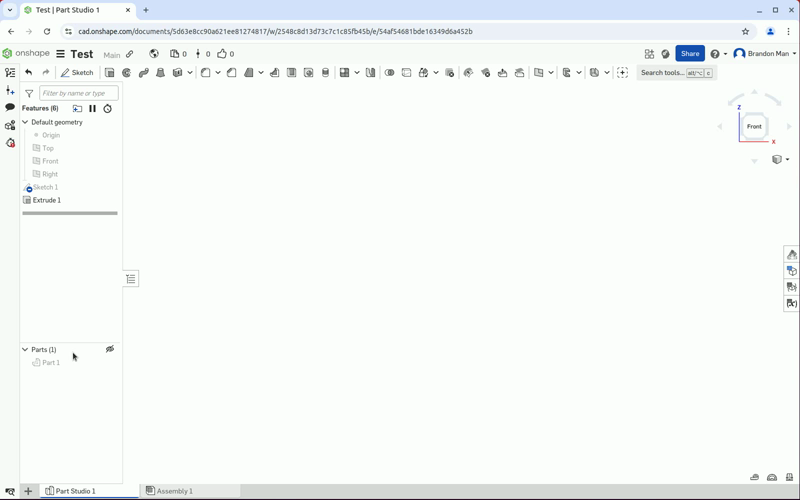
key_down(shift)
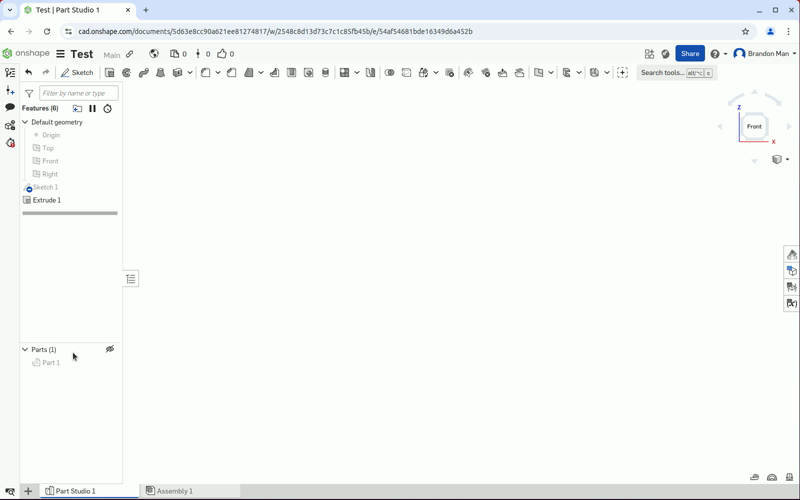
key(left)
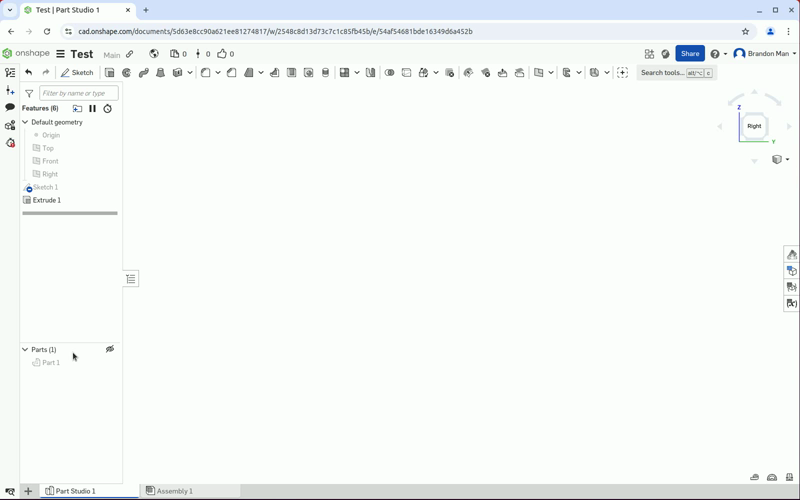
key_up(shift)
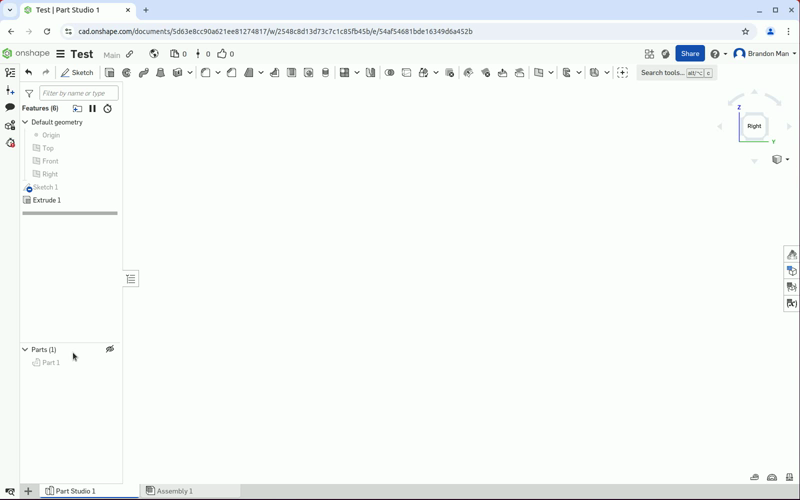
mouse_move(73, 352)
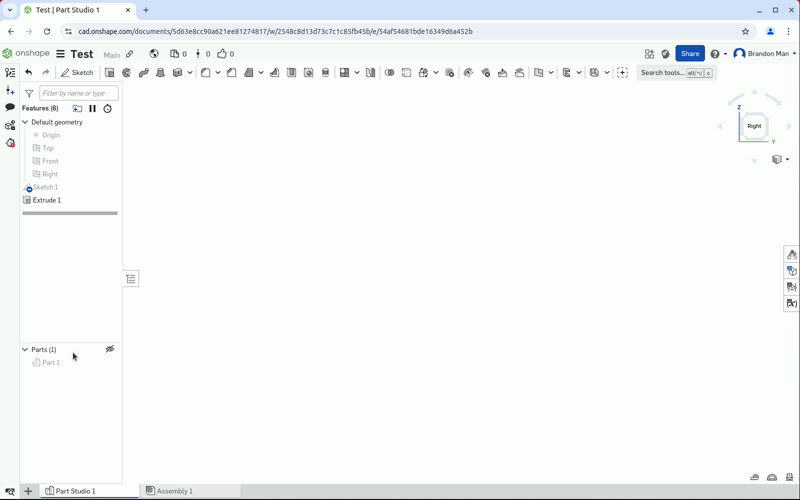
key(shift+y)
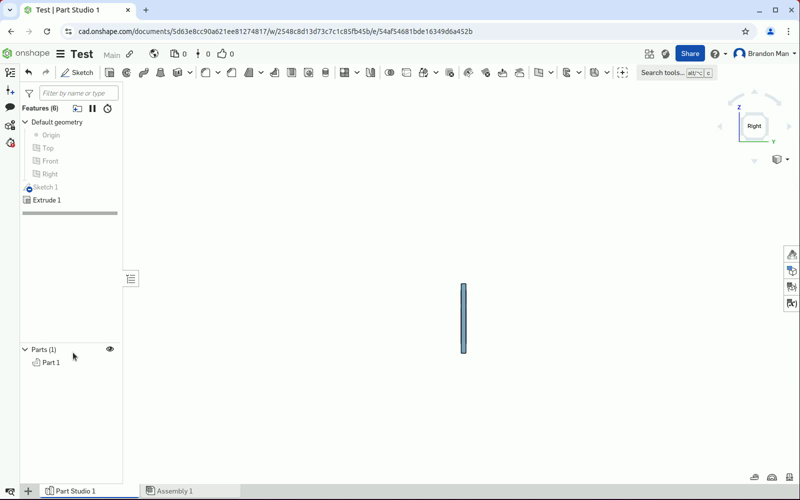
mouse_move(541, 75)
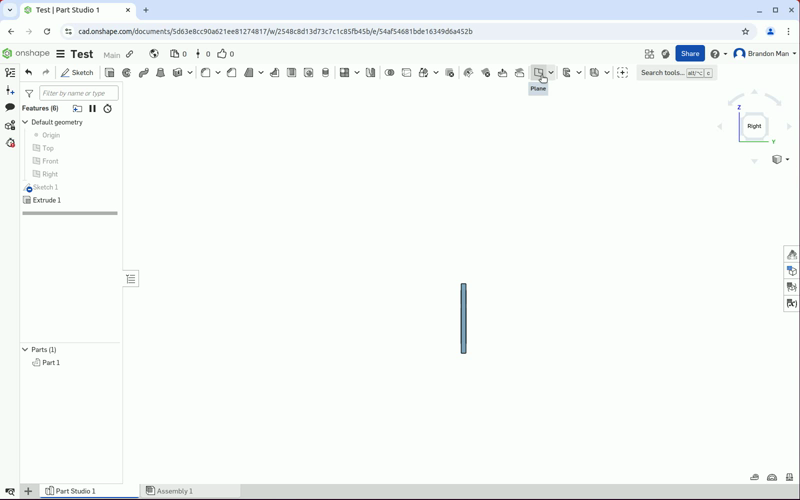
click(541, 75)
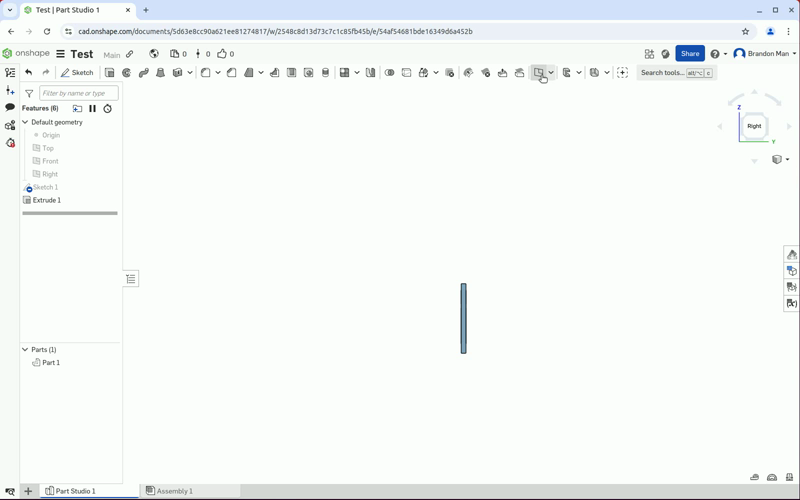
mouse_move(73, 176)
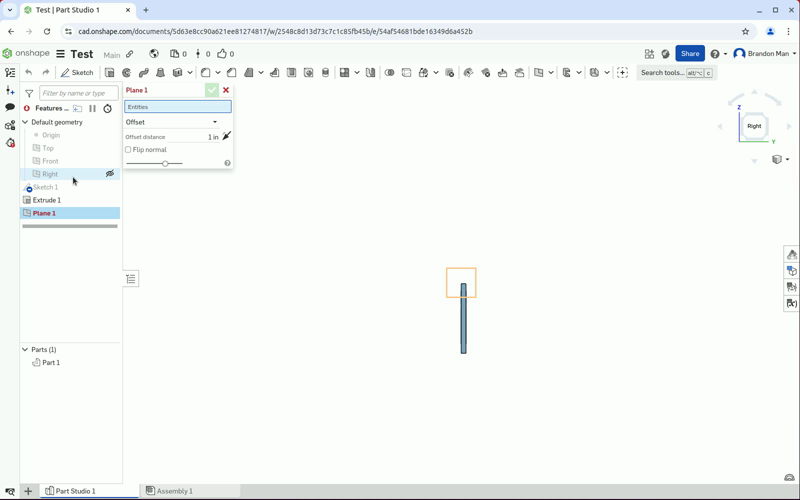
click(73, 176)
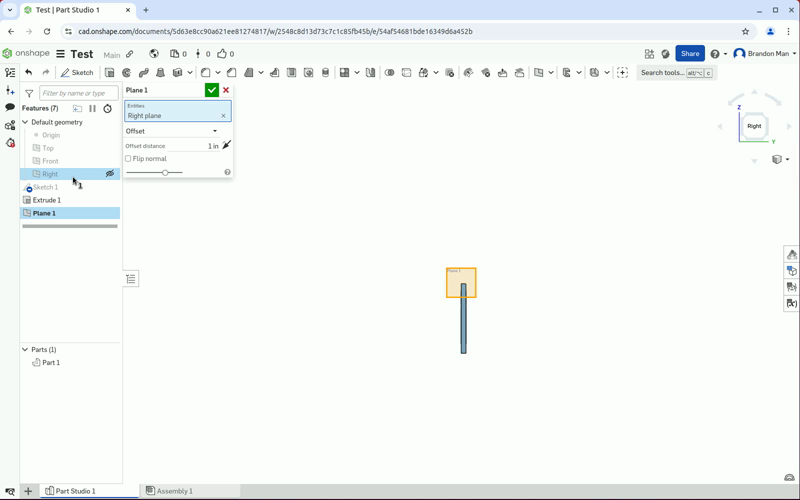
key(tab, 2)
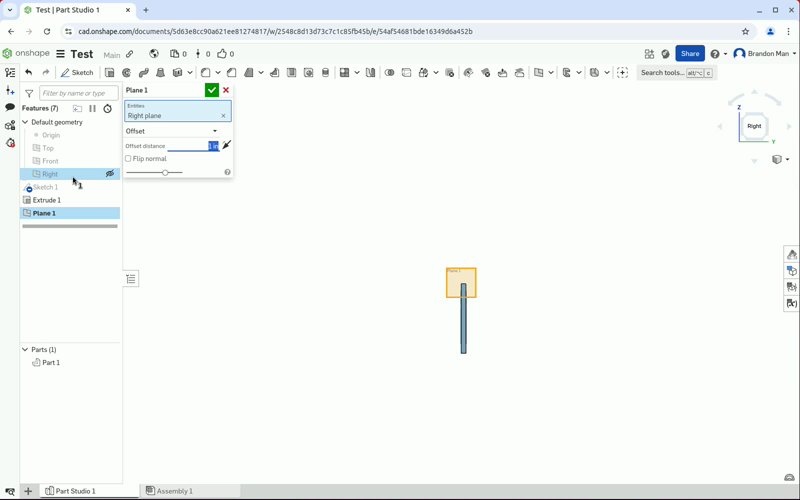
text(23.108)
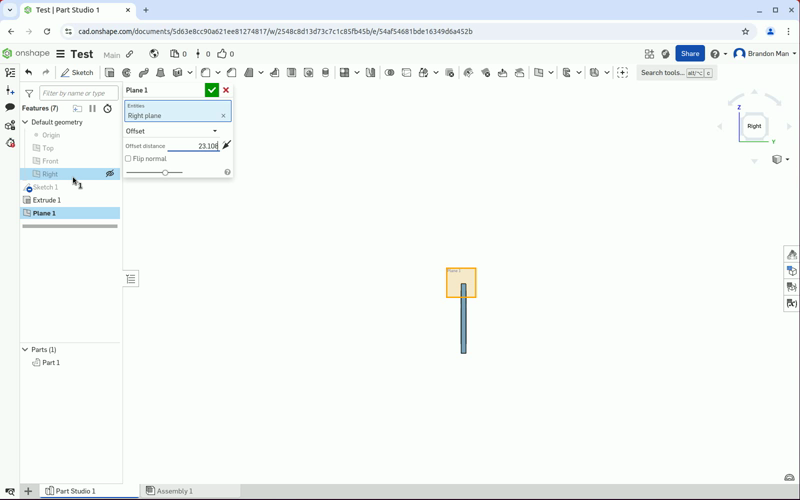
key(enter, 2)
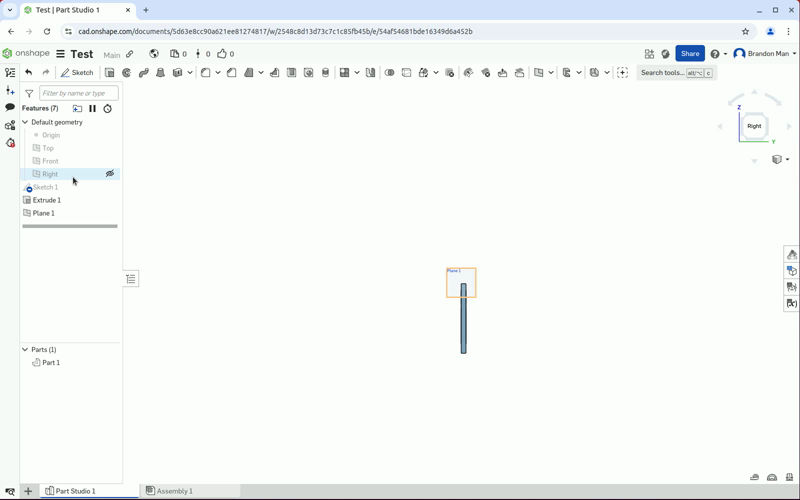
key(shift+s)
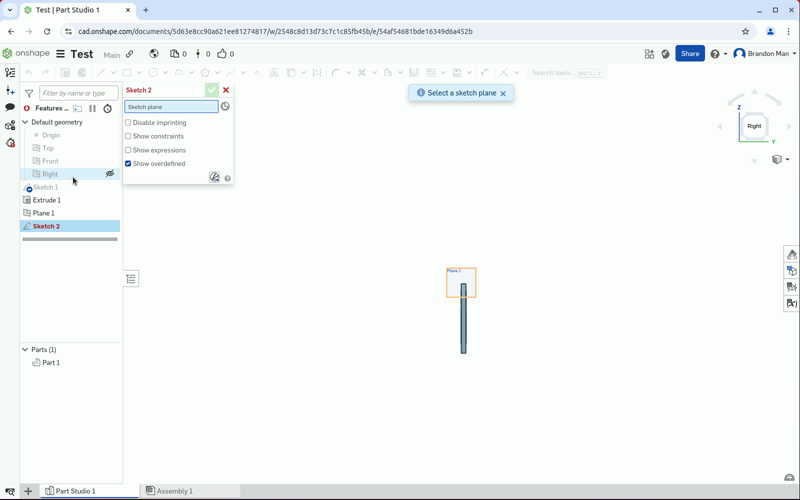
mouse_move(73, 215)
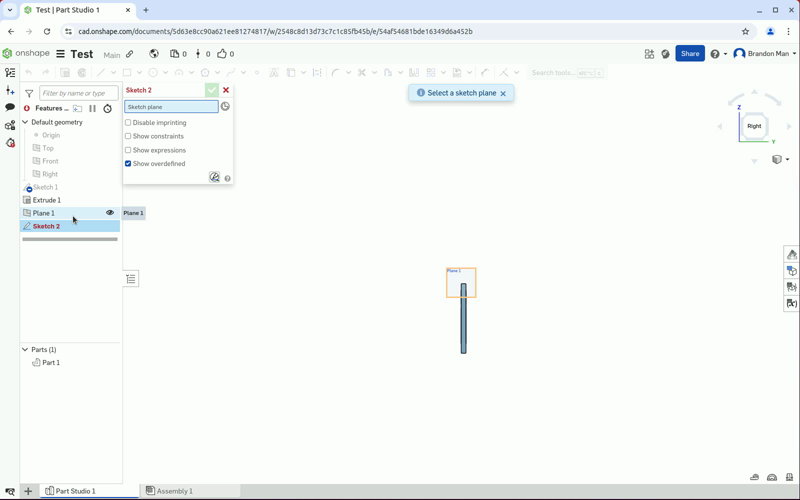
click(73, 215)
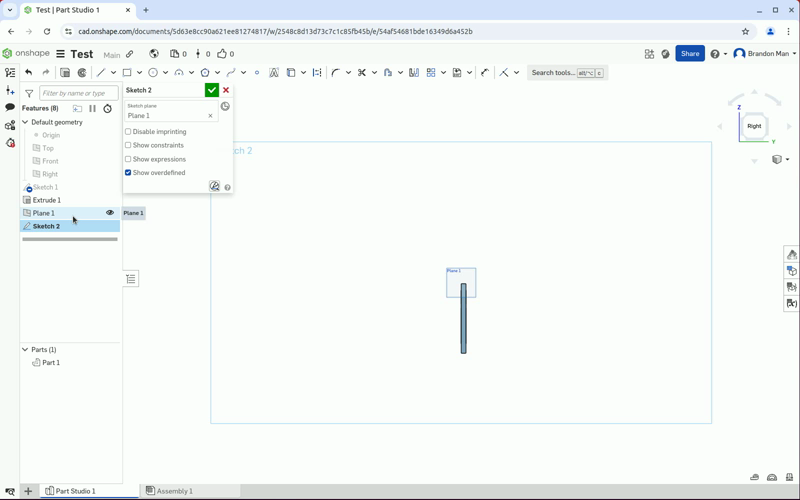
mouse_move(73, 352)
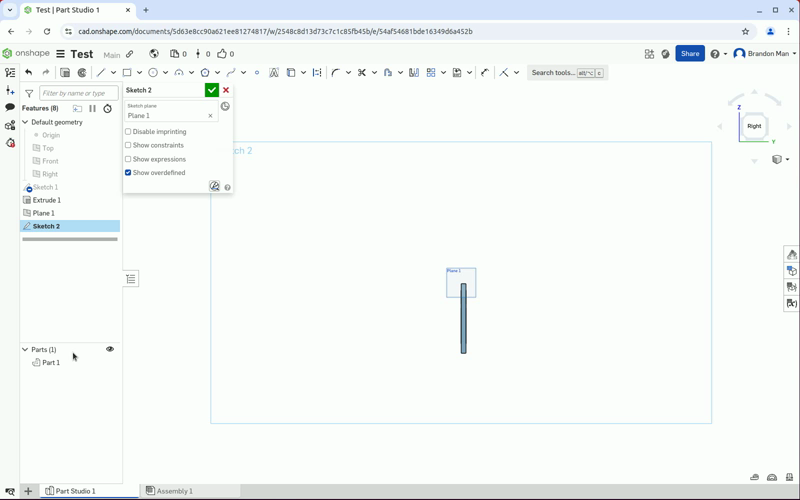
key(y)
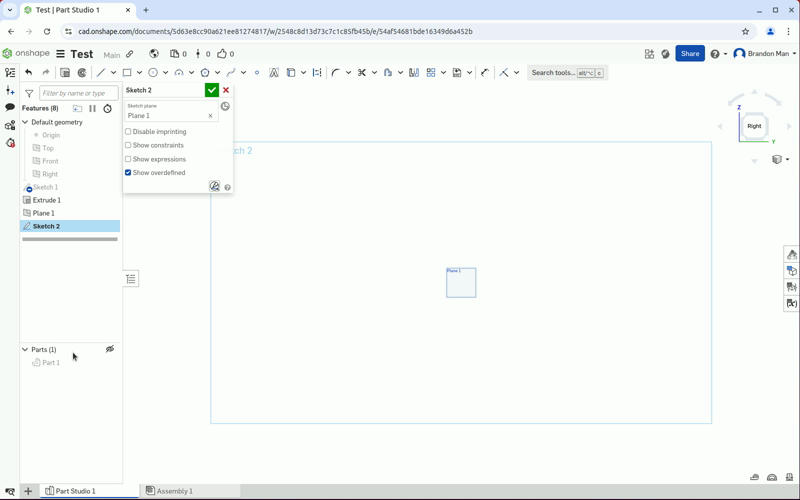
key(l)
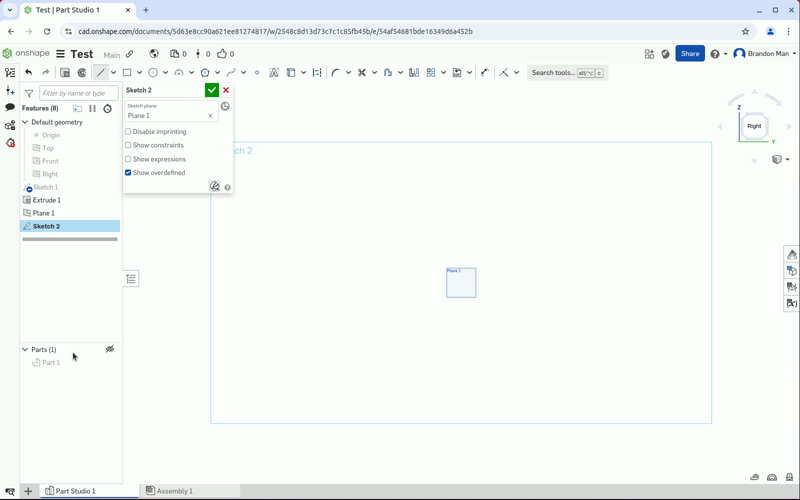
key_down(shift)
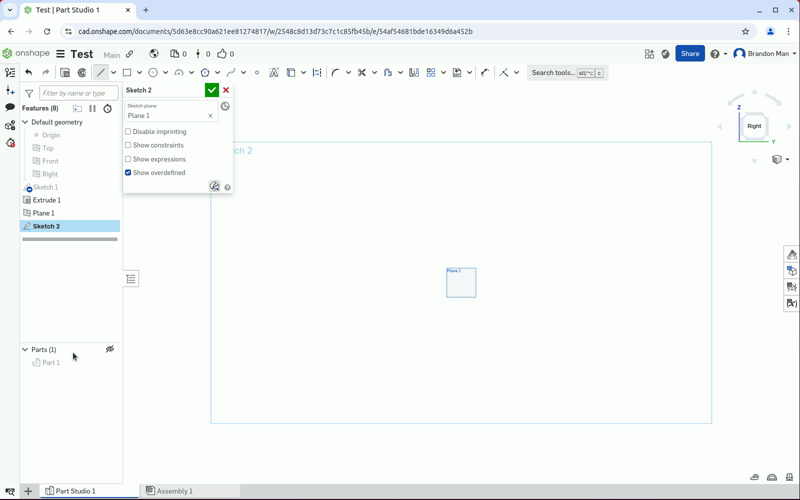
mouse_move(453, 353)
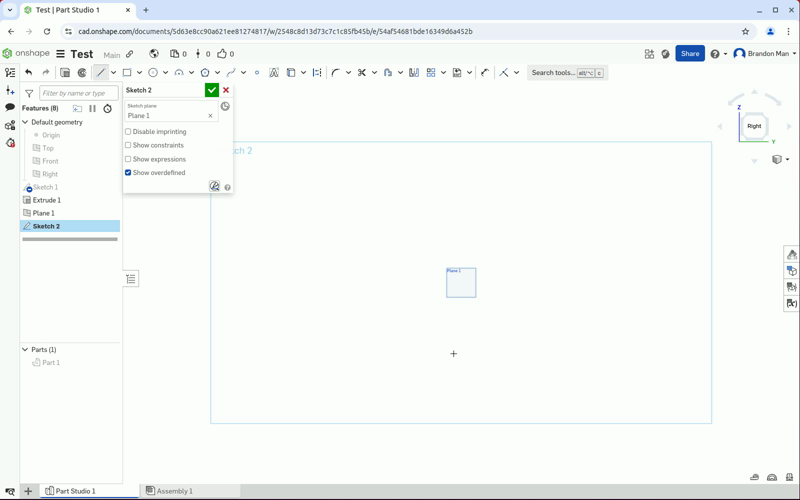
click(453, 353)
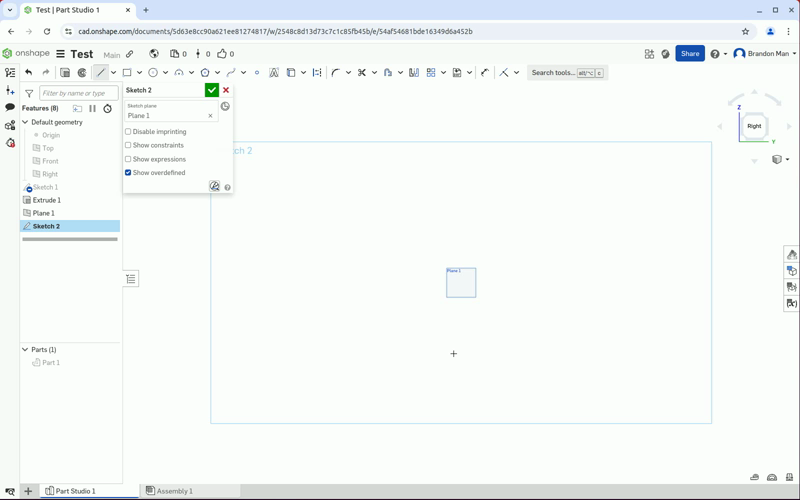
key_up(shift)
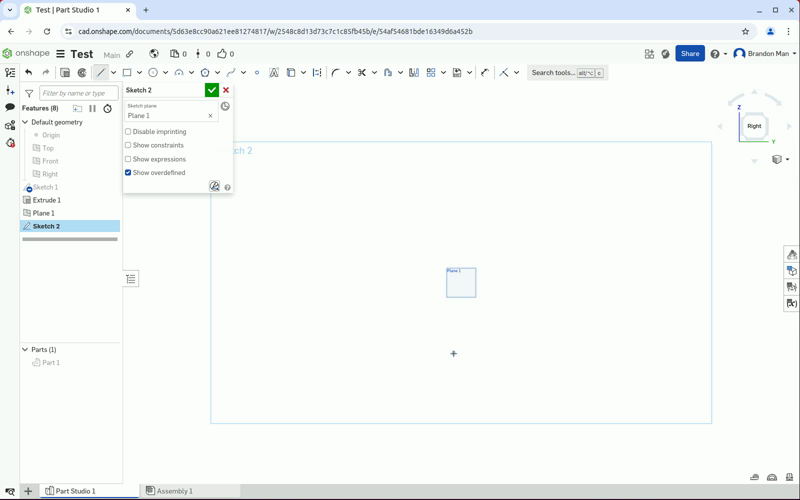
key_down(shift)
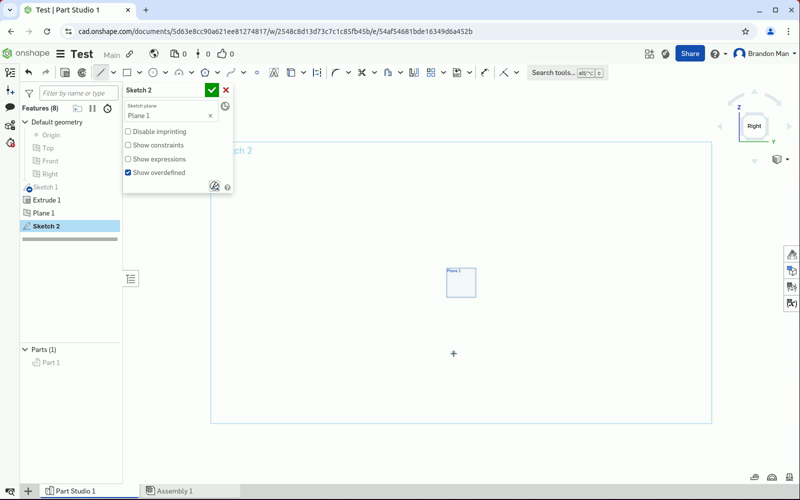
mouse_move(483, 353)
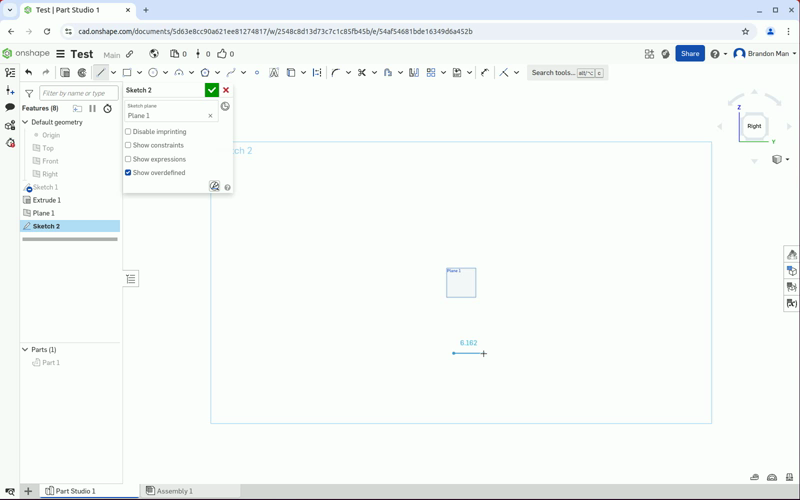
mouse_move(461, 353)
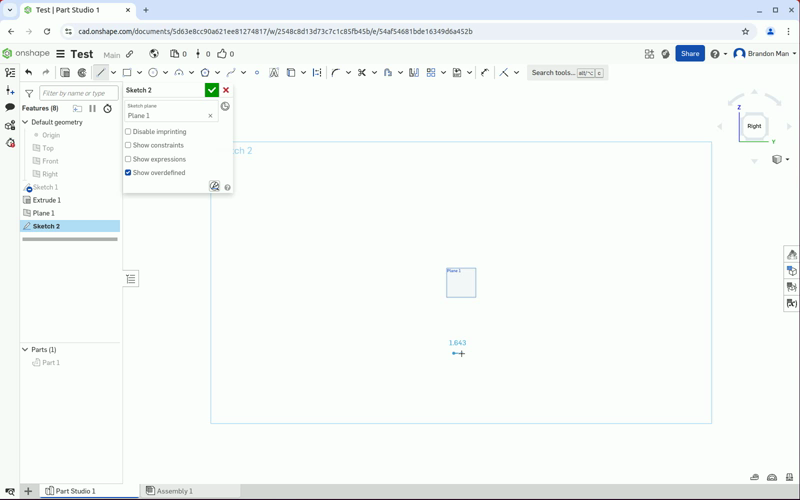
click(461, 353)
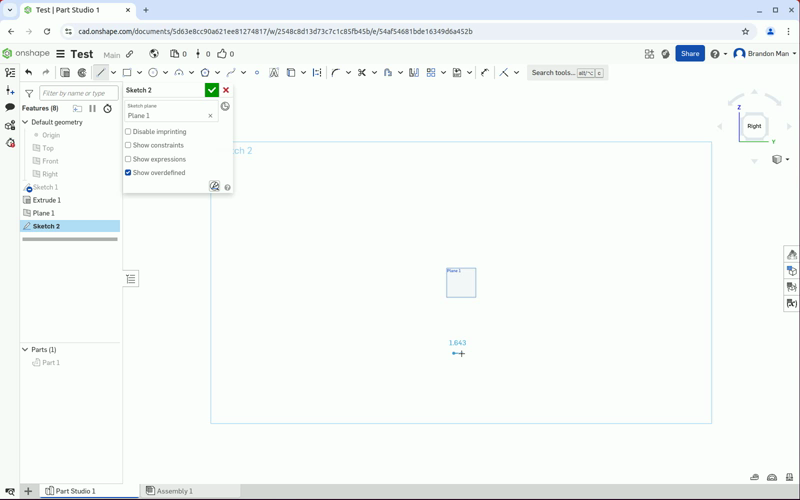
key_up(shift)
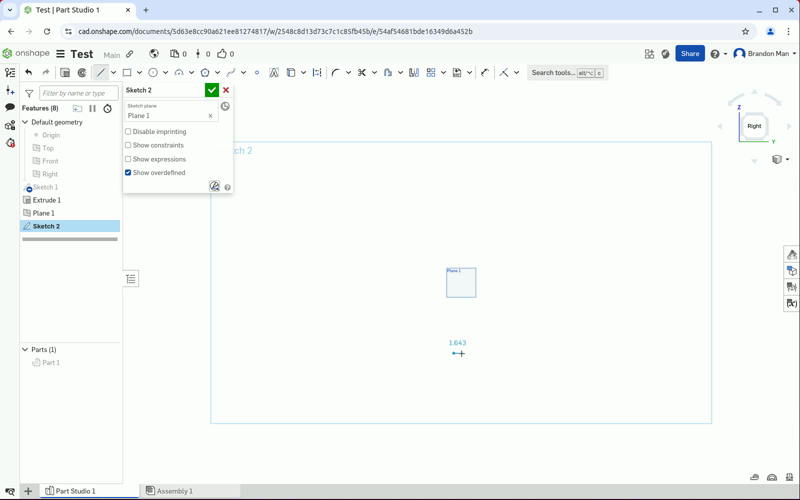
key_down(shift)
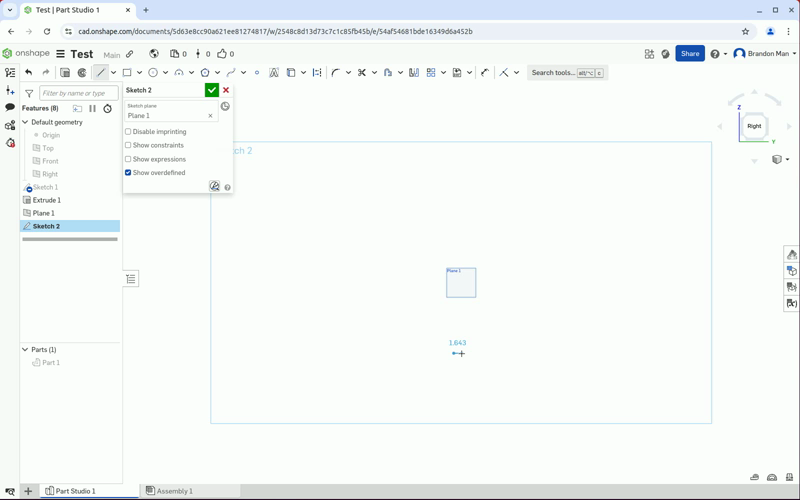
mouse_move(492, 353)
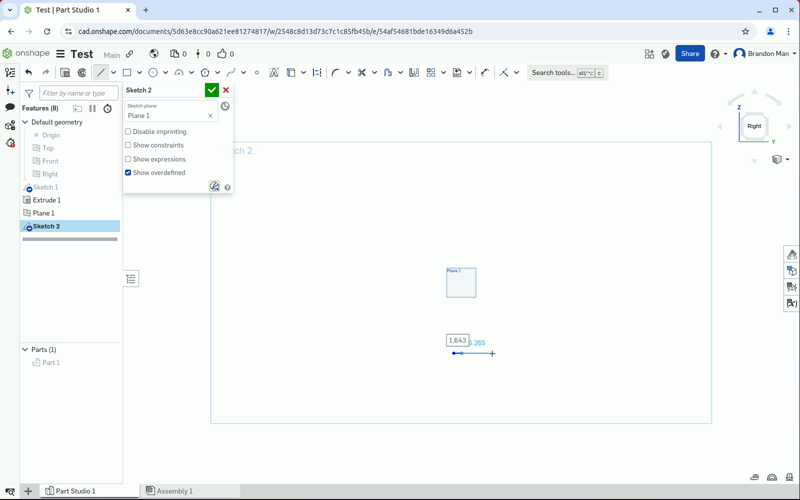
mouse_move(461, 348)
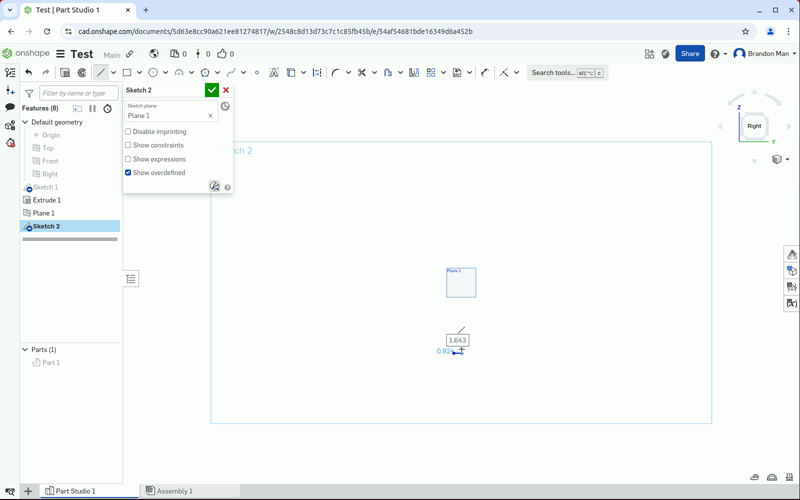
scroll(6)
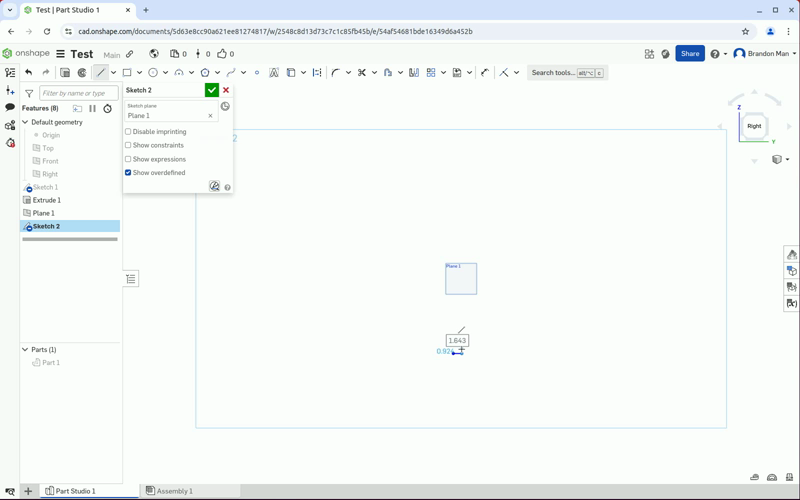
scroll(6)
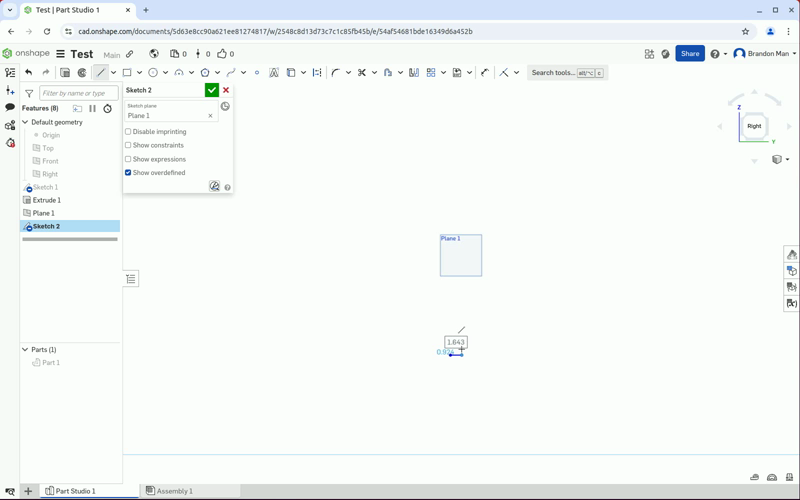
scroll(6)
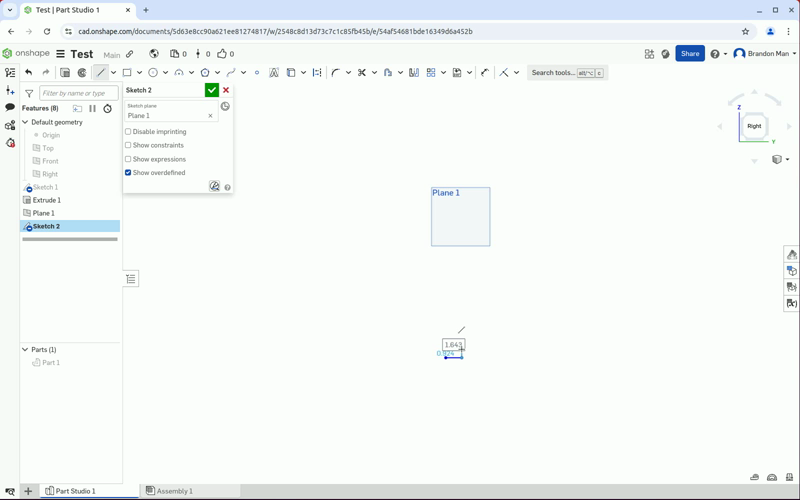
scroll(6)
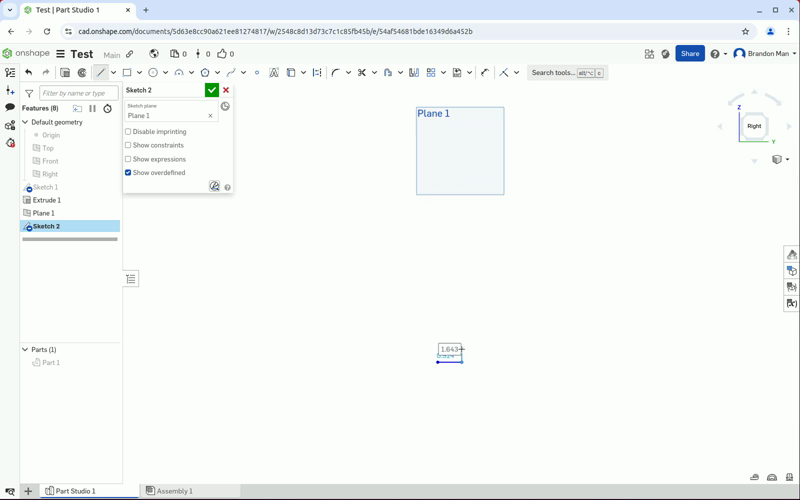
scroll(6)
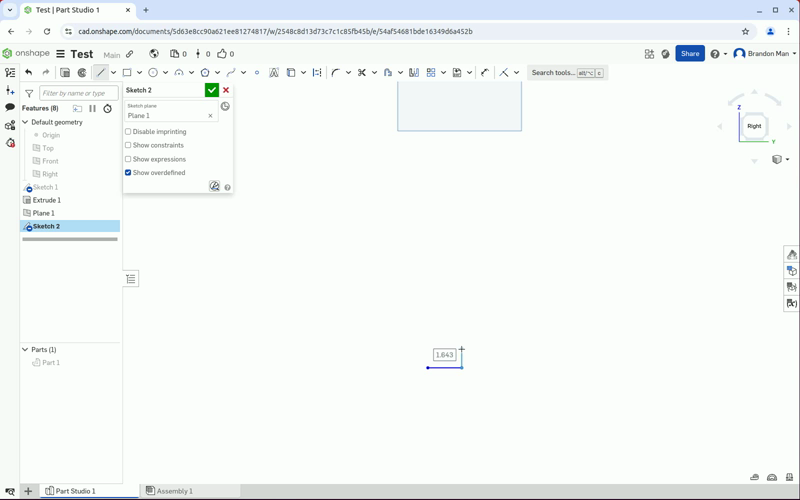
scroll(6)
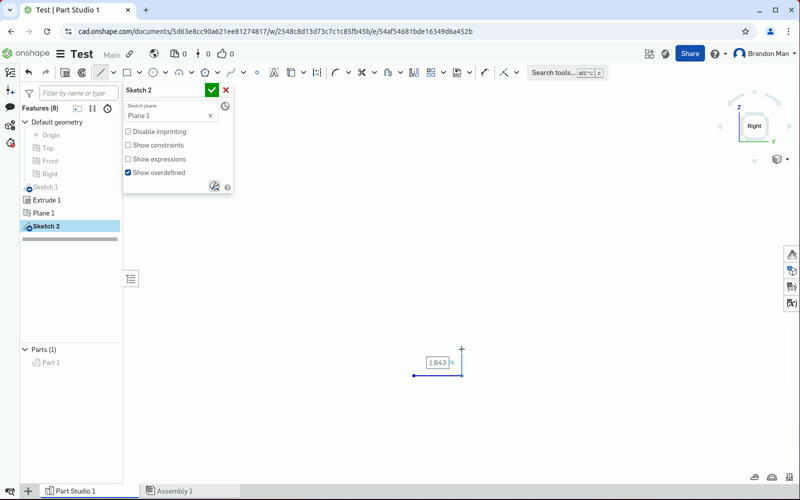
scroll(6)
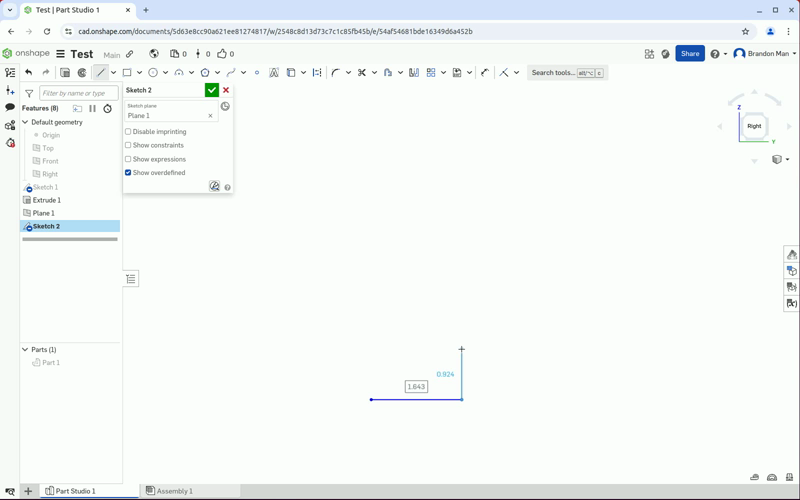
click(461, 348)
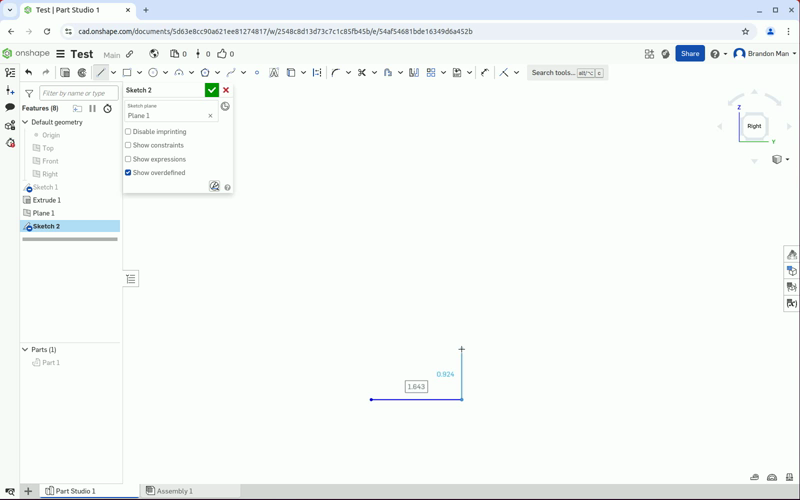
scroll(-6)
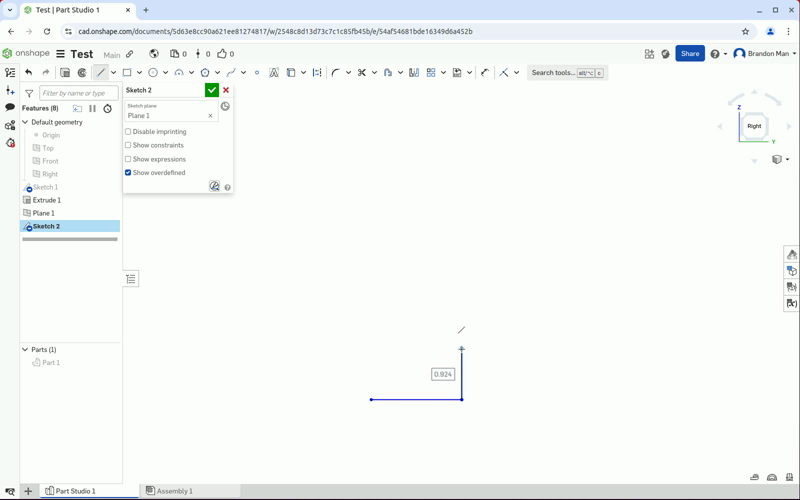
scroll(-6)
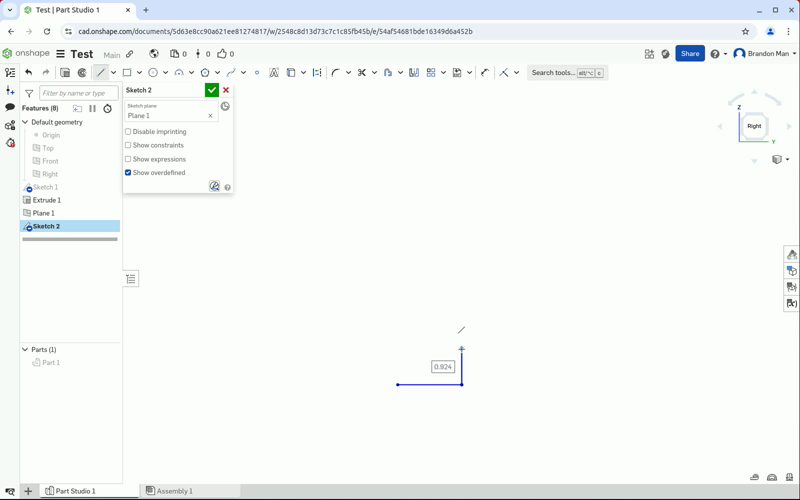
scroll(-6)
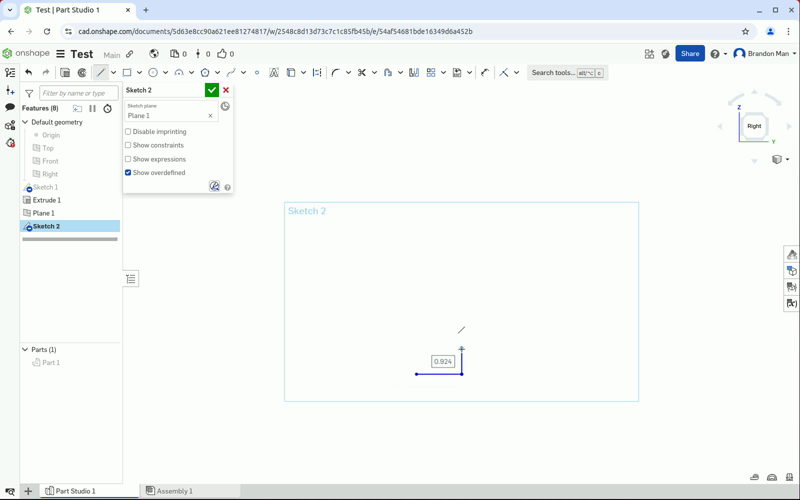
scroll(-6)
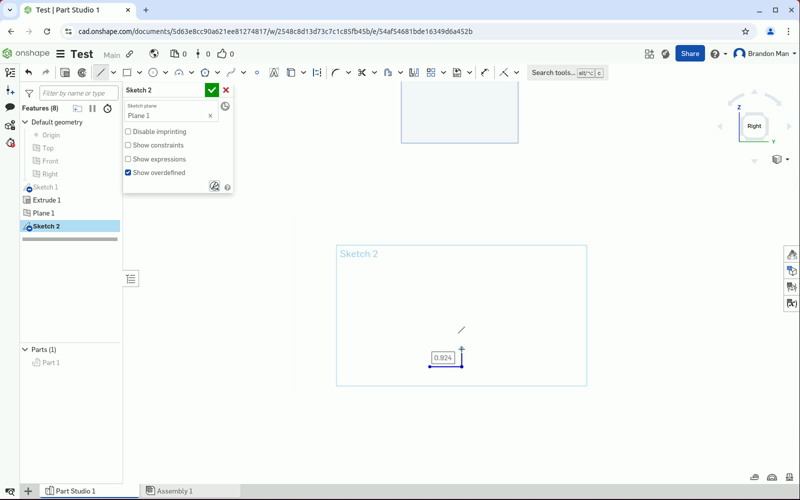
scroll(-6)
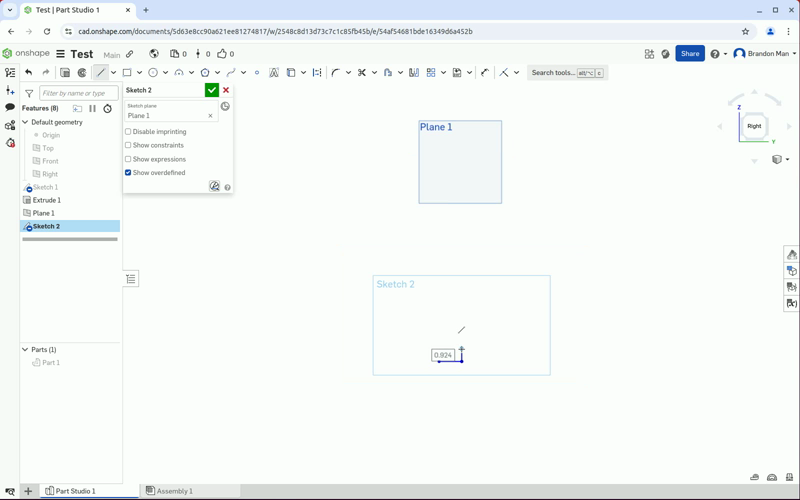
scroll(-6)
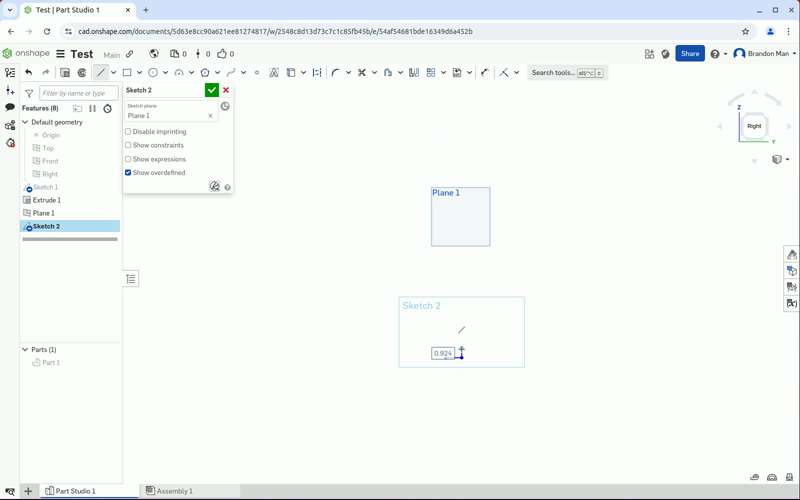
scroll(-6)
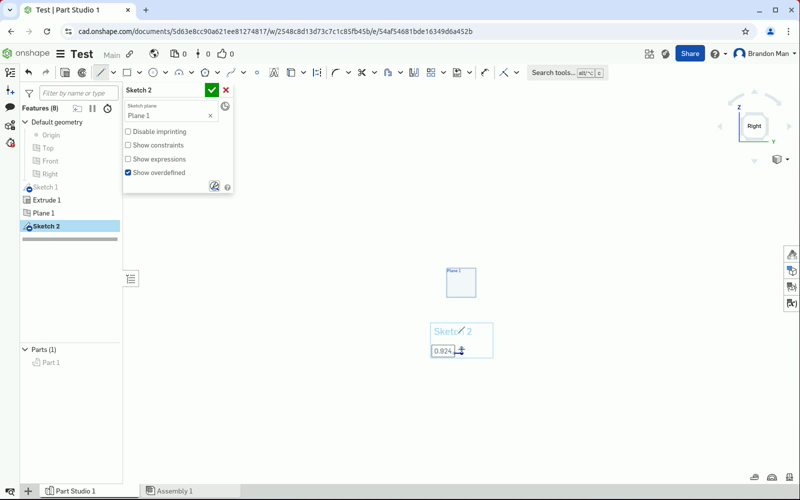
key_up(shift)
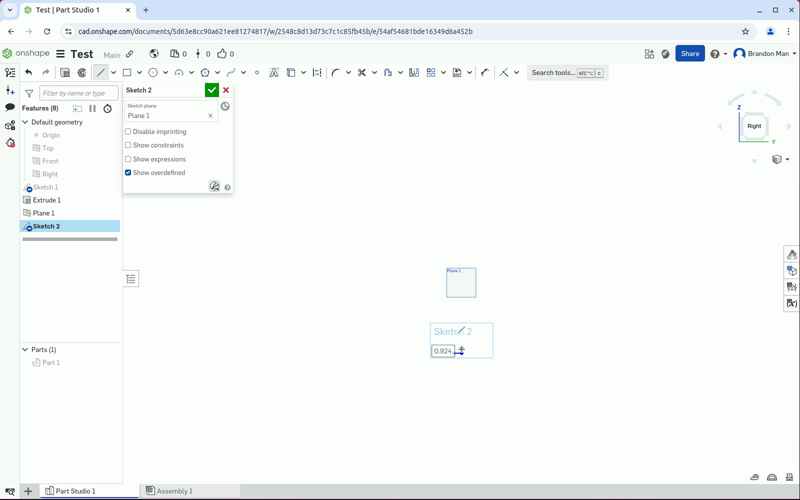
key_down(shift)
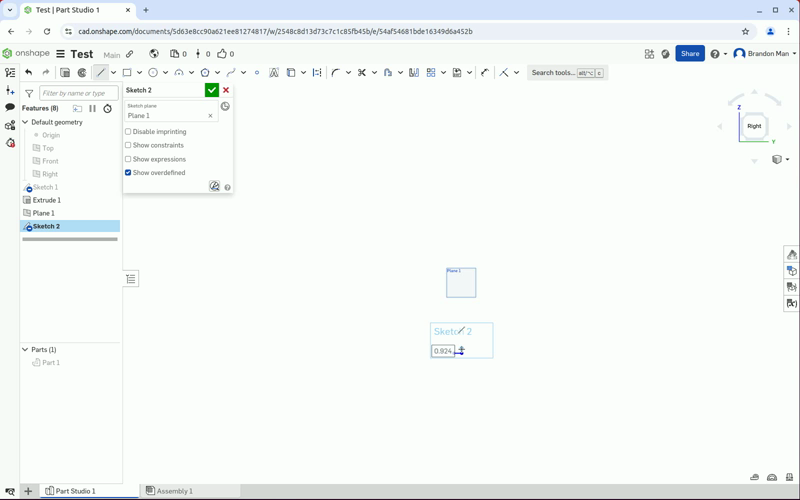
mouse_move(492, 348)
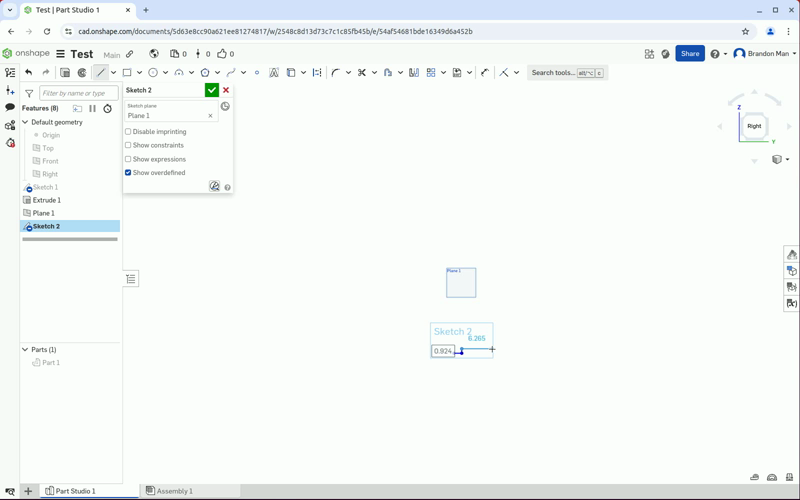
mouse_move(453, 350)
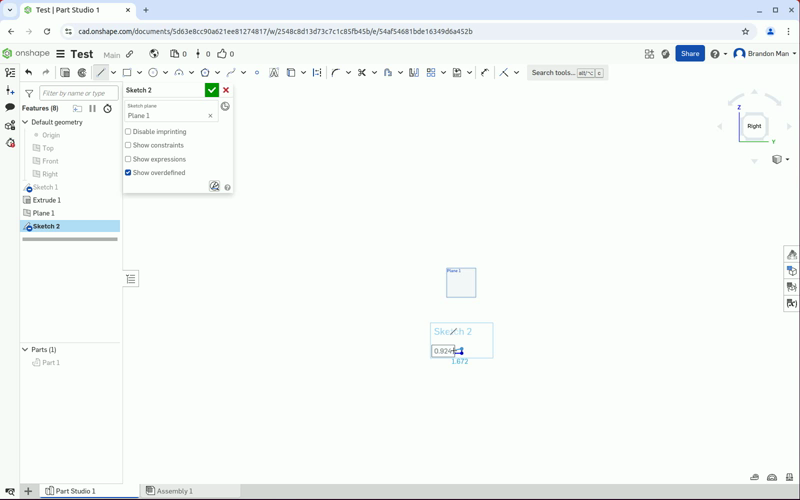
scroll(6)
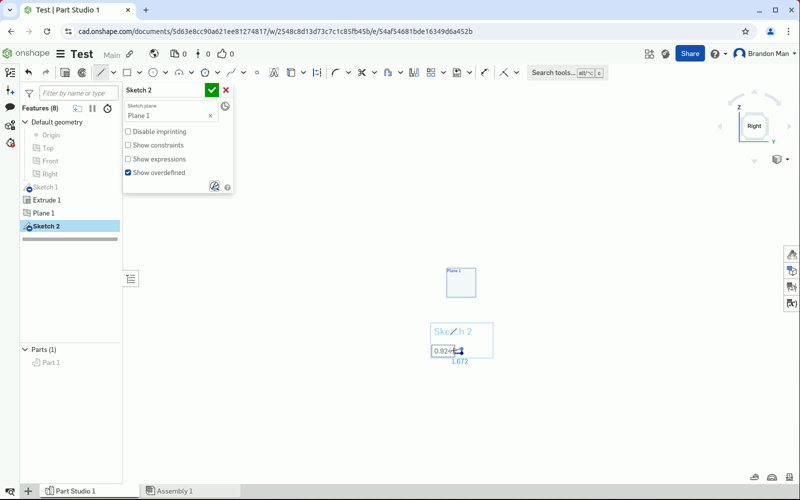
scroll(6)
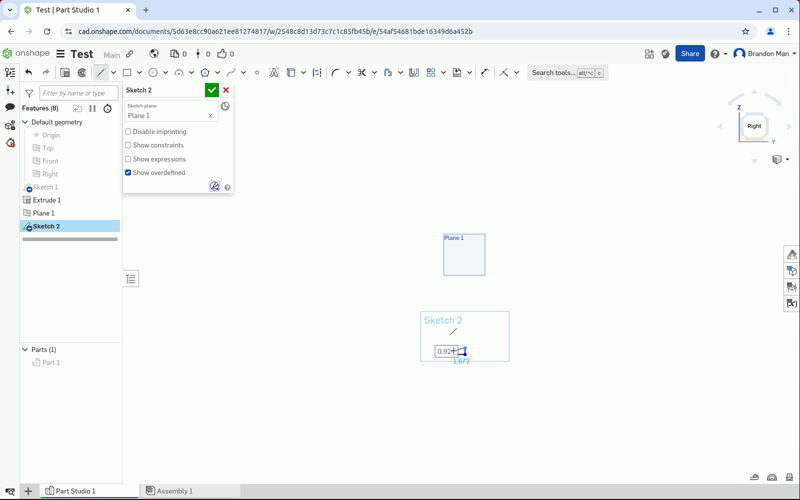
scroll(6)
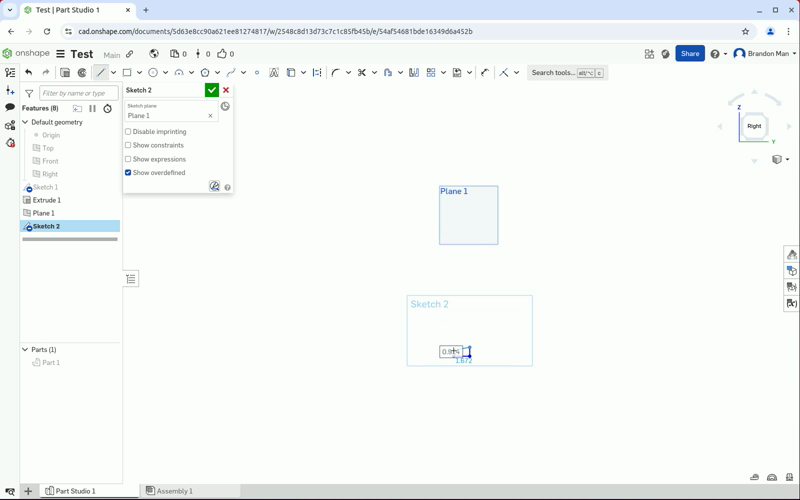
scroll(6)
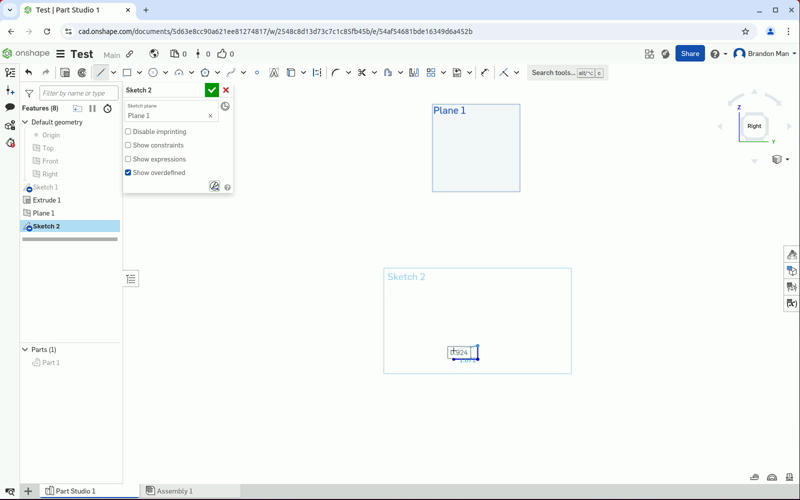
scroll(6)
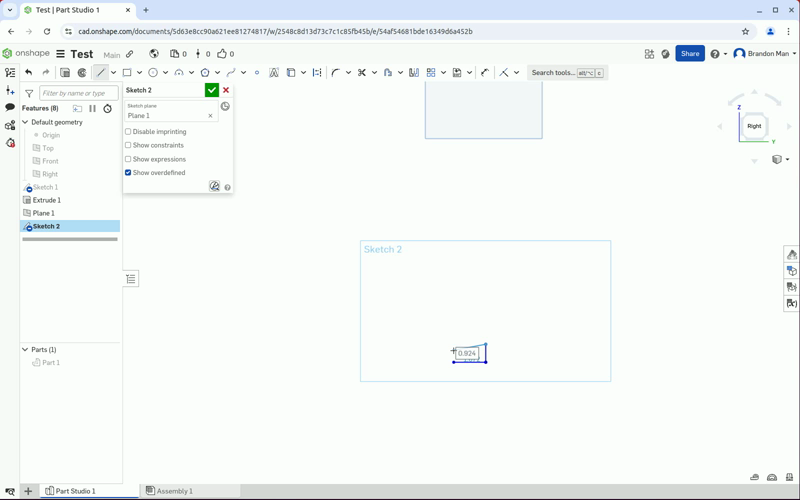
scroll(6)
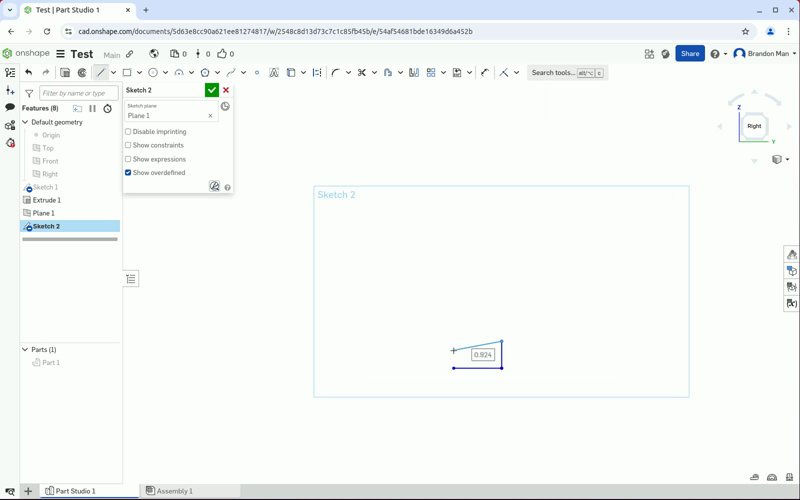
scroll(6)
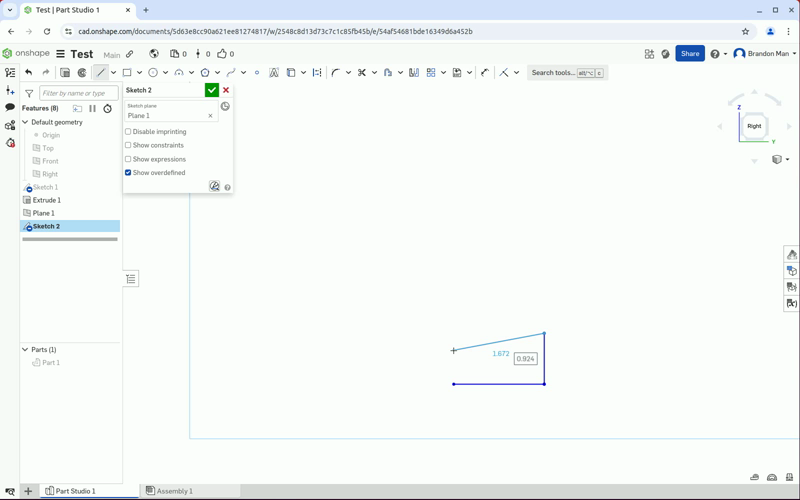
click(453, 350)
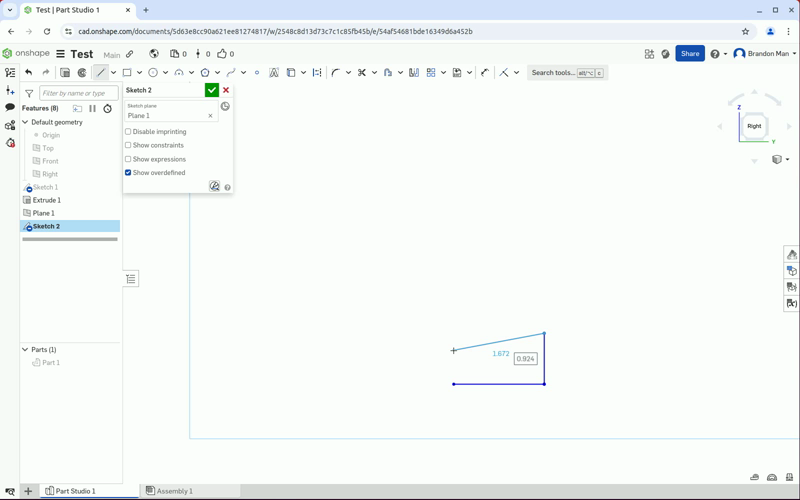
scroll(-6)
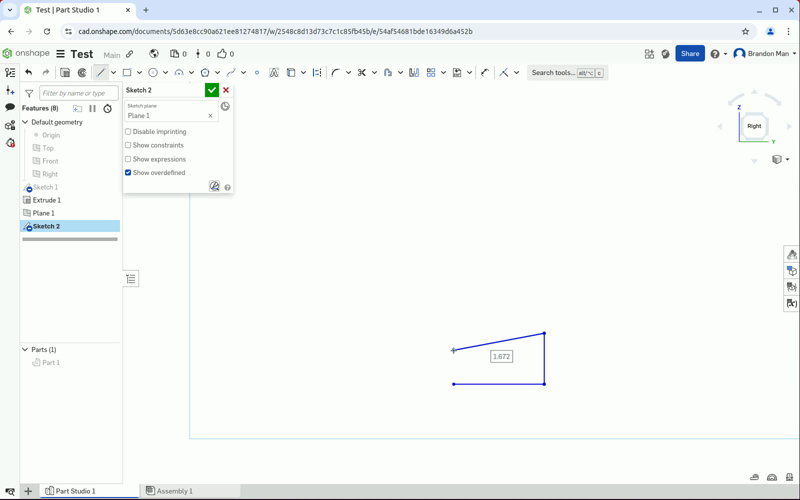
scroll(-6)
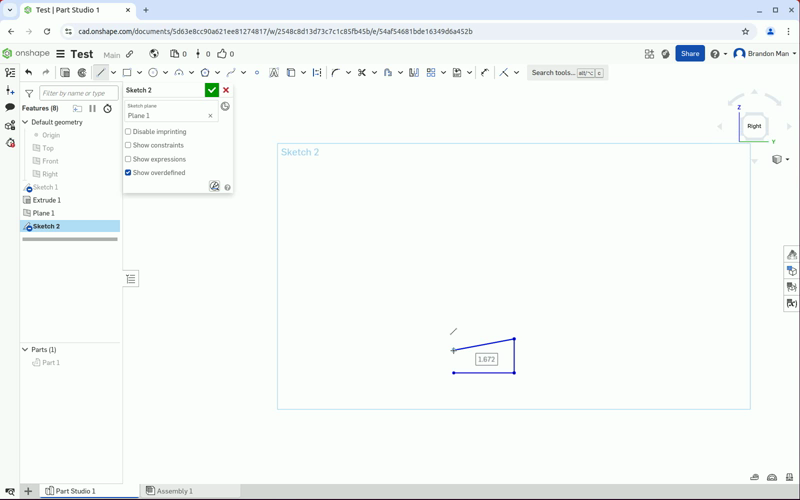
scroll(-6)
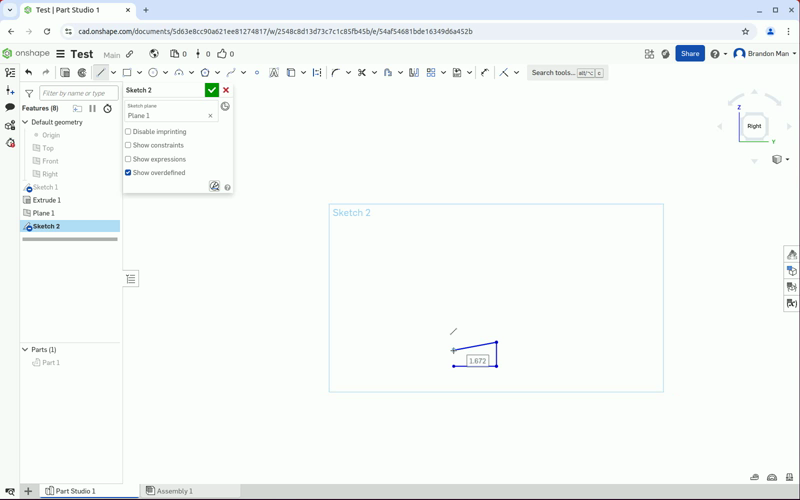
scroll(-6)
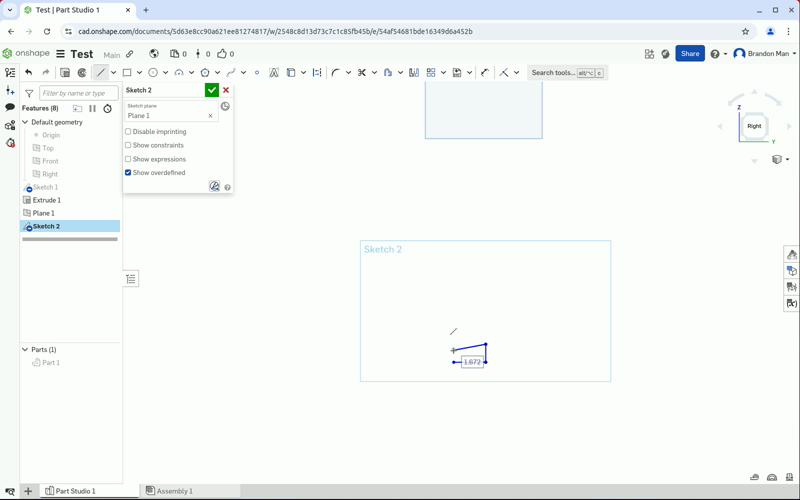
scroll(-6)
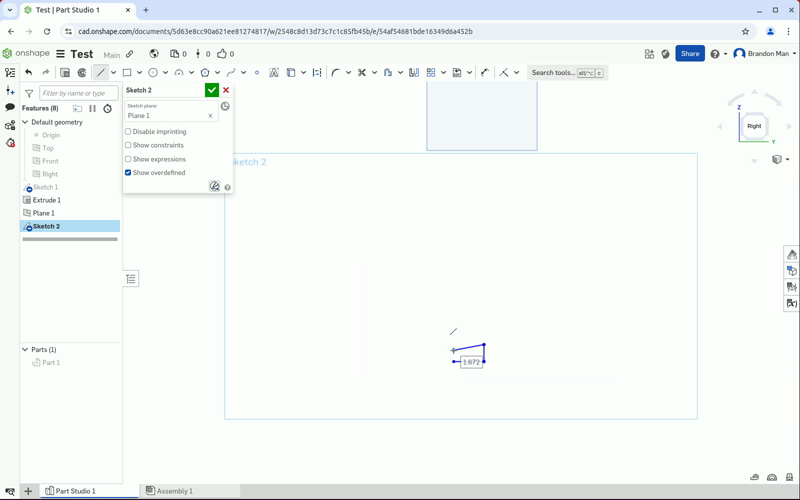
scroll(-6)
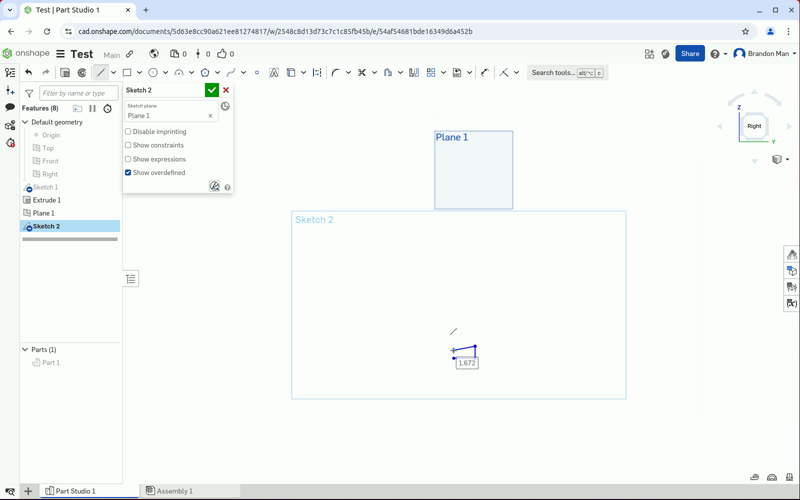
scroll(-6)
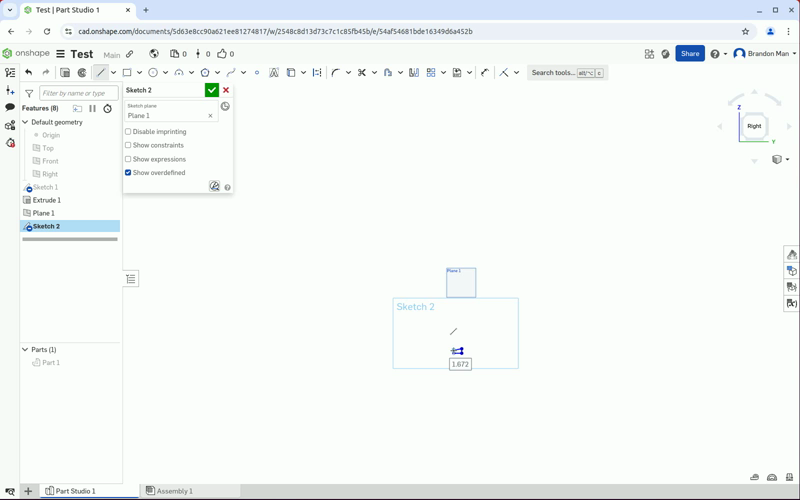
key_up(shift)
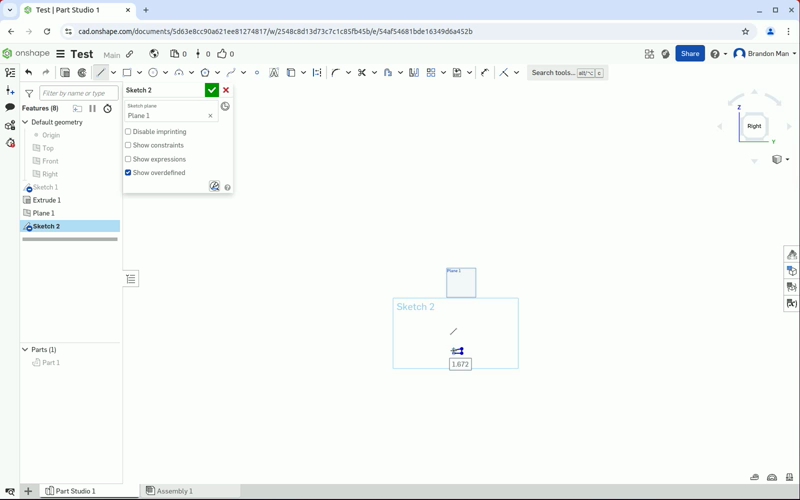
mouse_move(483, 350)
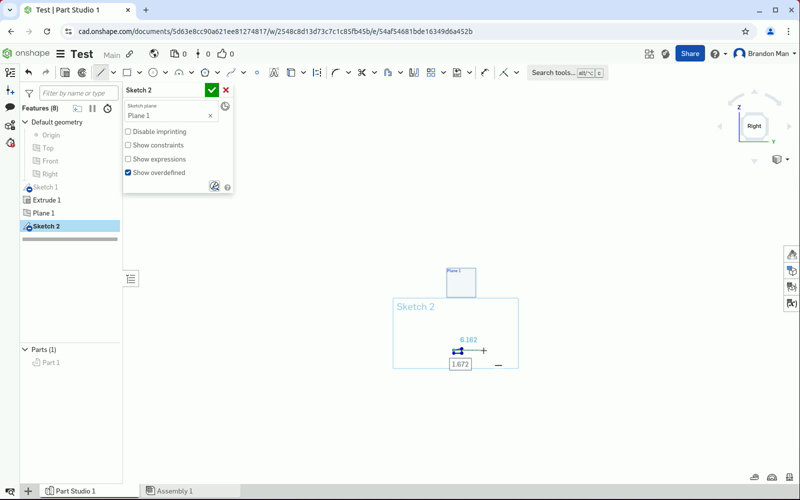
key_down(shift)
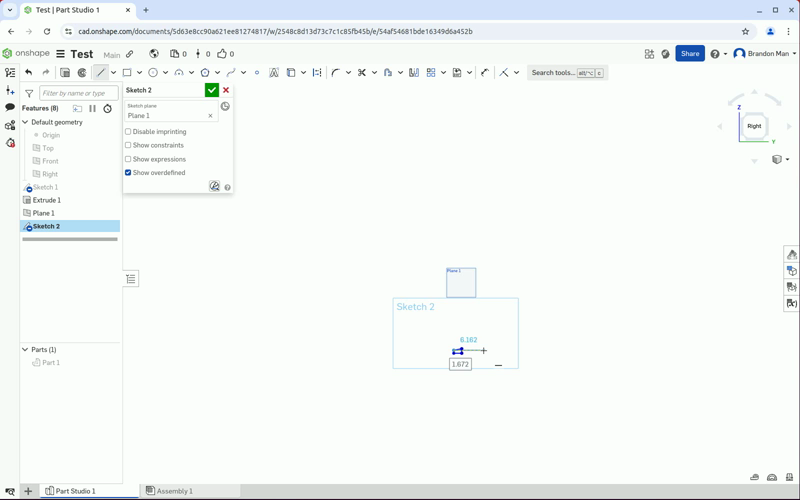
mouse_move(453, 353)
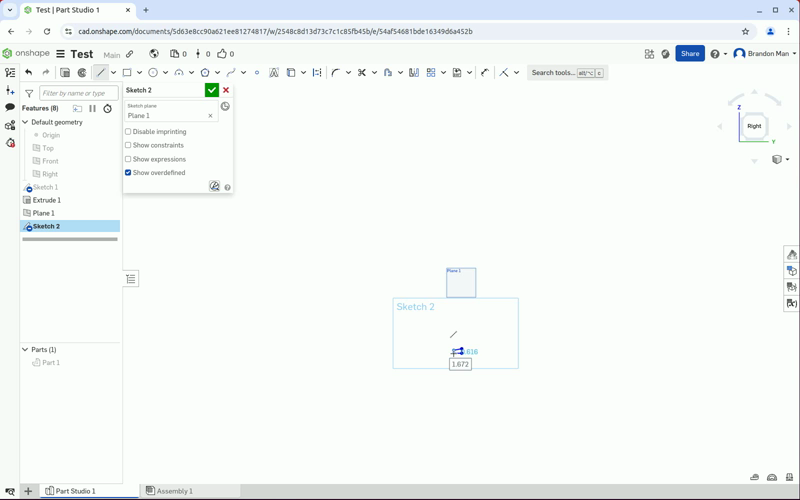
scroll(6)
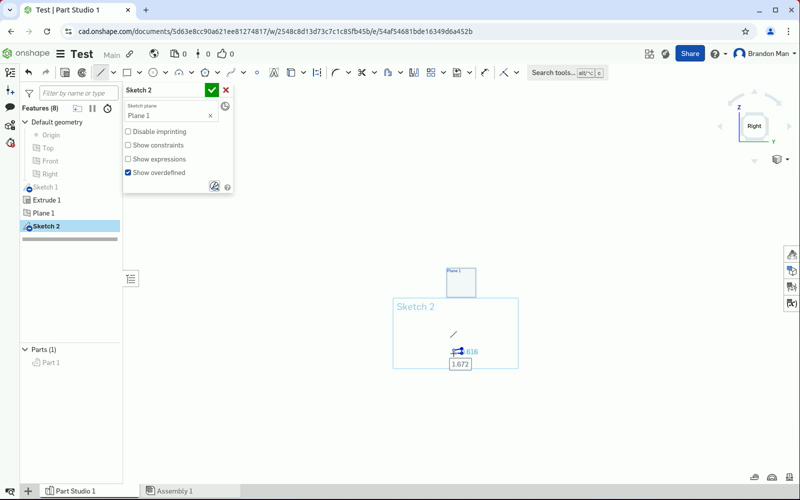
scroll(6)
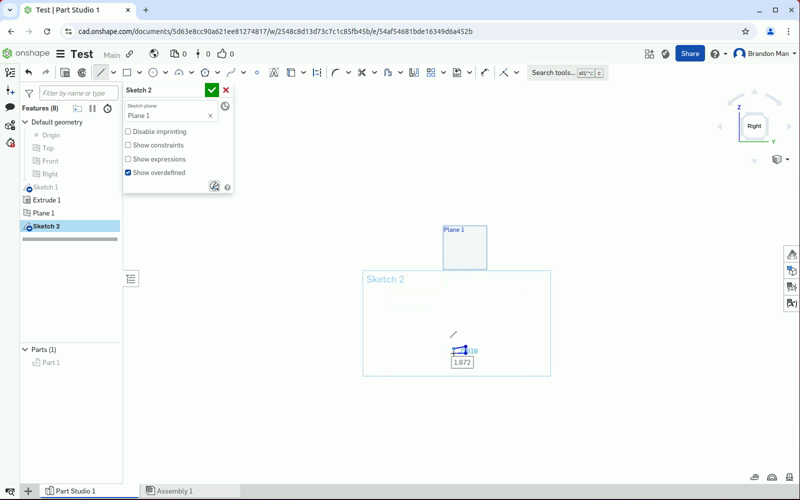
scroll(6)
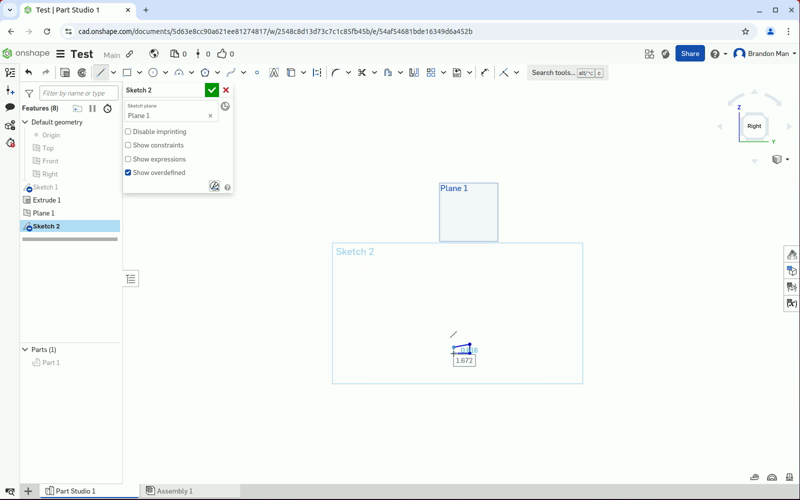
scroll(6)
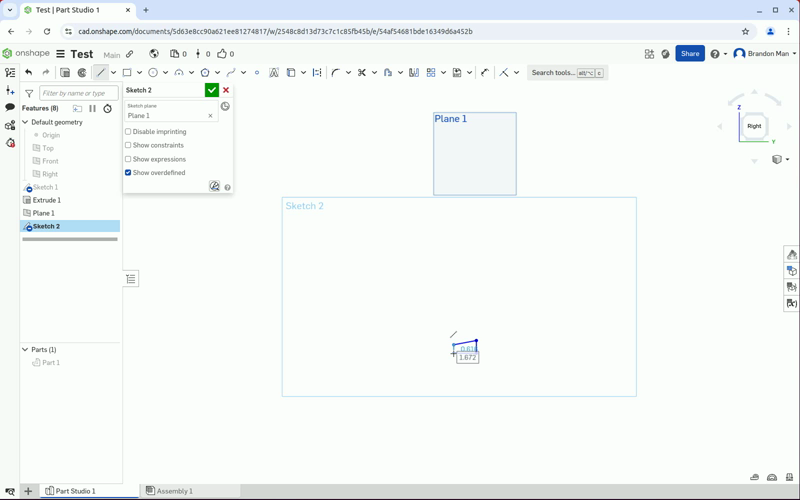
scroll(6)
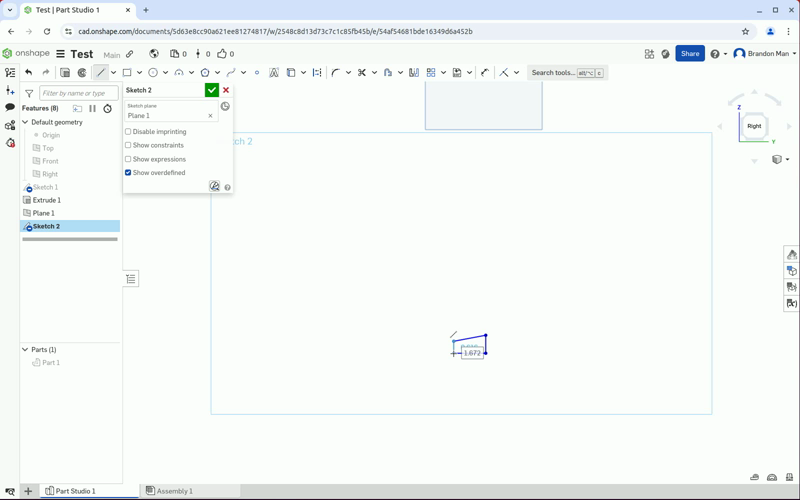
scroll(6)
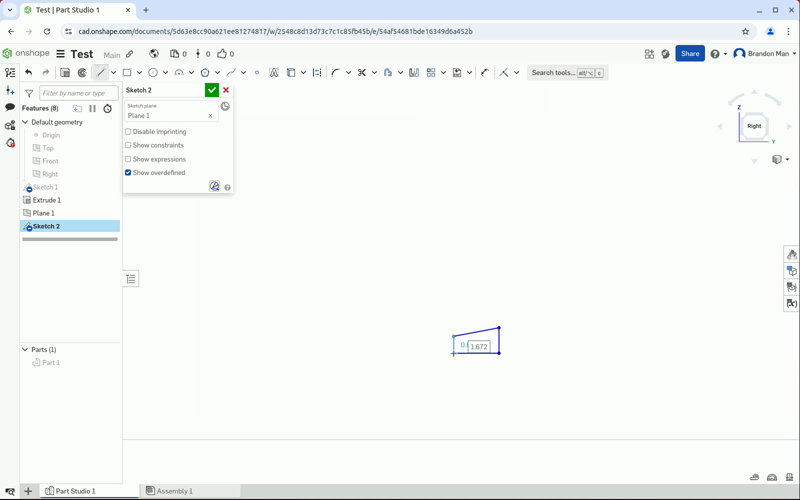
scroll(6)
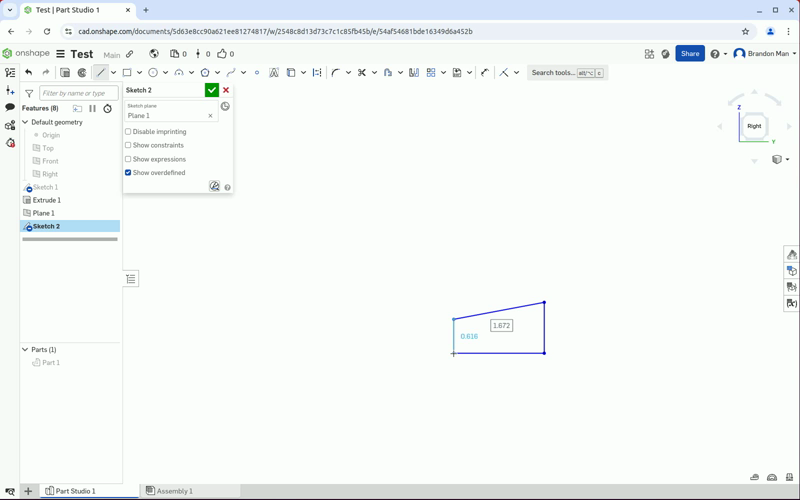
key_up(shift)
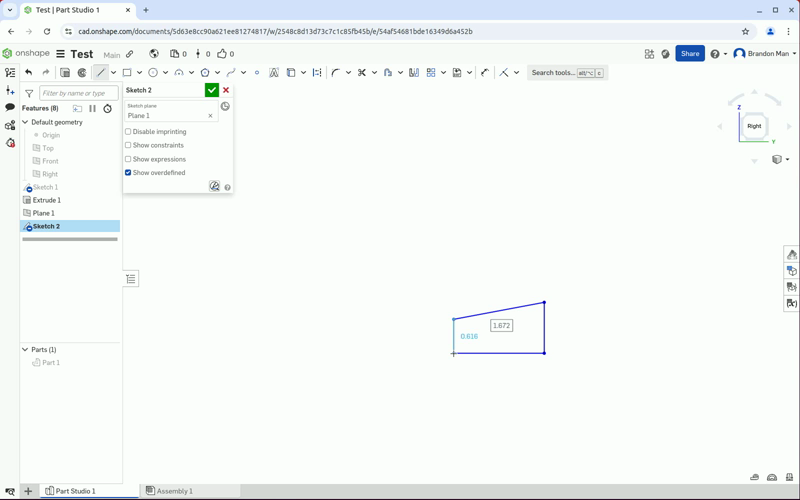
click(453, 353)
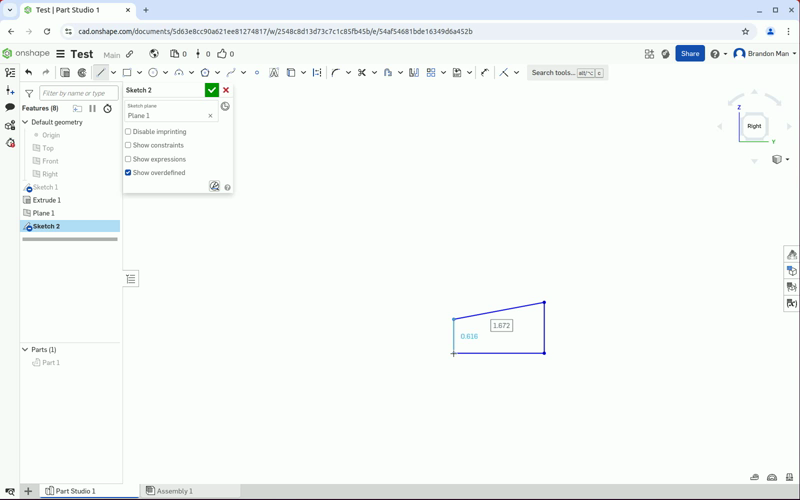
scroll(-6)
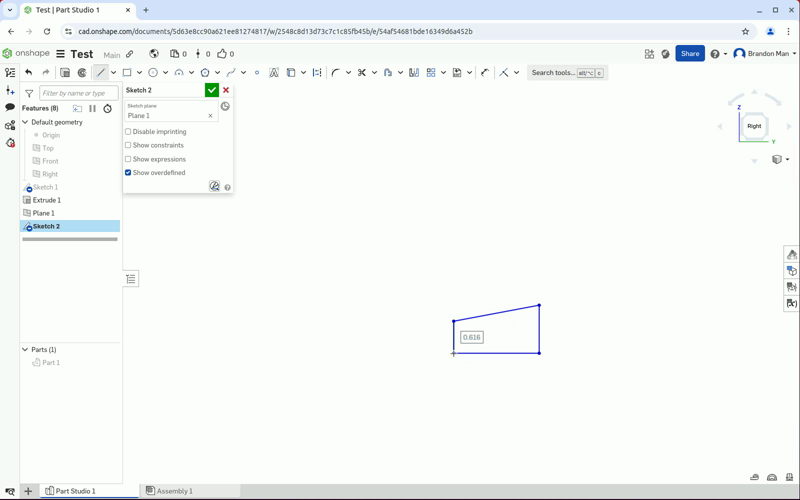
scroll(-6)
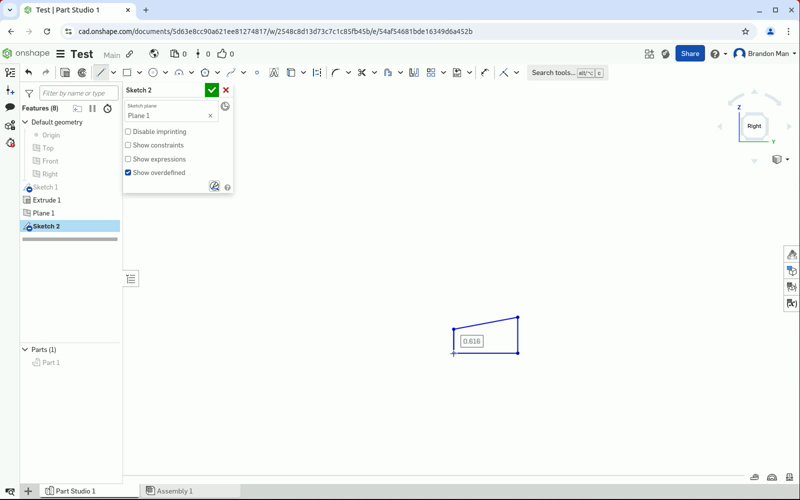
scroll(-6)
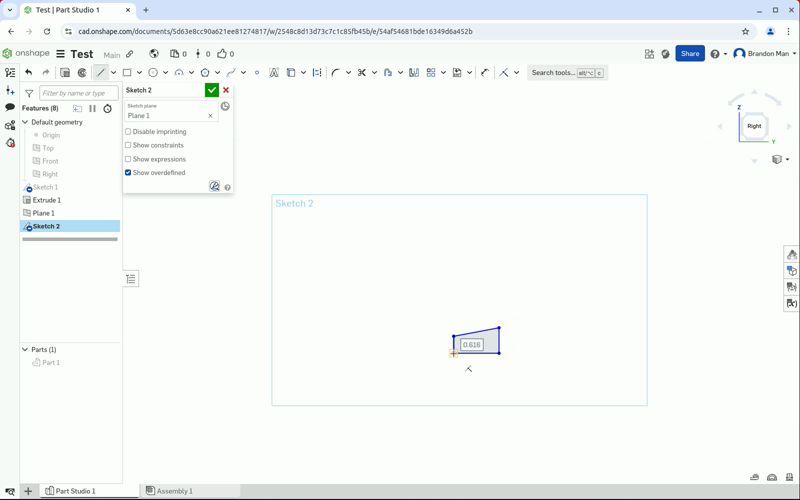
scroll(-6)
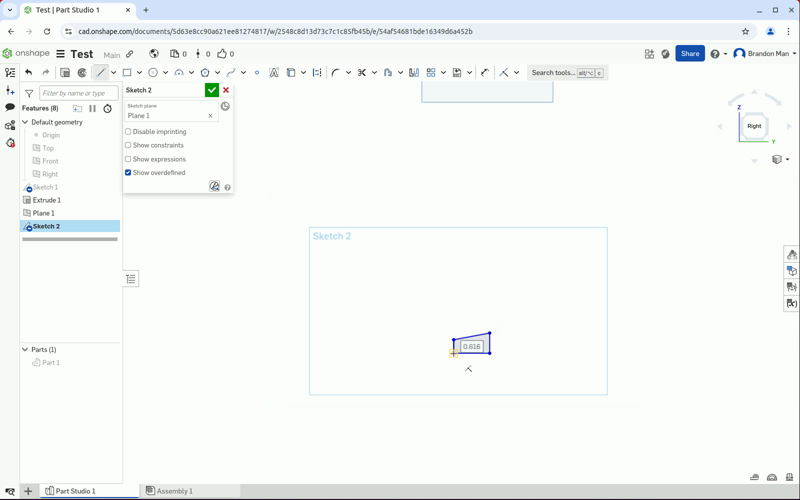
scroll(-6)
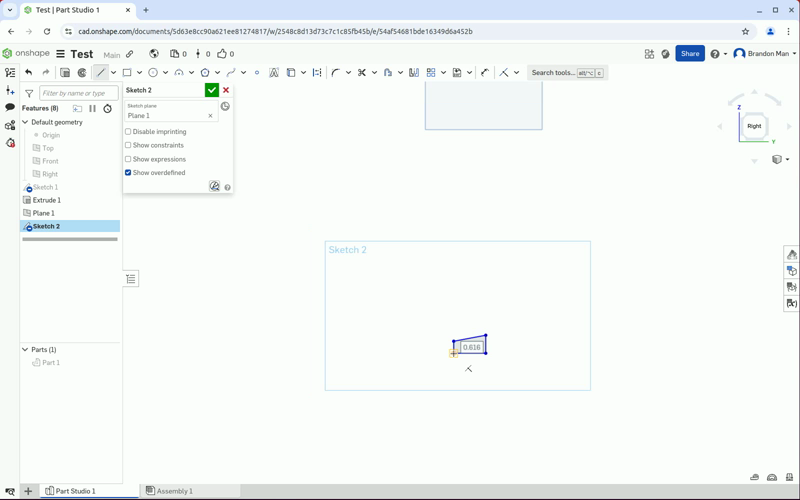
scroll(-6)
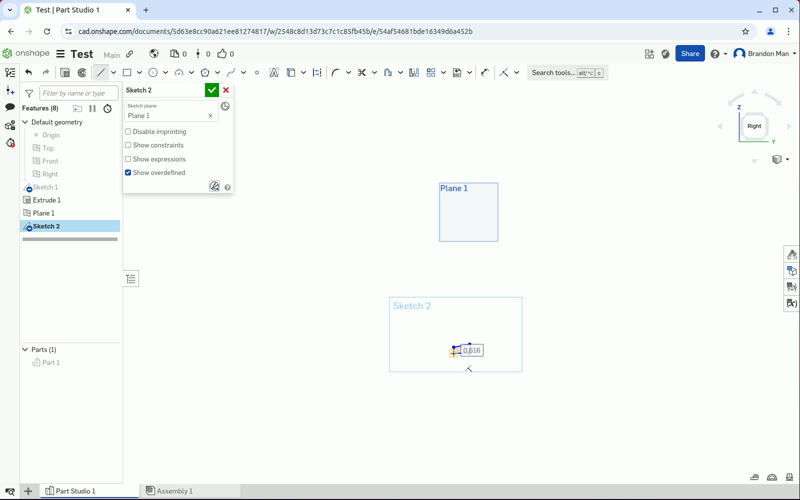
scroll(-6)
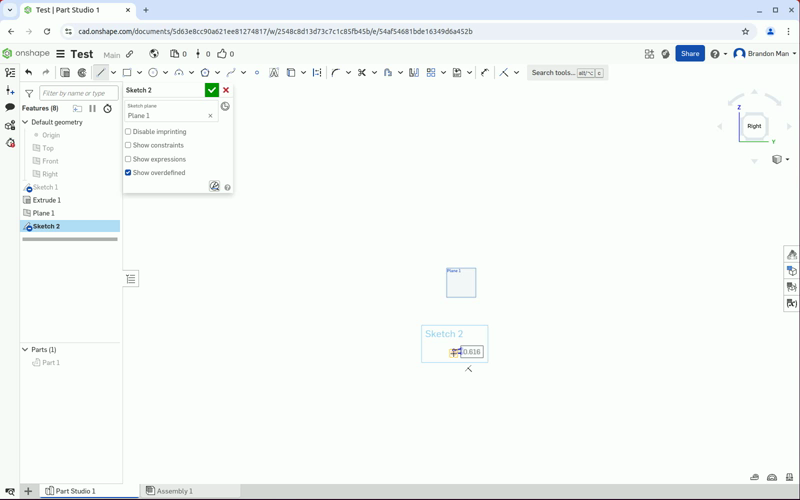
key(esc)
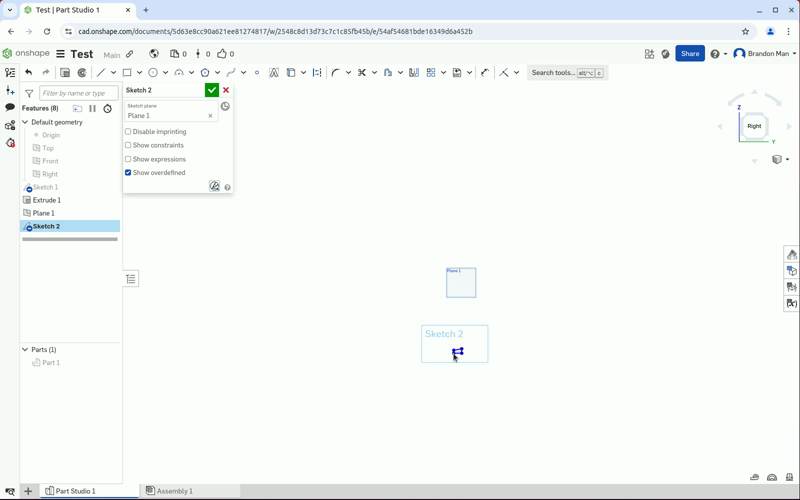
mouse_move(456, 351)
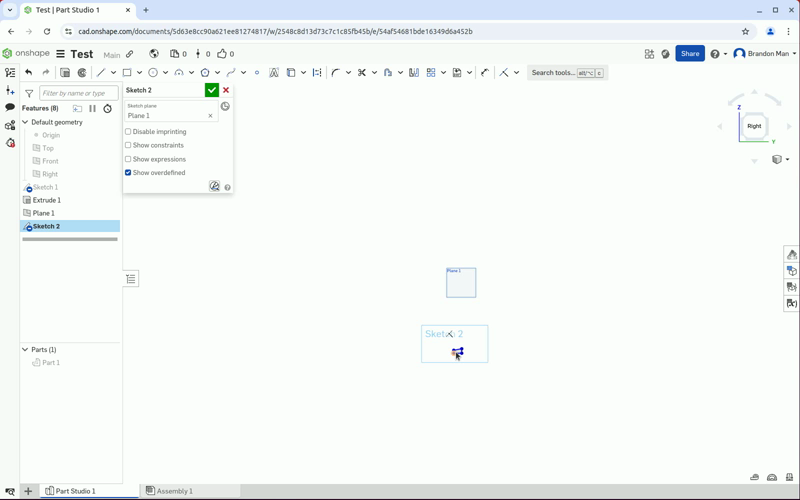
scroll(6)
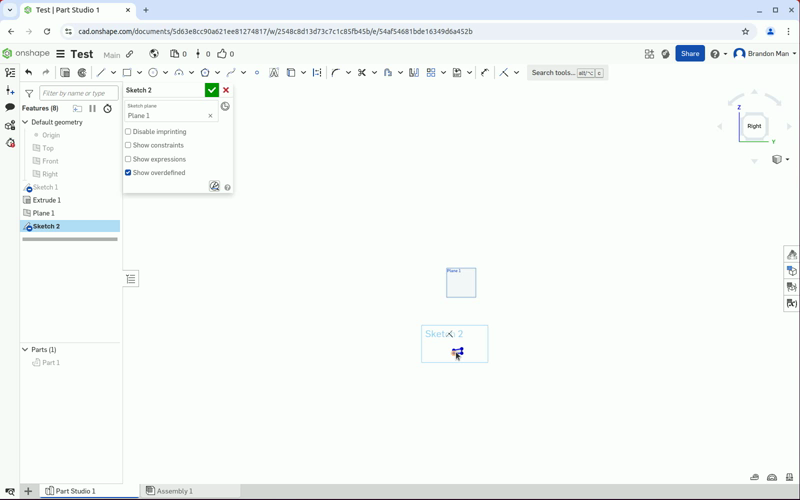
scroll(6)
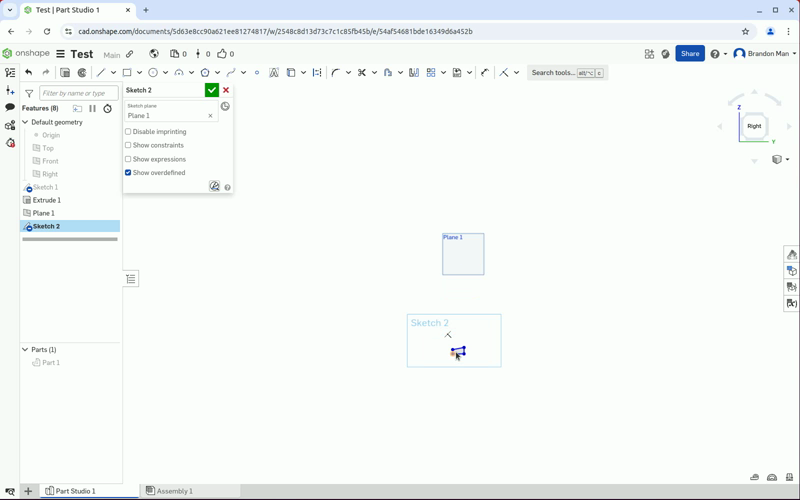
scroll(6)
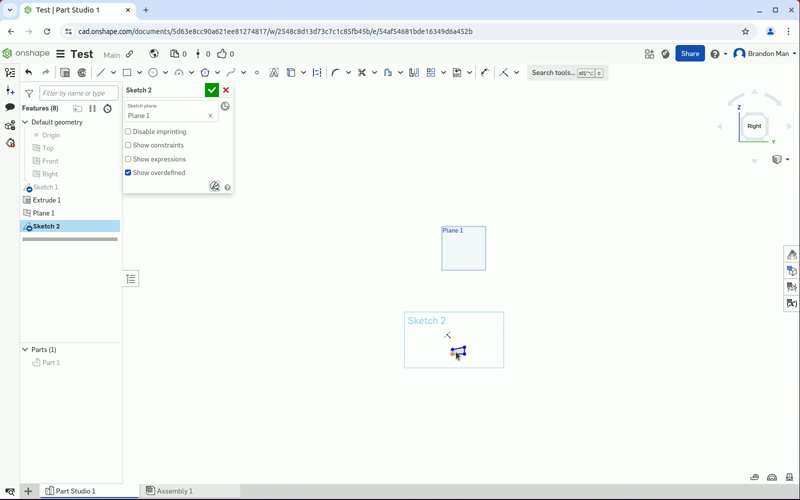
scroll(6)
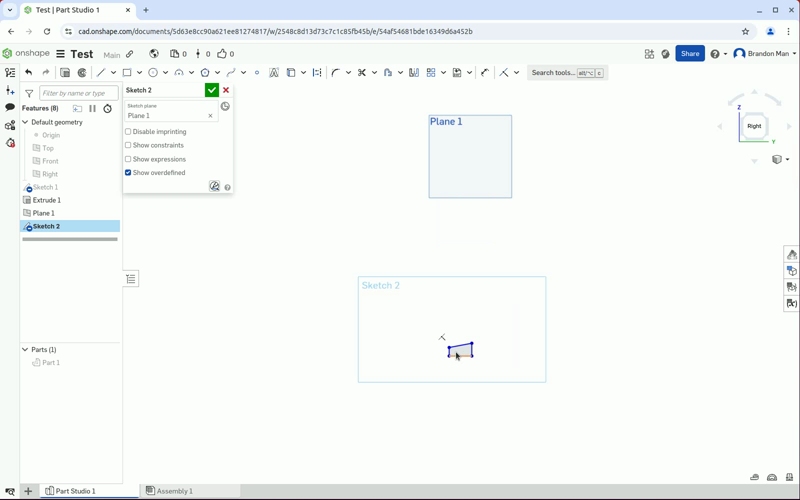
scroll(6)
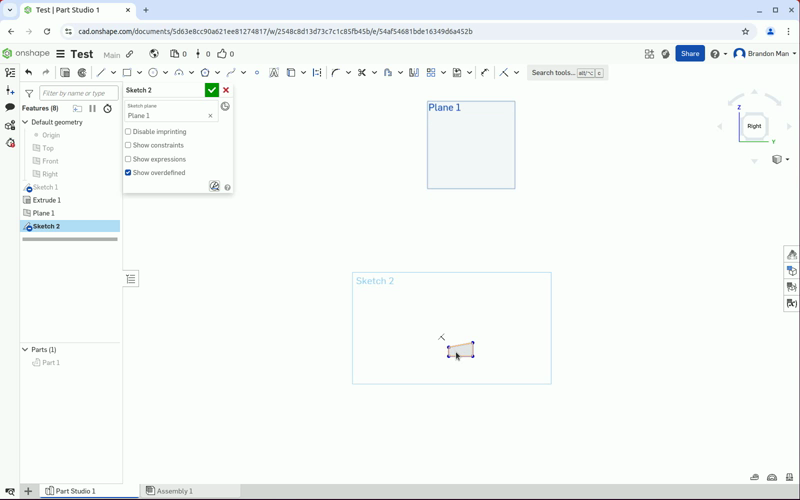
scroll(6)
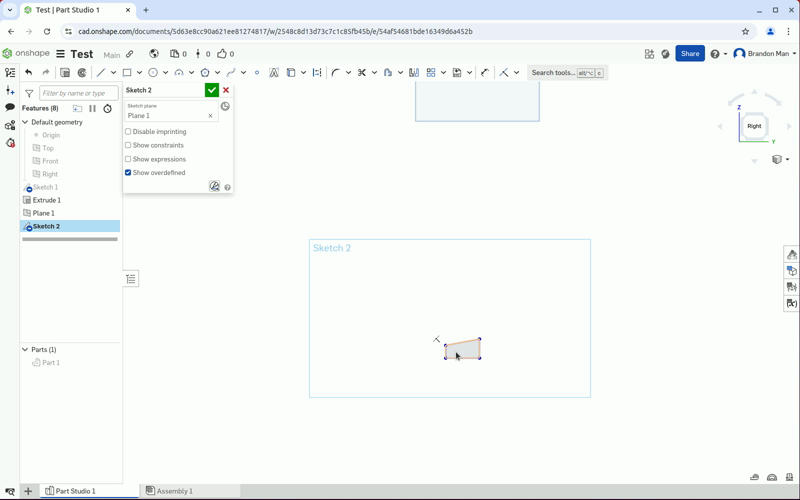
scroll(6)
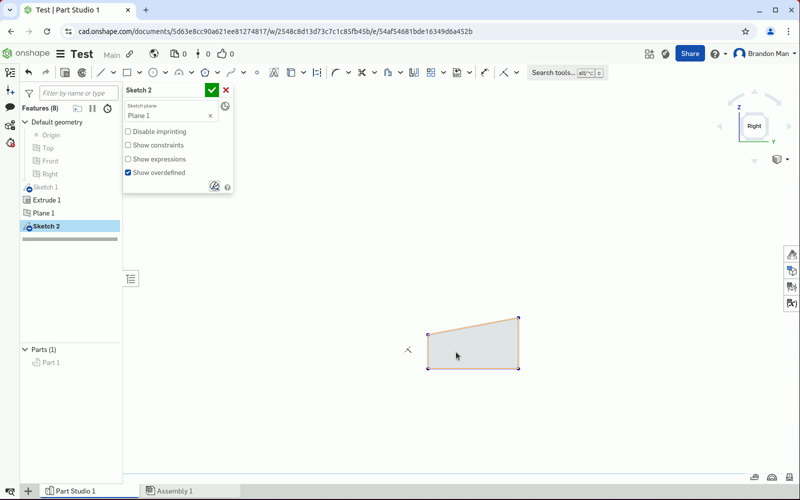
click(456, 351)
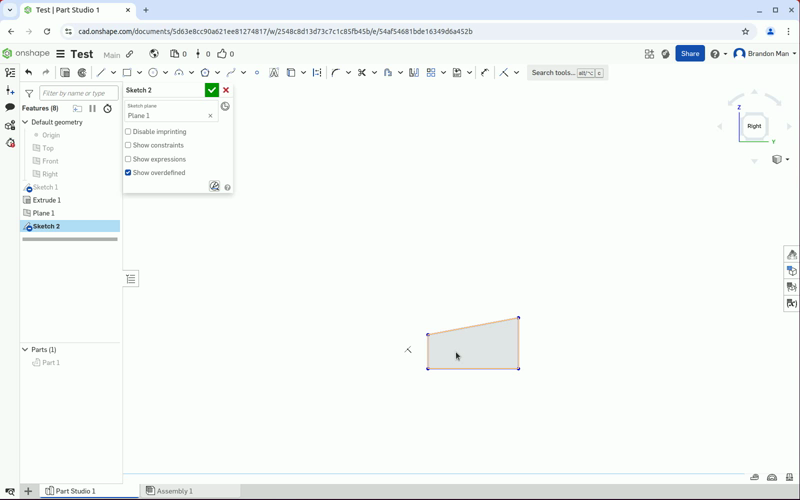
scroll(-6)
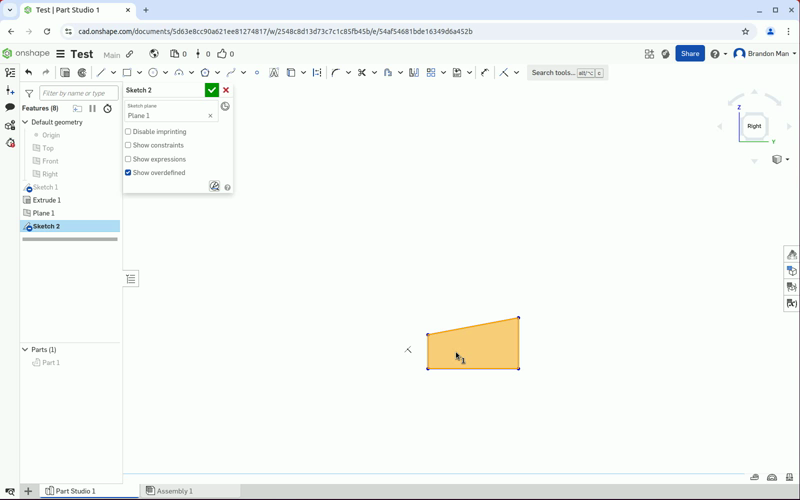
scroll(-6)
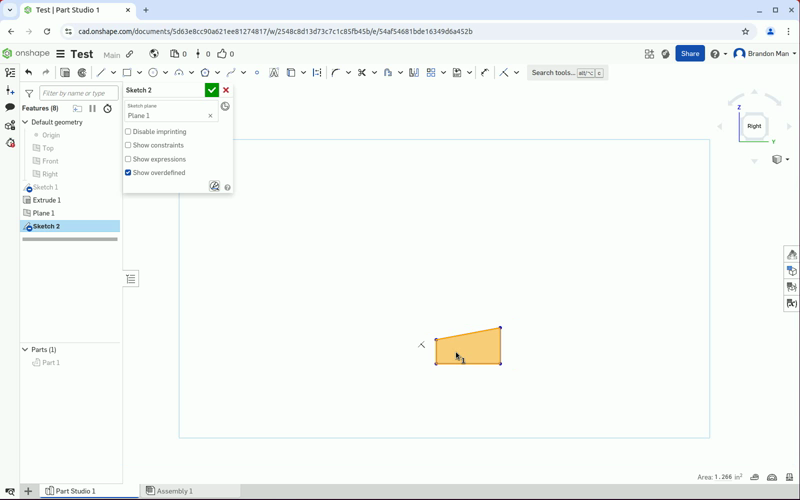
scroll(-6)
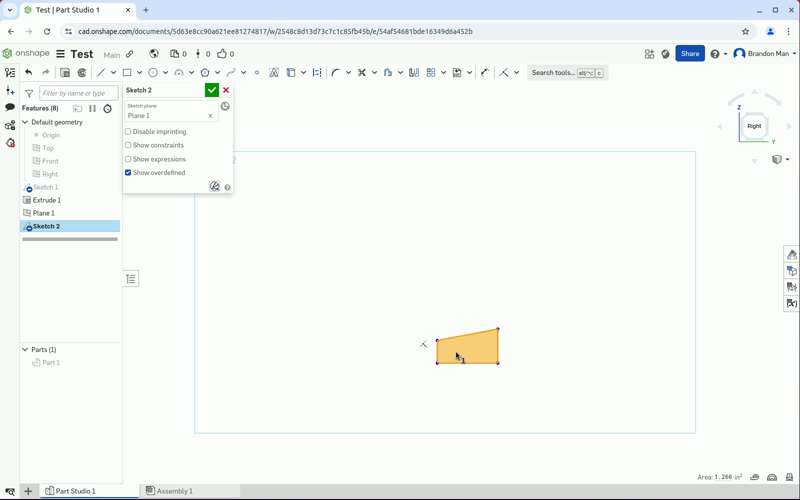
scroll(-6)
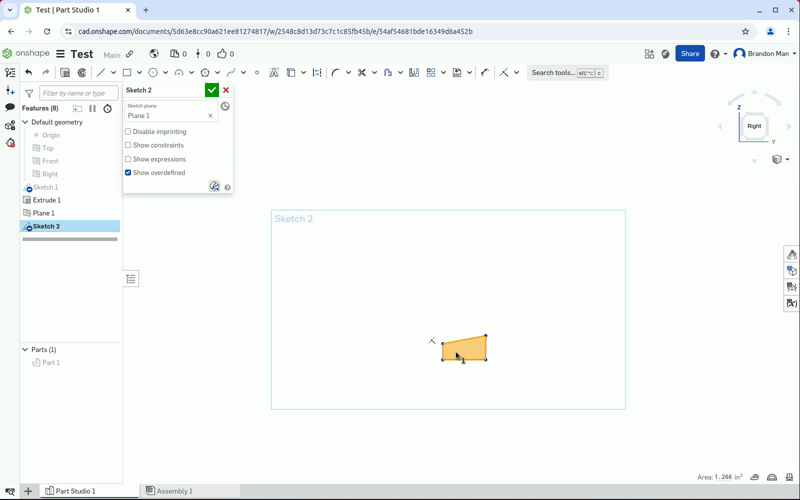
scroll(-6)
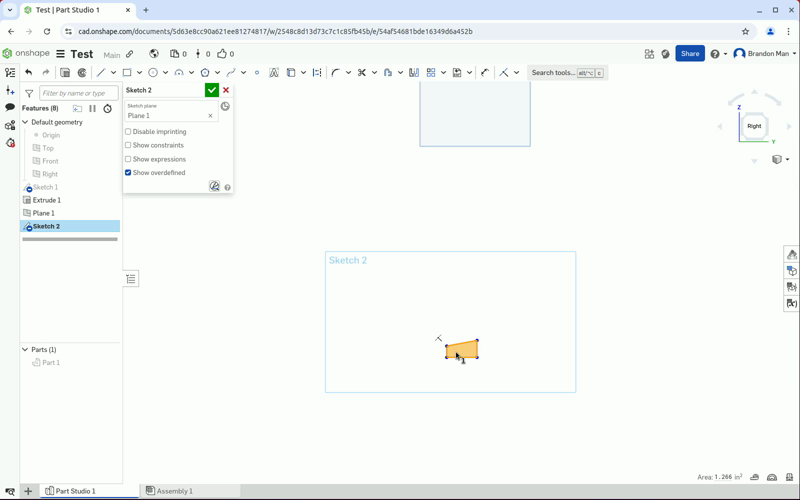
scroll(-6)
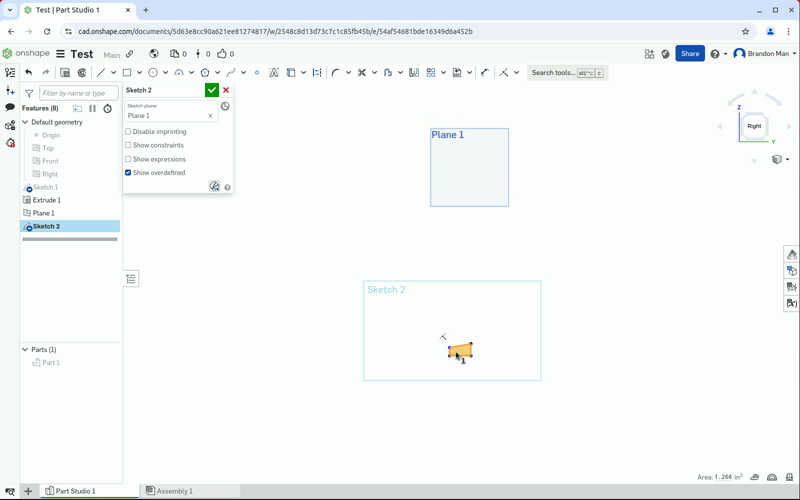
scroll(-6)
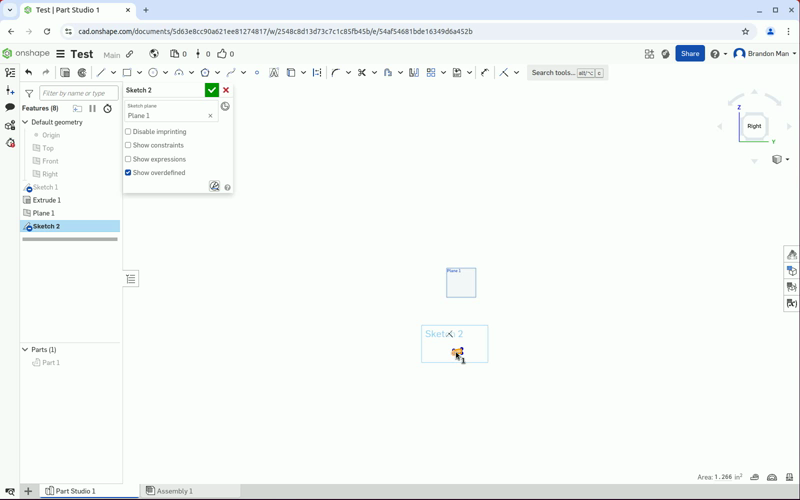
mouse_move(73, 352)
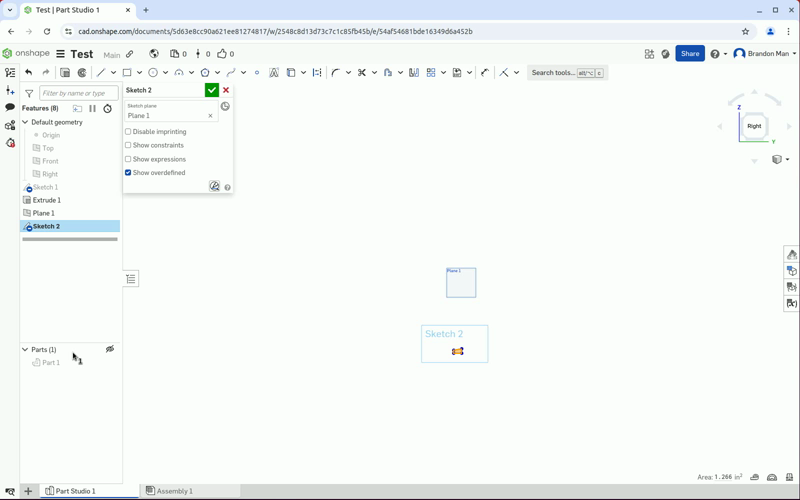
key(shift+y)
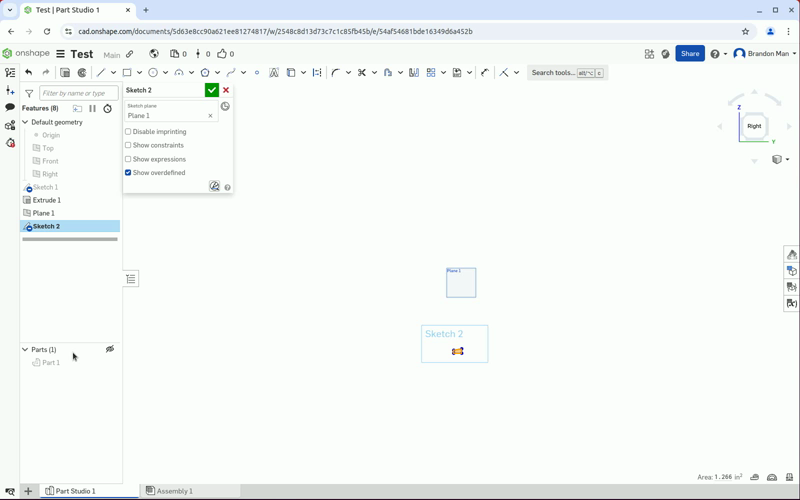
key(shift+e)
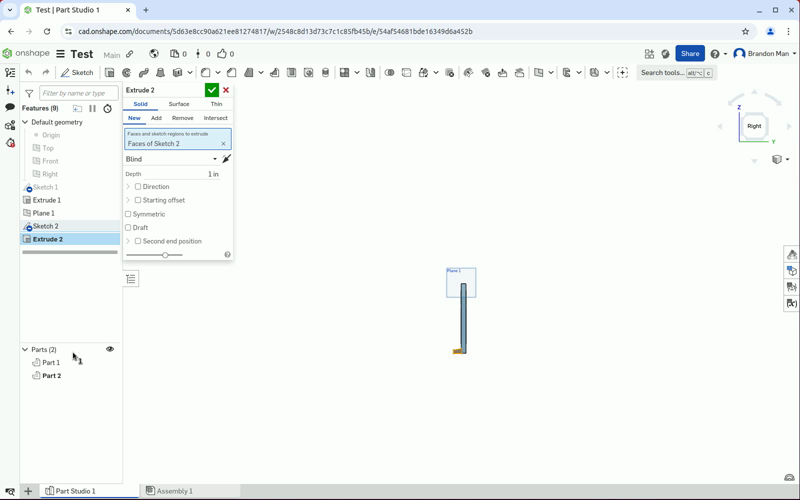
mouse_move(143, 106)
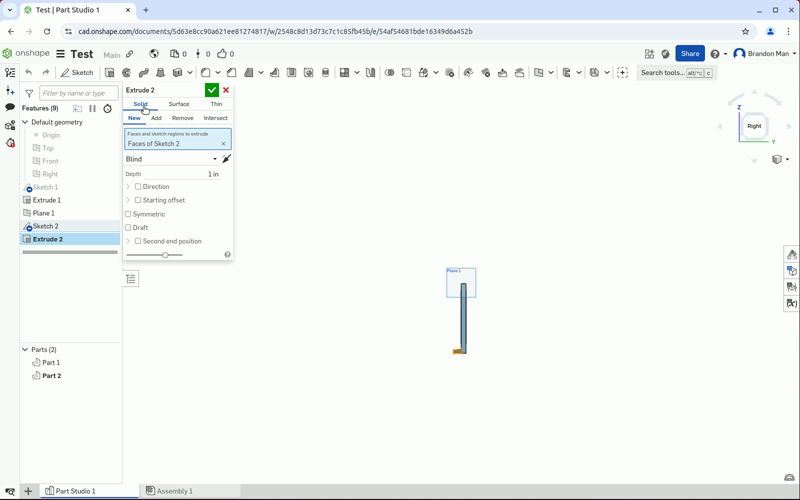
click(143, 106)
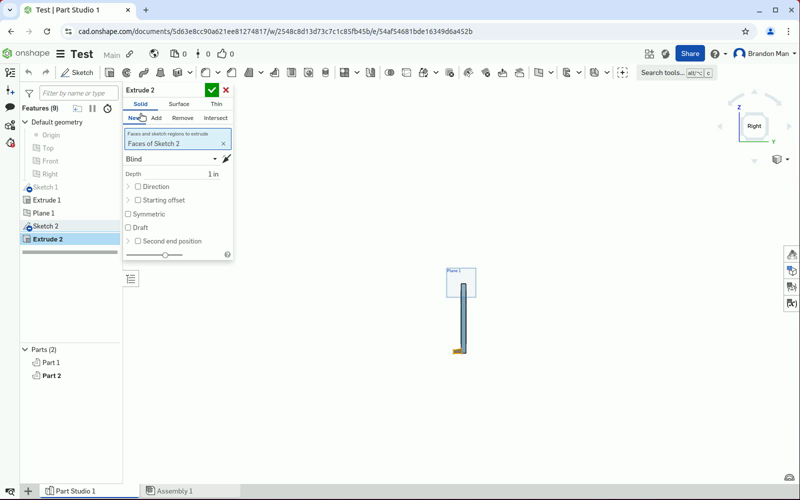
mouse_move(137, 120)
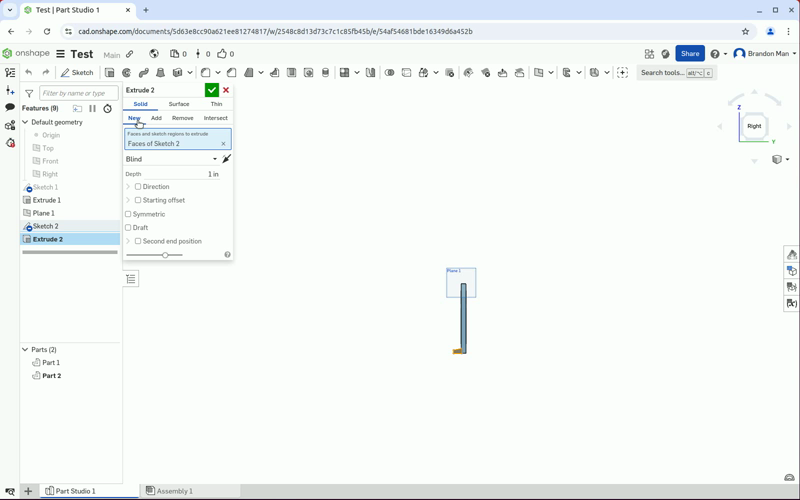
click(137, 120)
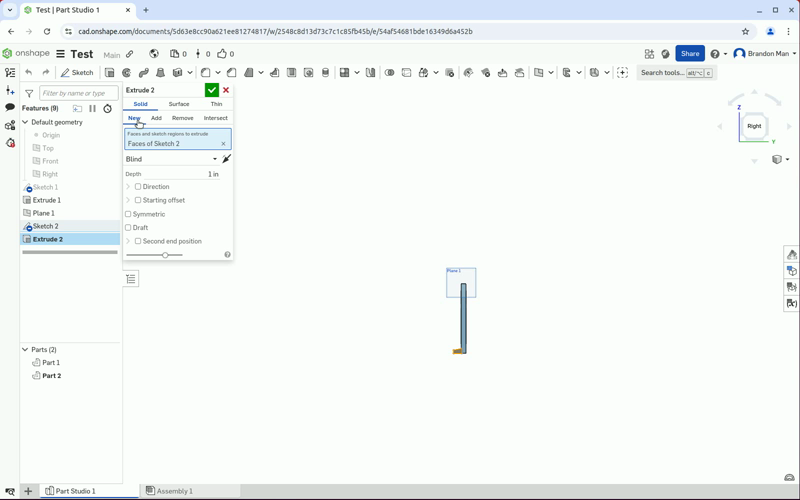
key(tab, 4)
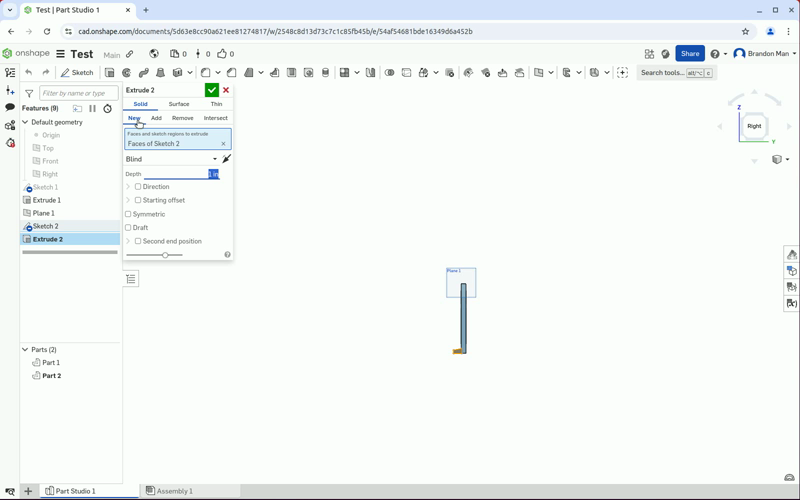
text(-23.108)
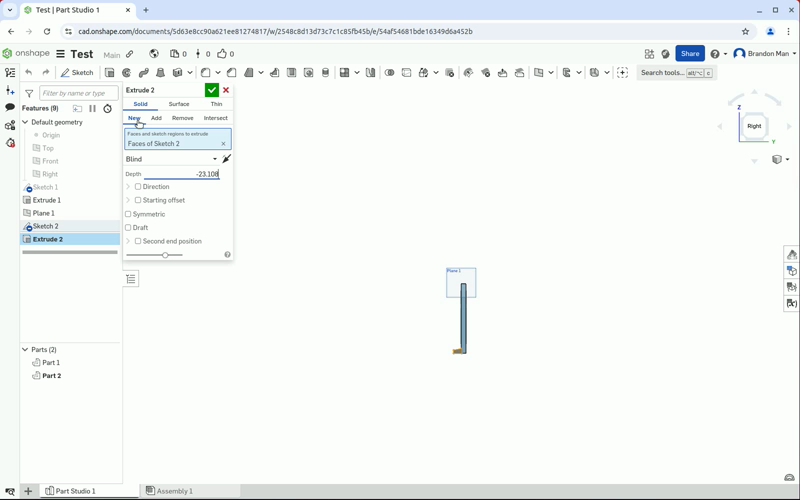
key(enter)
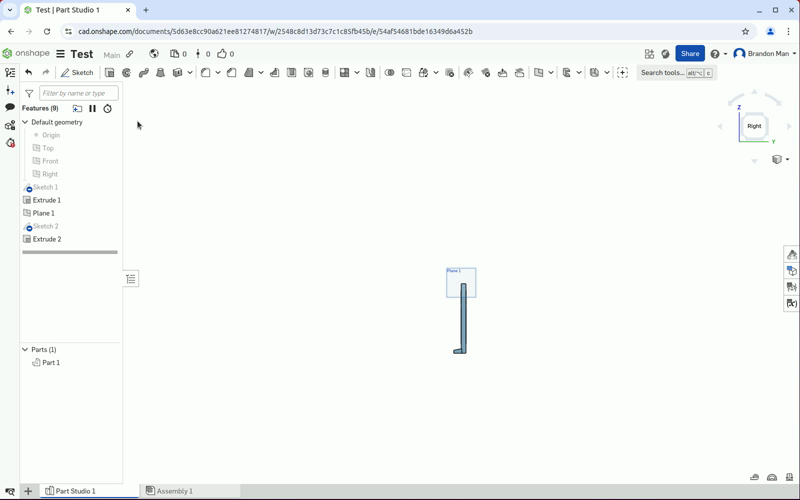
key(shift+h)
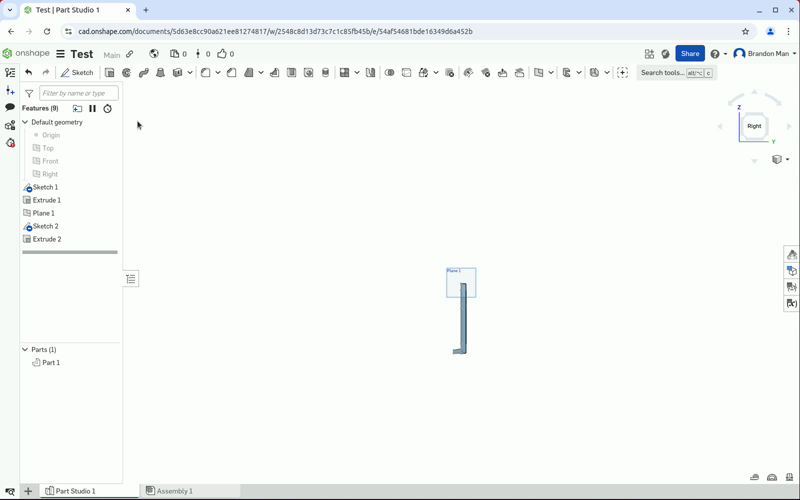
key(shift+h)
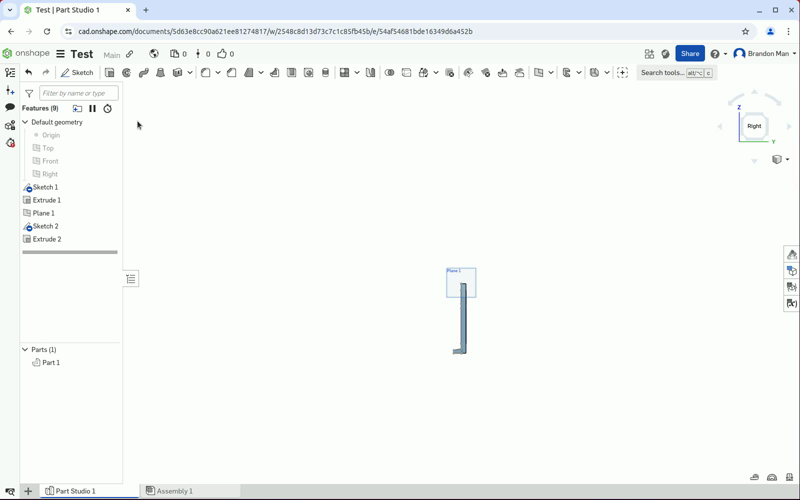
key(shift+7)
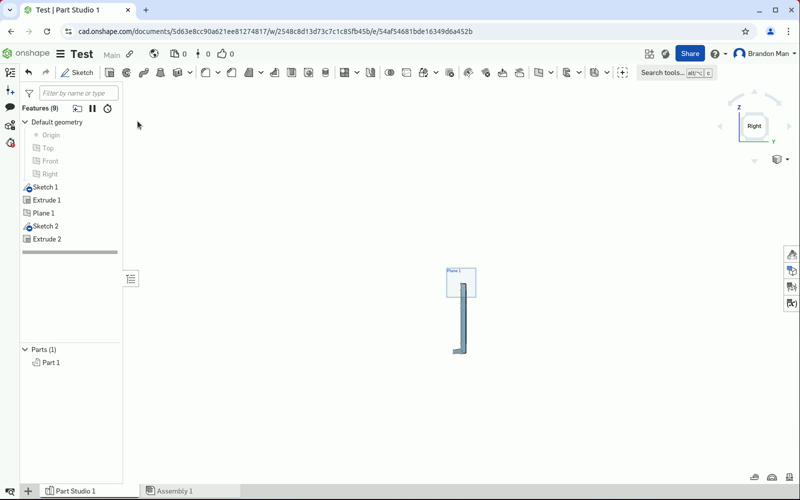
key(right, 2)
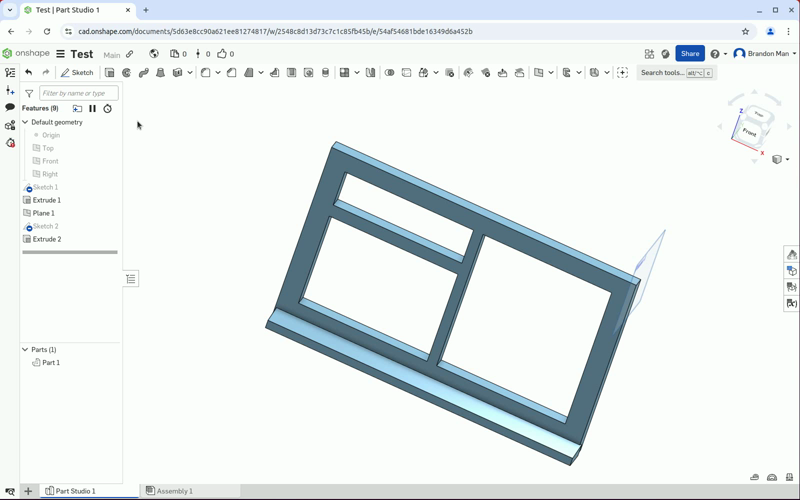
key(down, 2)
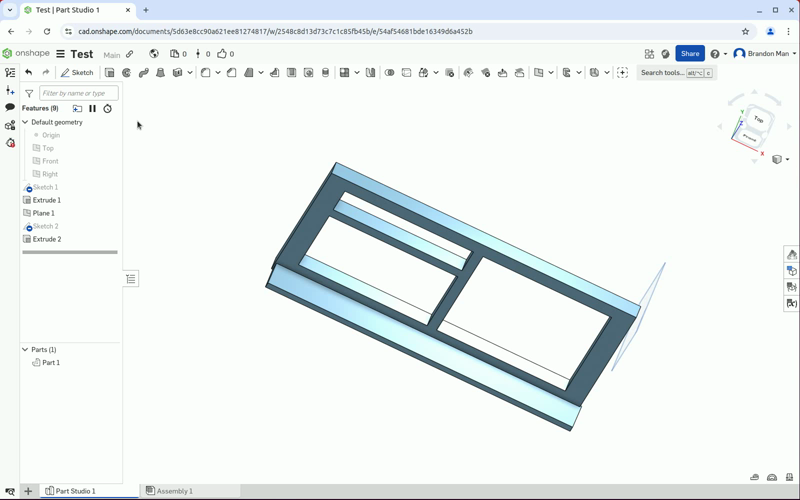
key(up, 2)
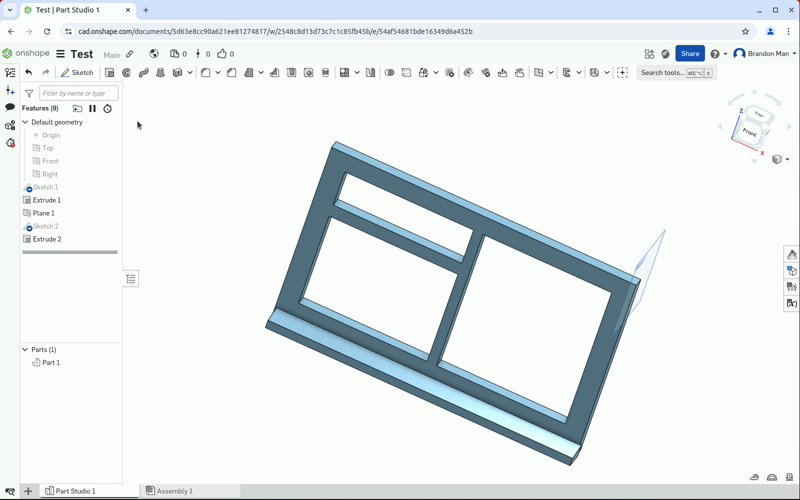
key(left, 2)
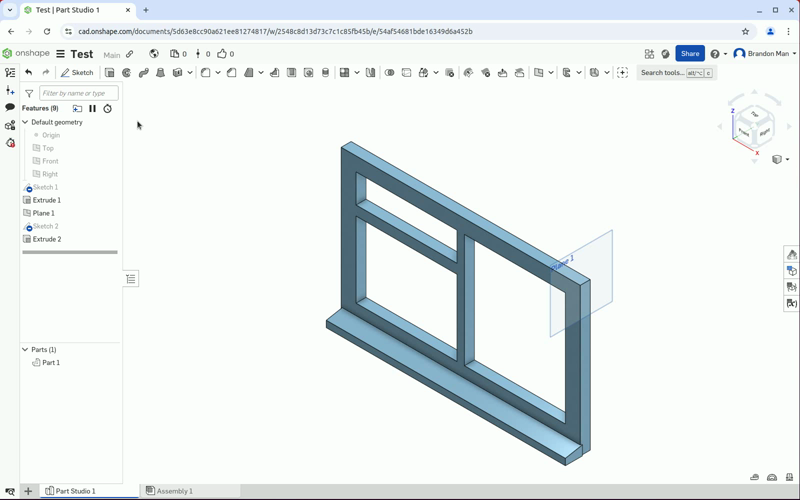
mouse_move(73, 189)
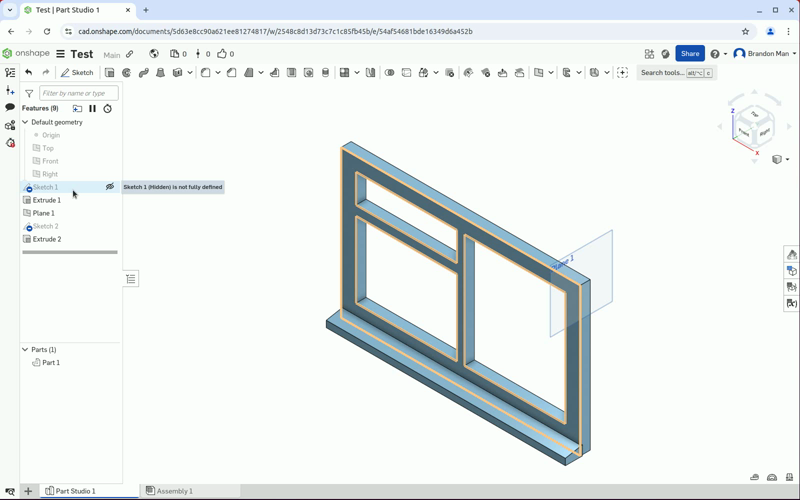
click(73, 189)